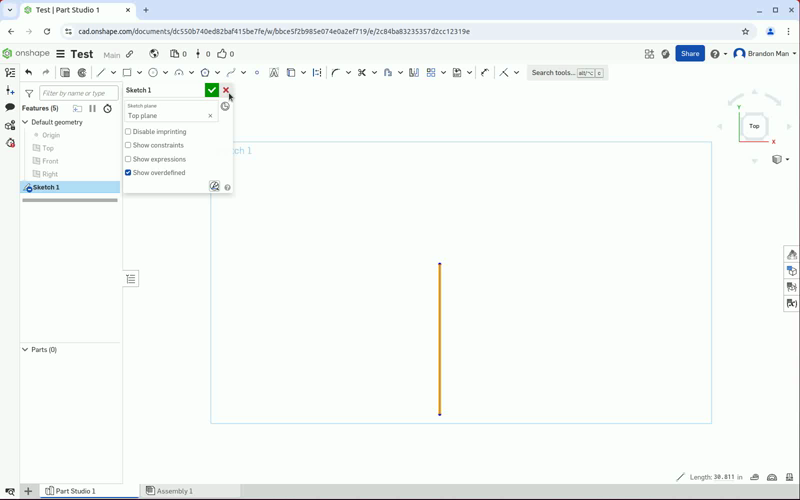
key(shift+h)
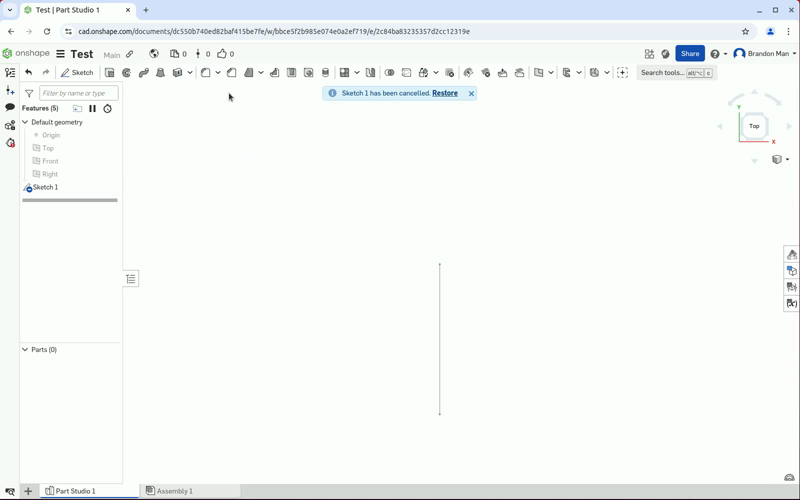
key(shift+s)
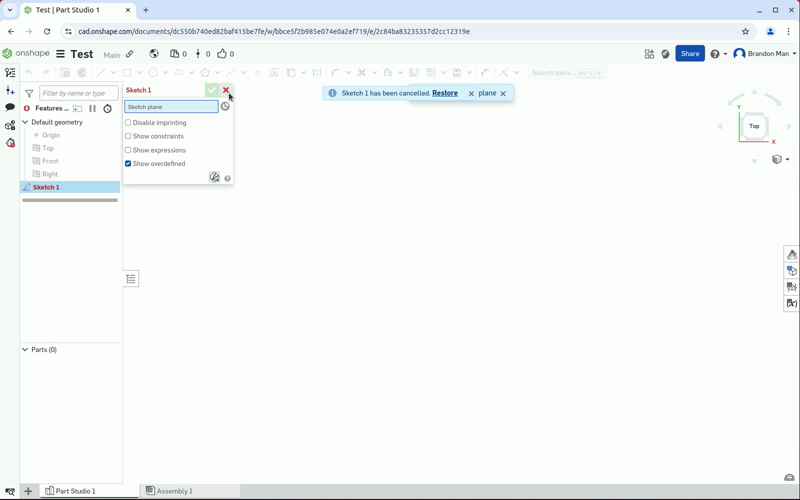
mouse_move(73, 150)
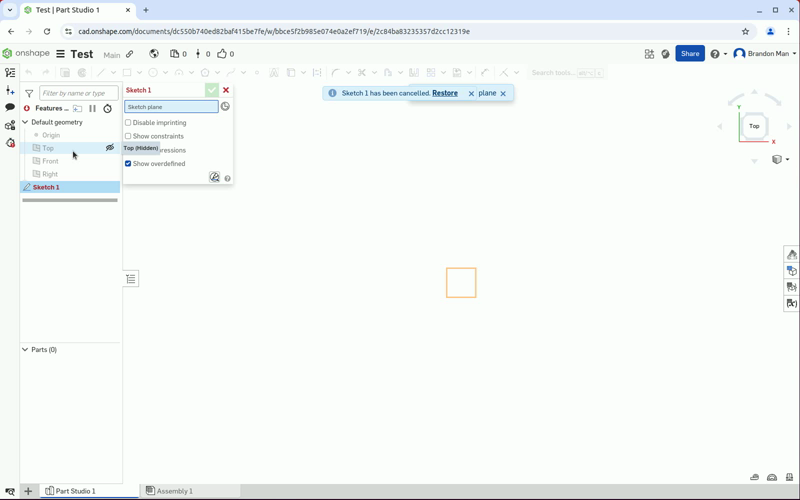
click(73, 150)
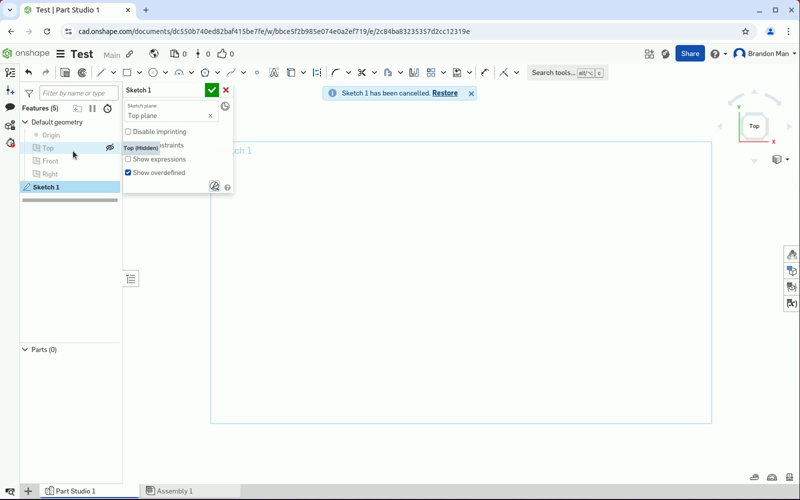
mouse_move(73, 352)
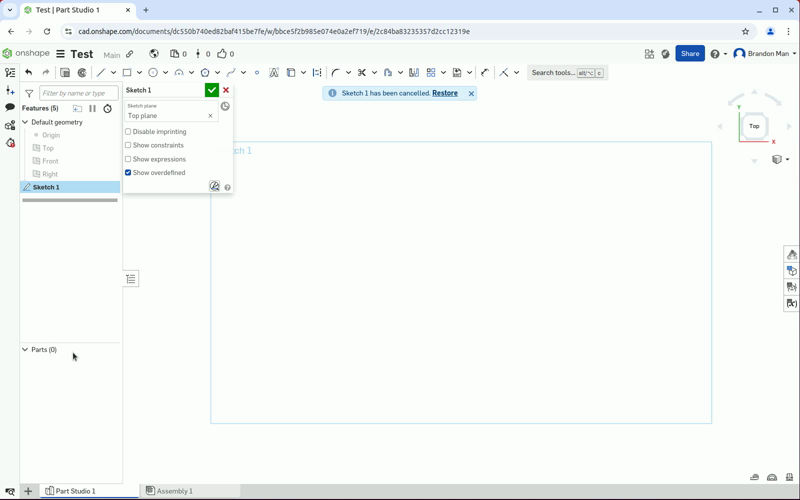
key(y)
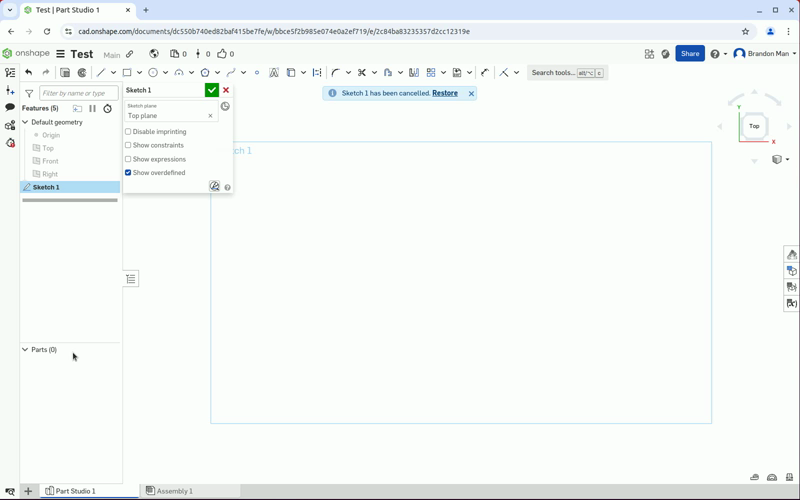
key(c)
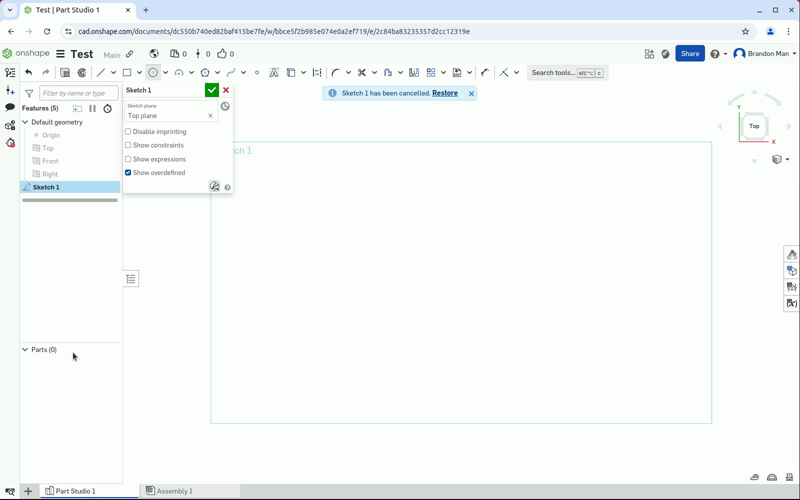
key_down(shift)
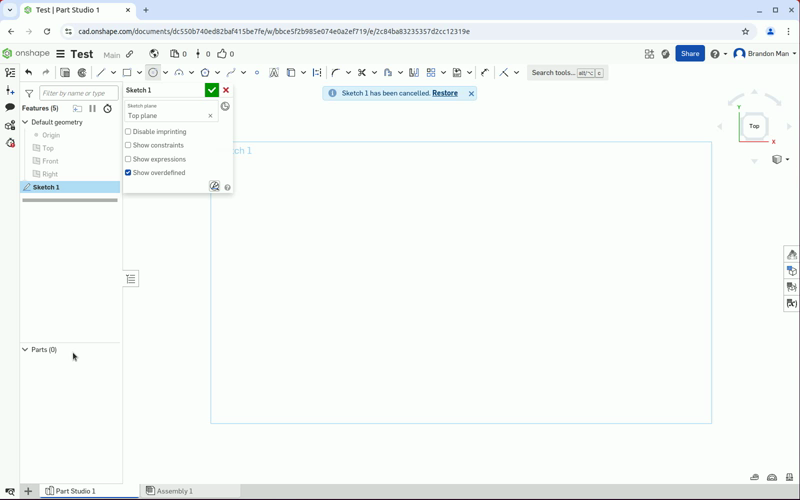
mouse_move(460, 282)
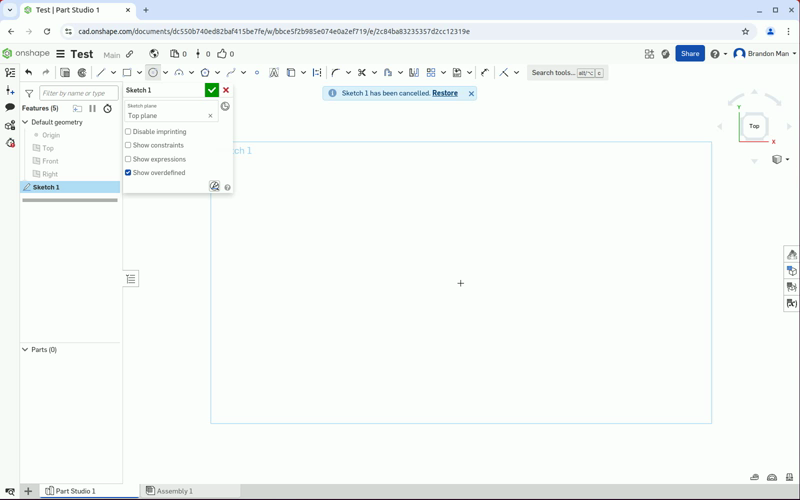
click(460, 282)
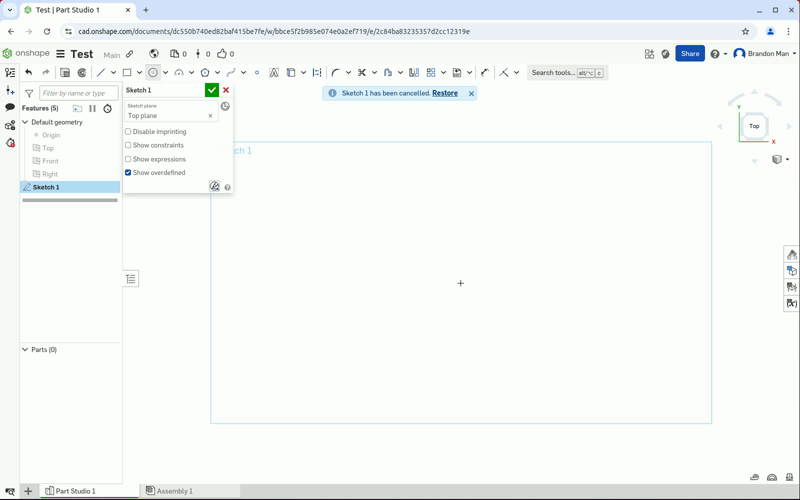
key_up(shift)
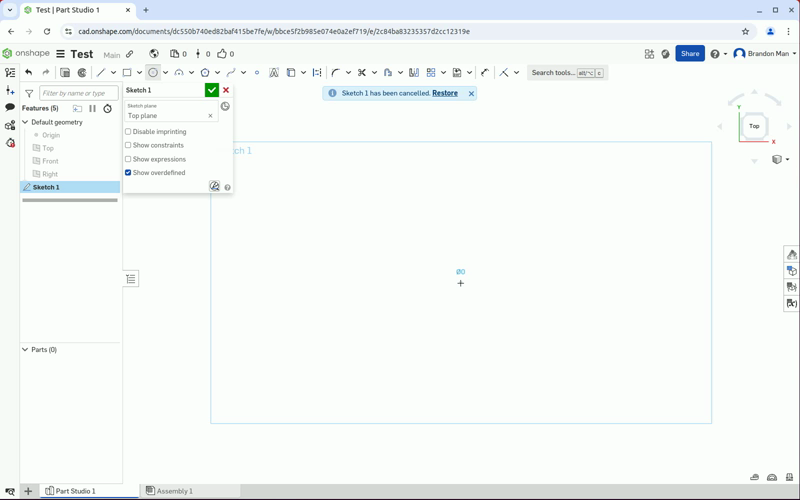
mouse_move(510, 282)
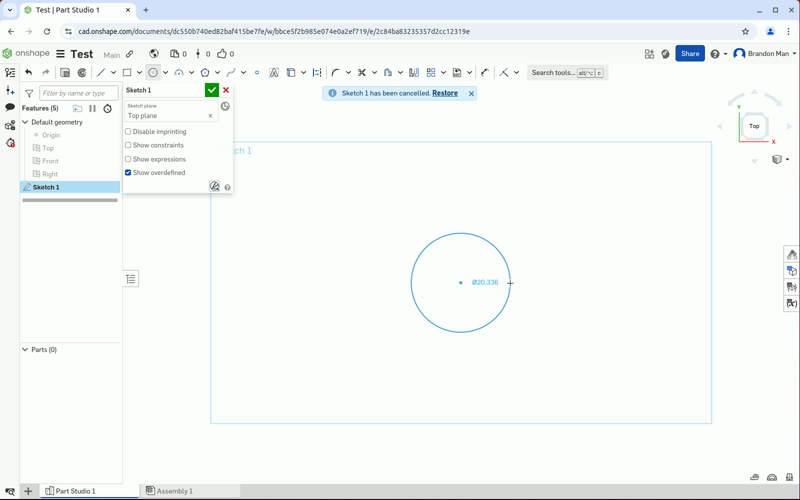
click(510, 282)
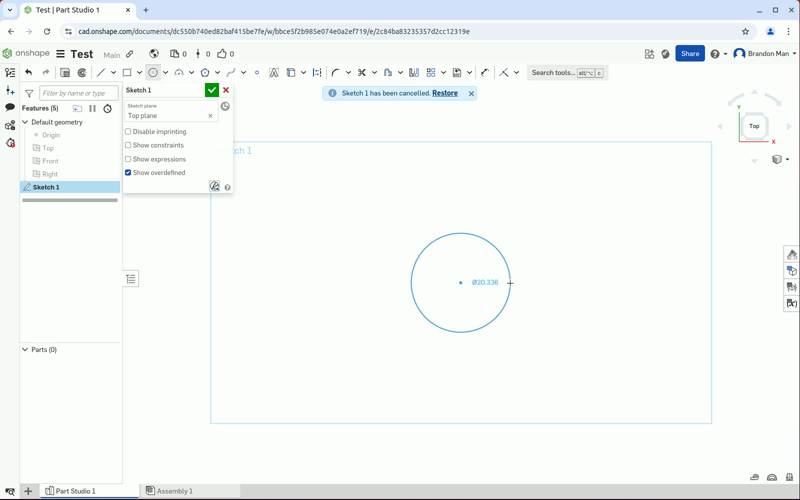
key(esc)
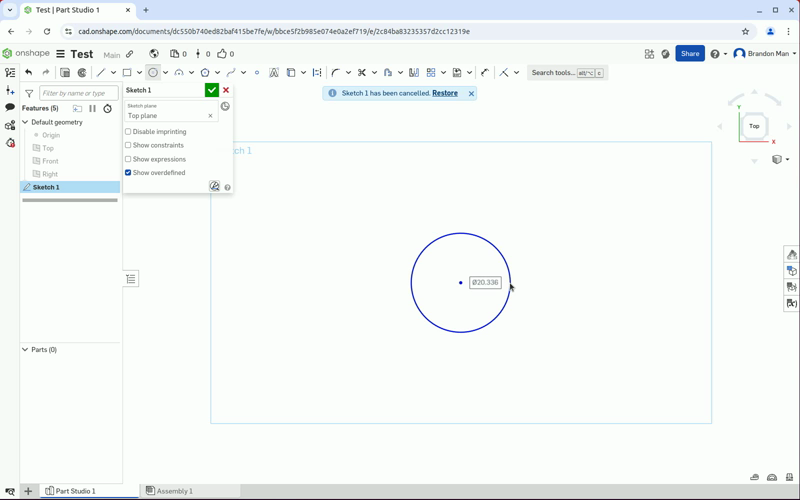
key(c)
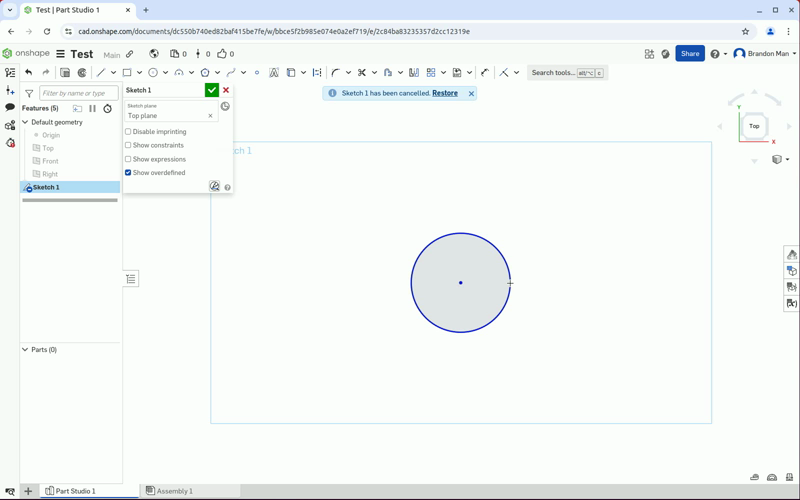
key_down(shift)
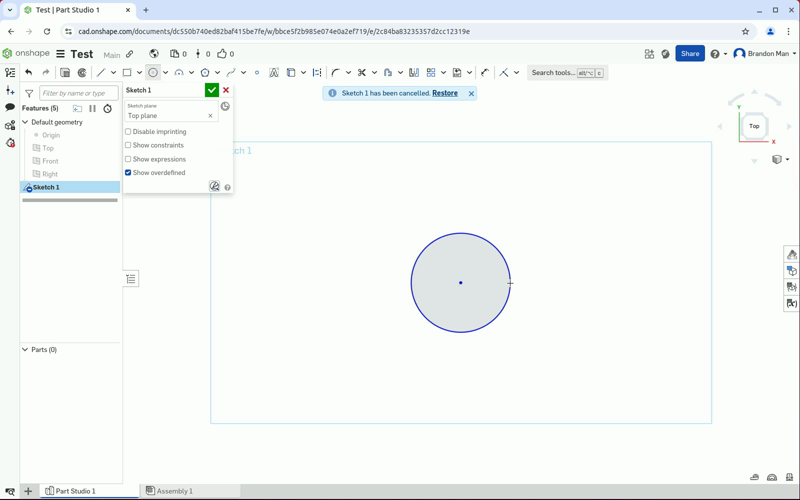
mouse_move(460, 282)
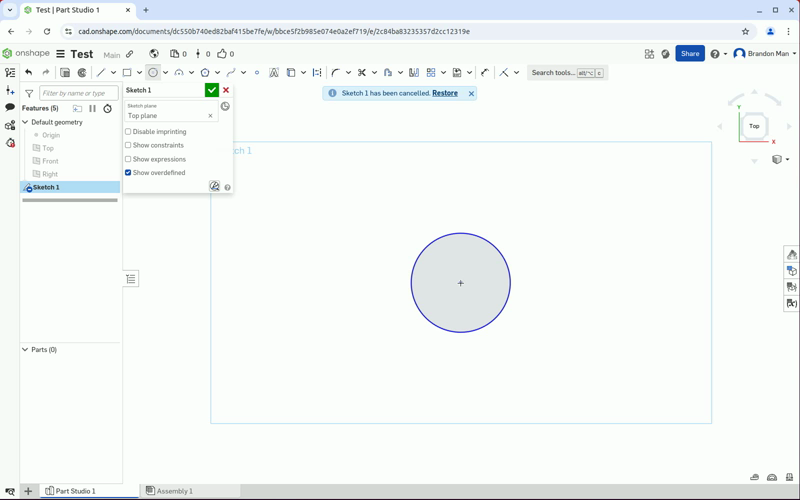
click(460, 282)
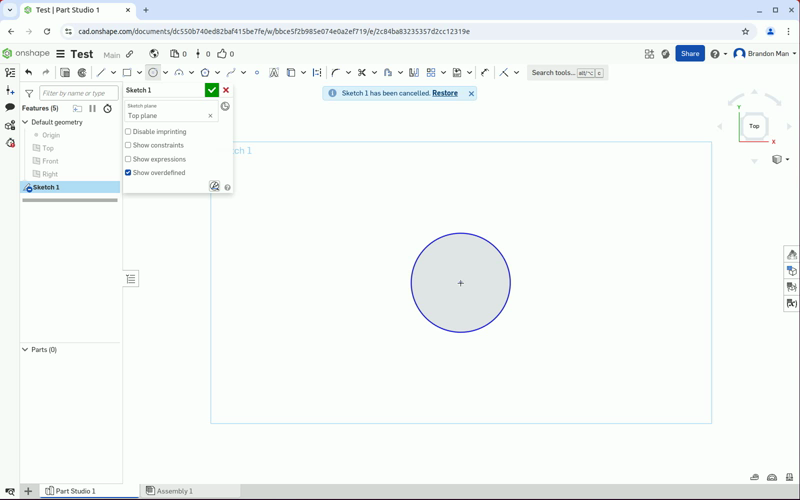
key_up(shift)
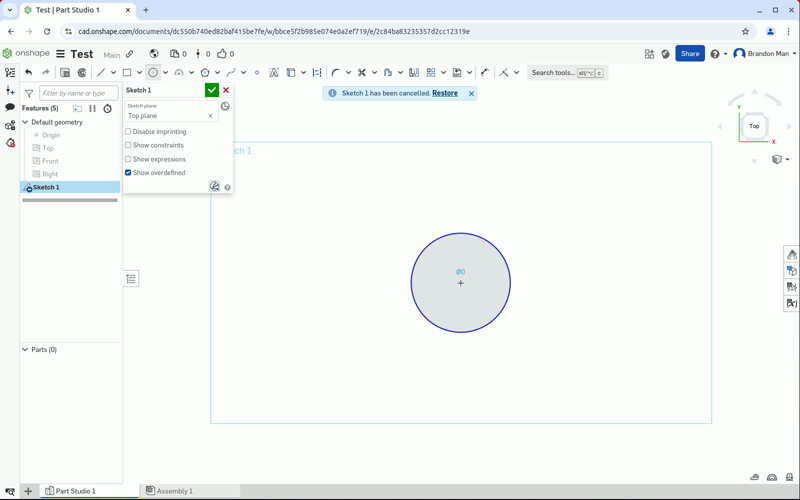
mouse_move(497, 282)
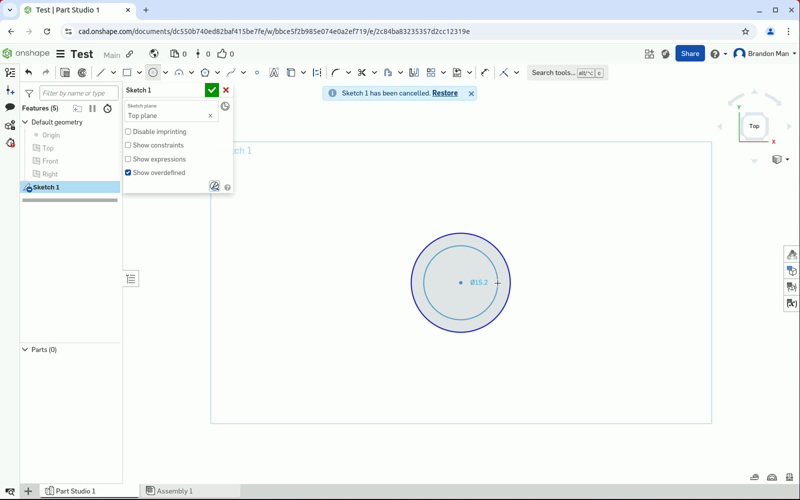
click(497, 282)
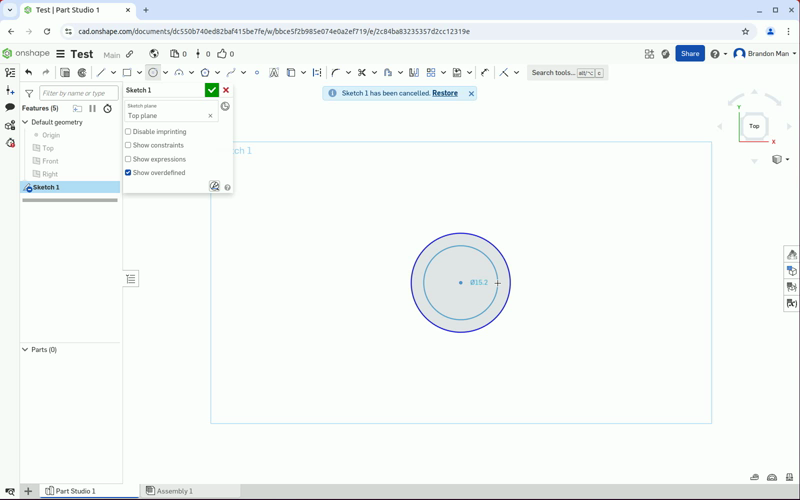
key(esc)
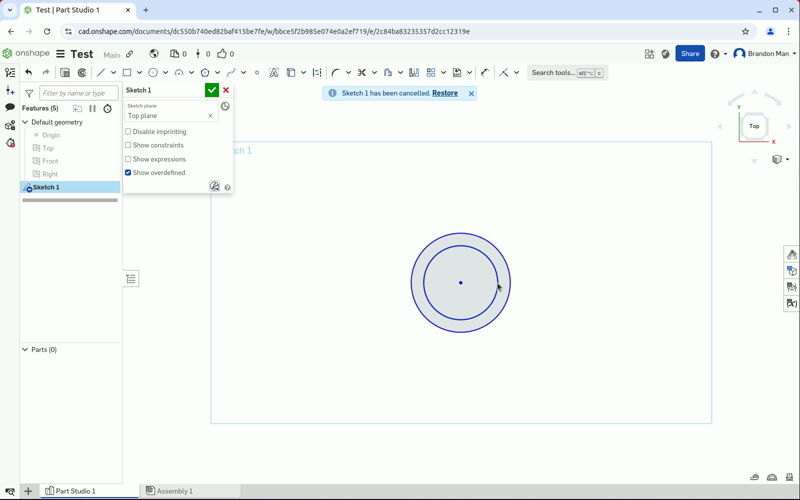
mouse_move(439, 249)
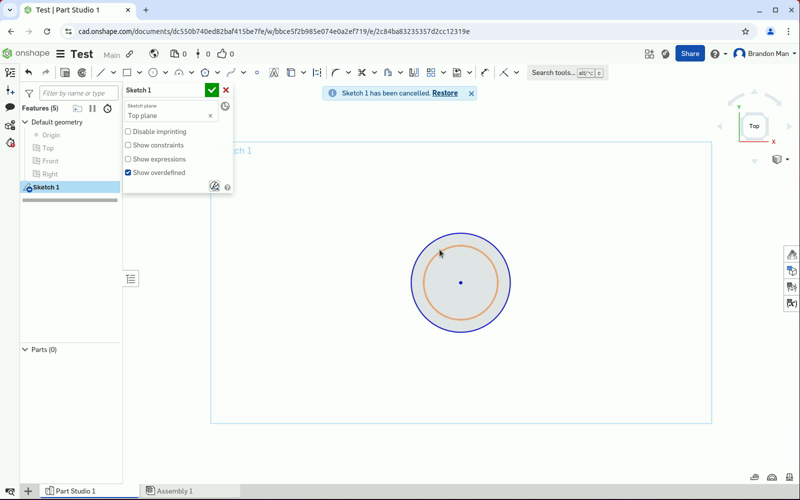
click(439, 249)
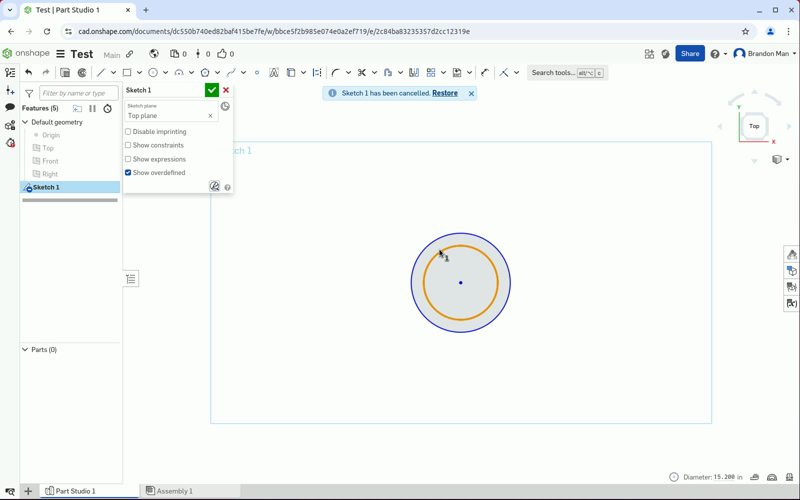
mouse_move(73, 352)
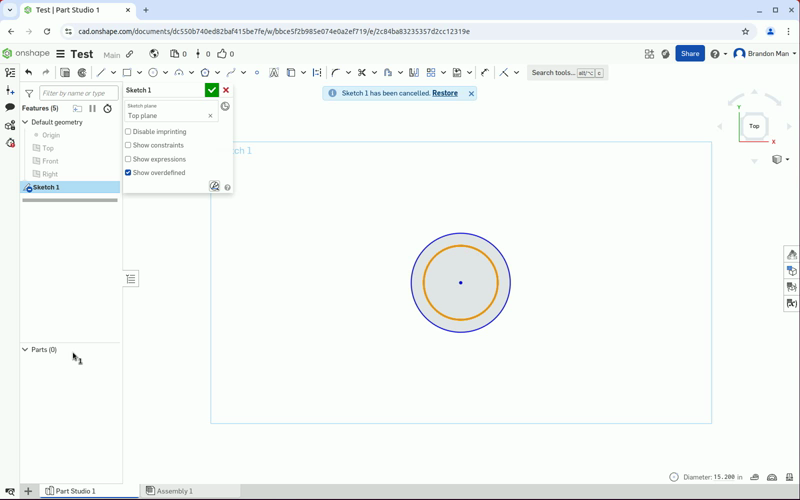
key(shift+y)
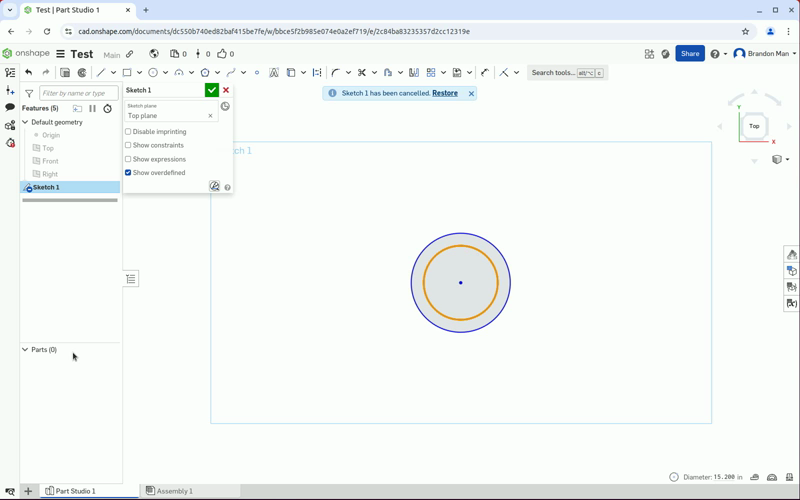
key(shift+e)
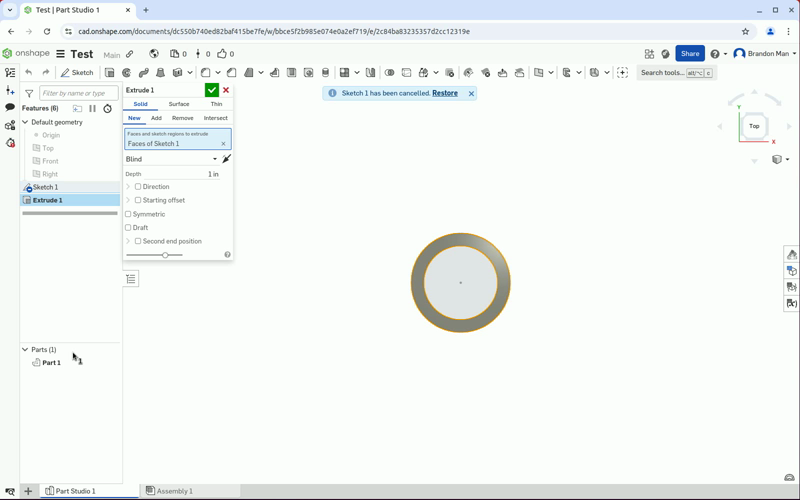
mouse_move(143, 106)
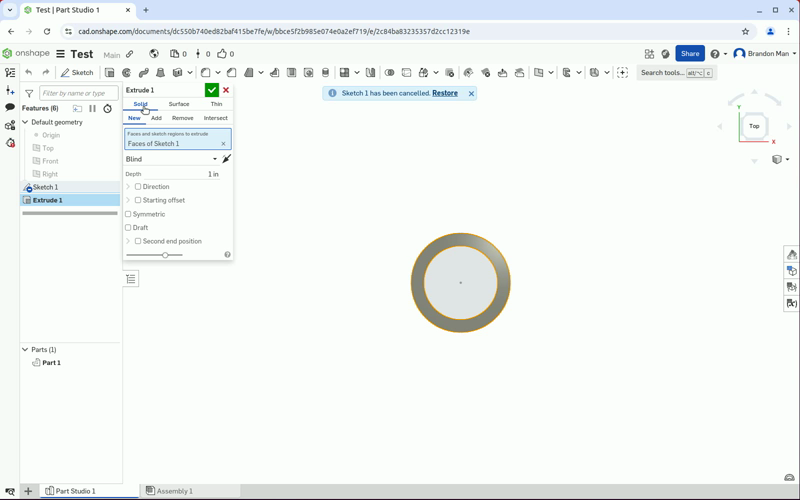
click(143, 106)
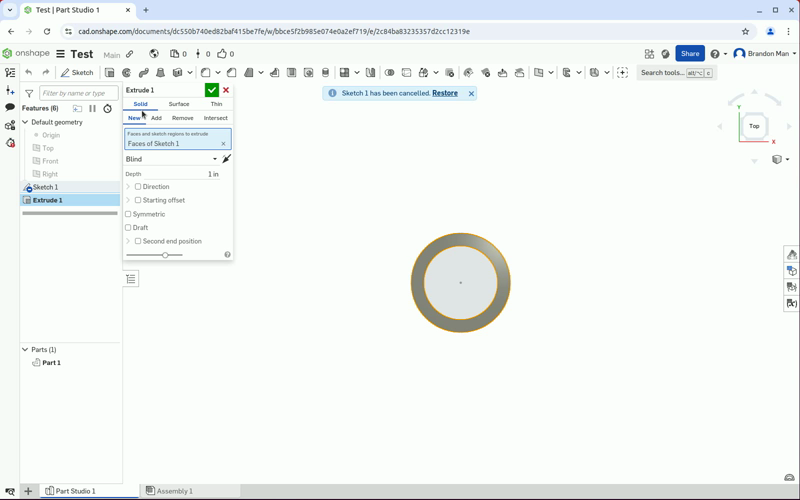
mouse_move(137, 120)
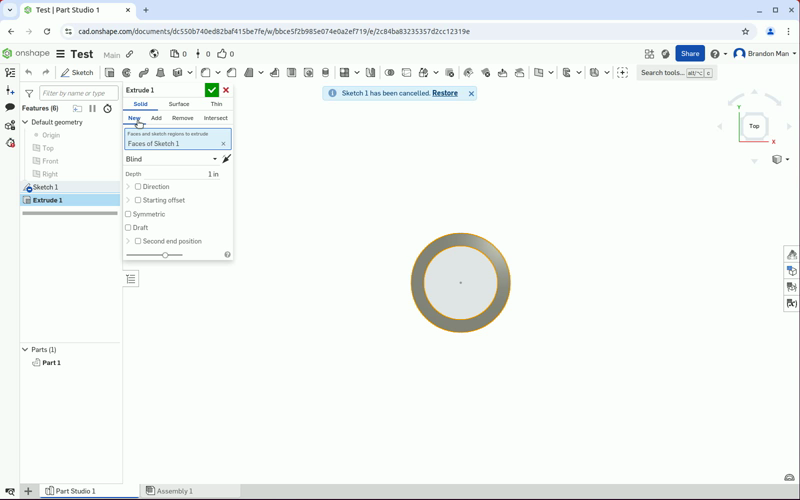
click(137, 120)
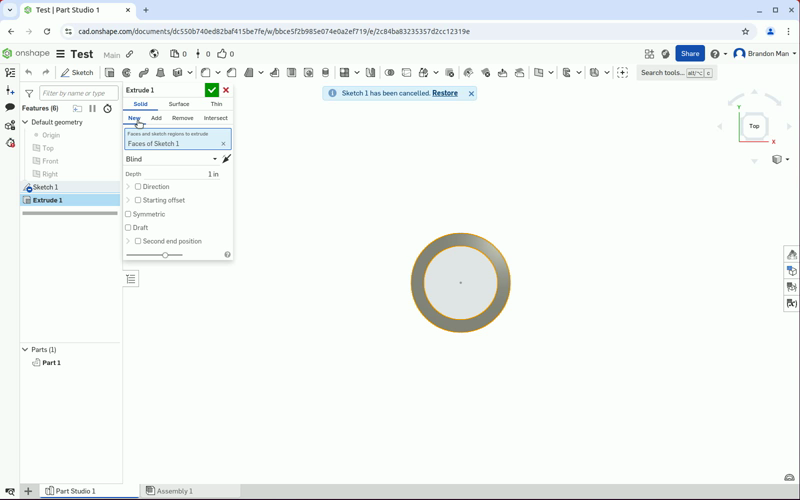
key(tab, 4)
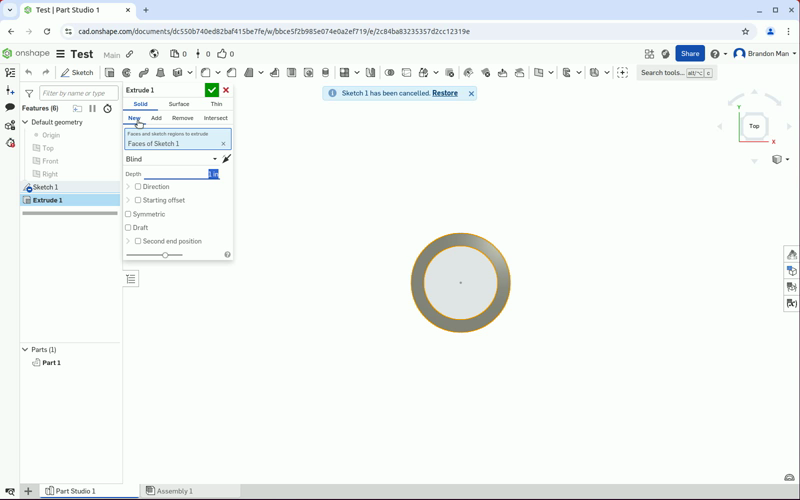
text(8.184)
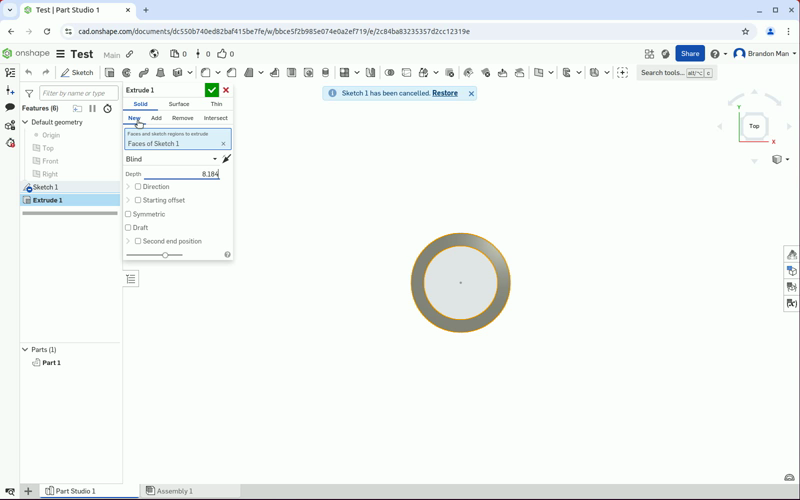
key(enter)
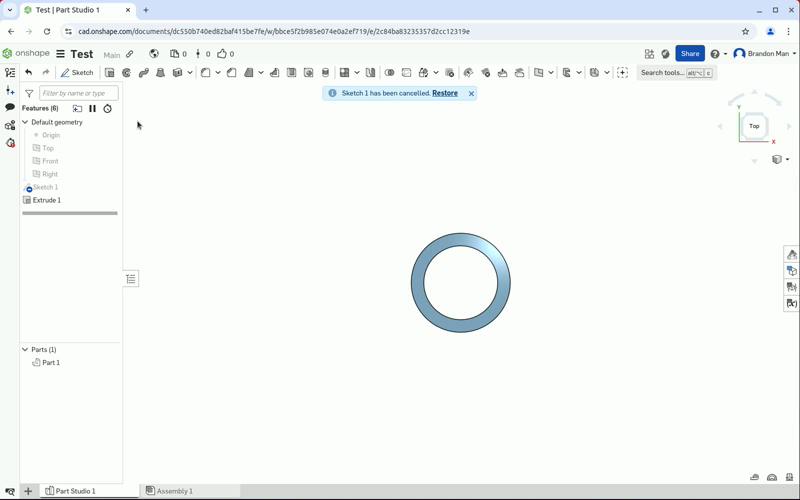
key(shift+h)
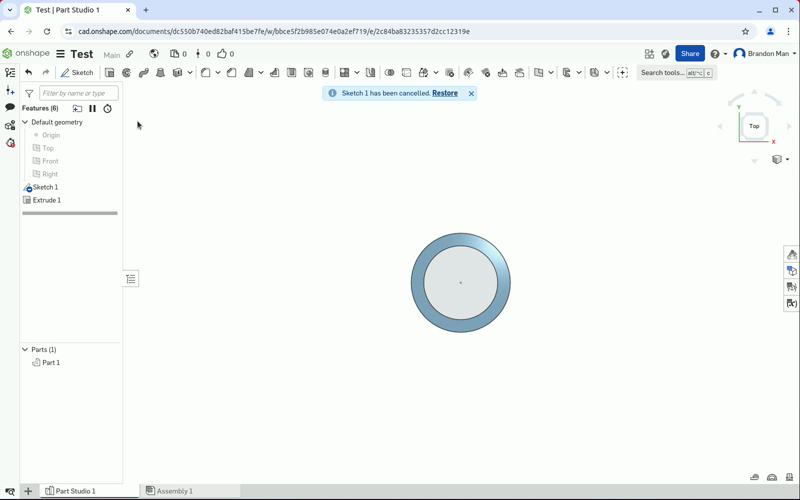
key(shift+h)
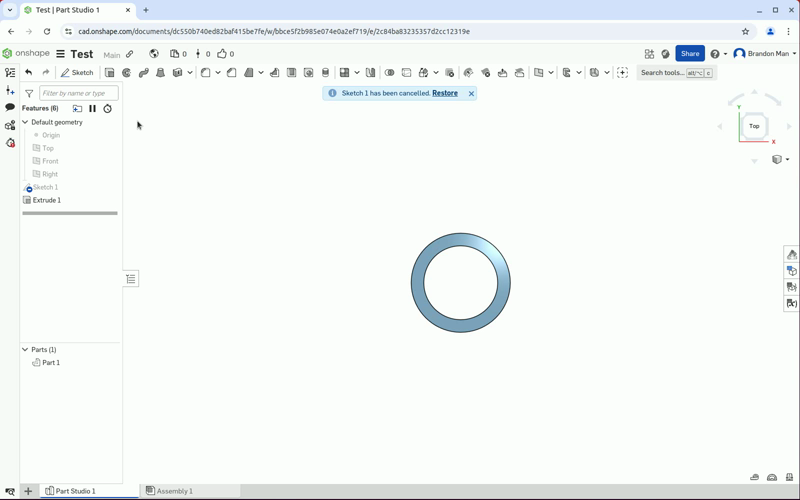
mouse_move(73, 189)
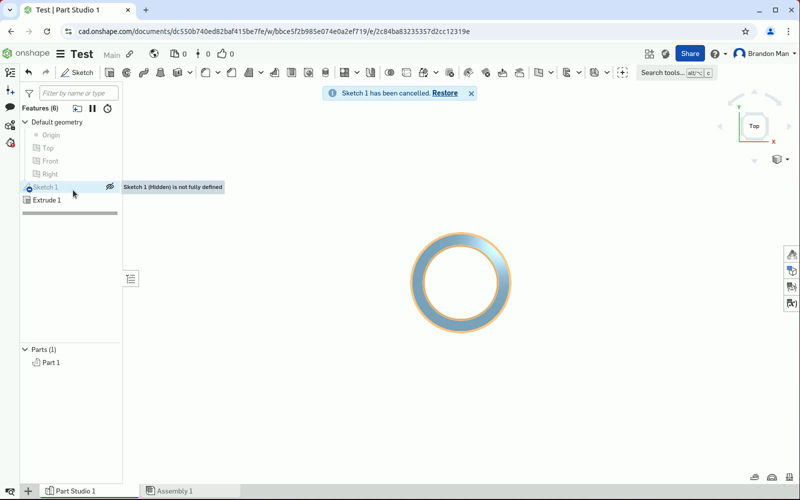
click(73, 189)
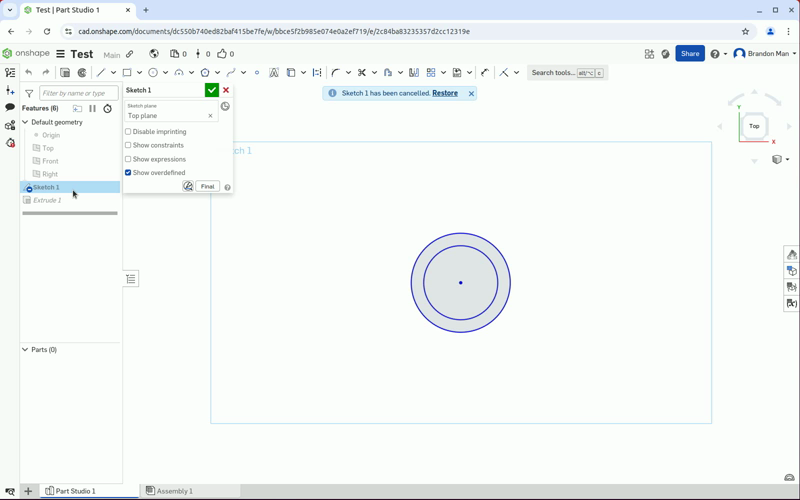
mouse_move(229, 92)
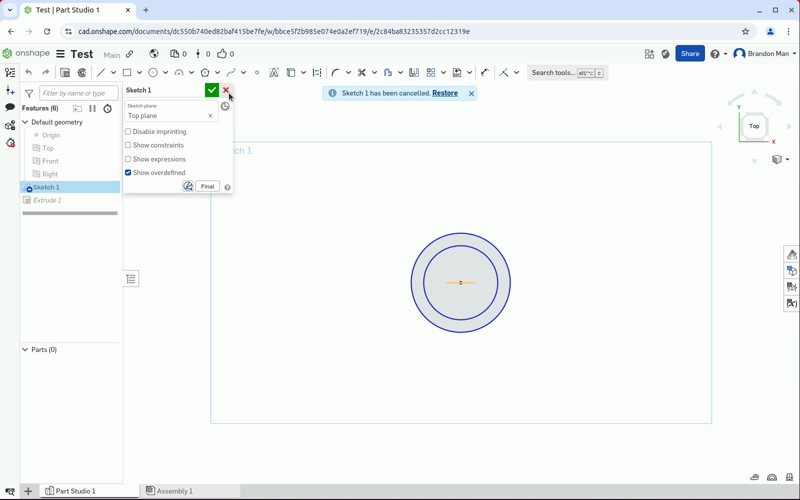
click(229, 92)
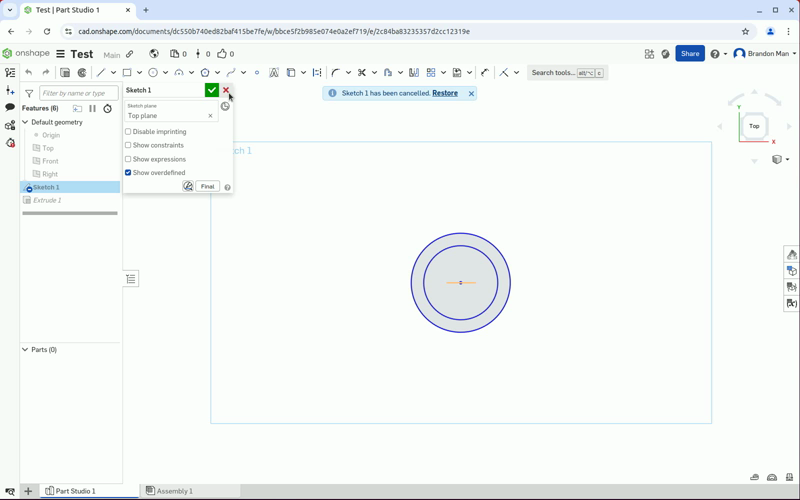
key(shift+s)
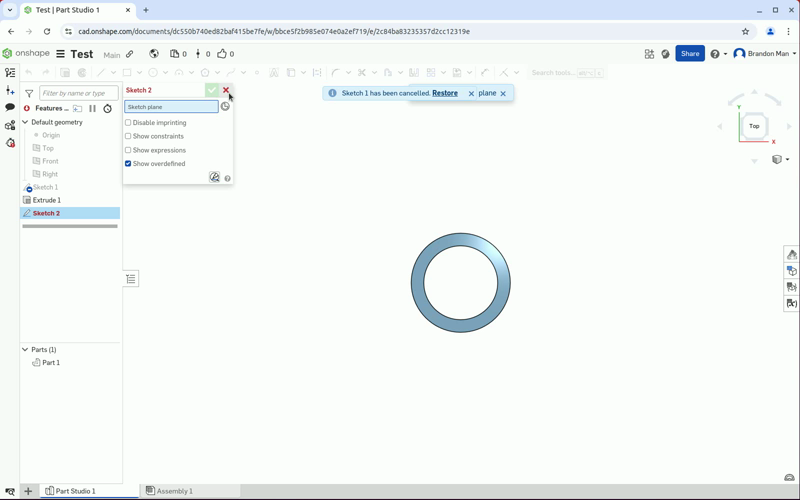
mouse_move(73, 150)
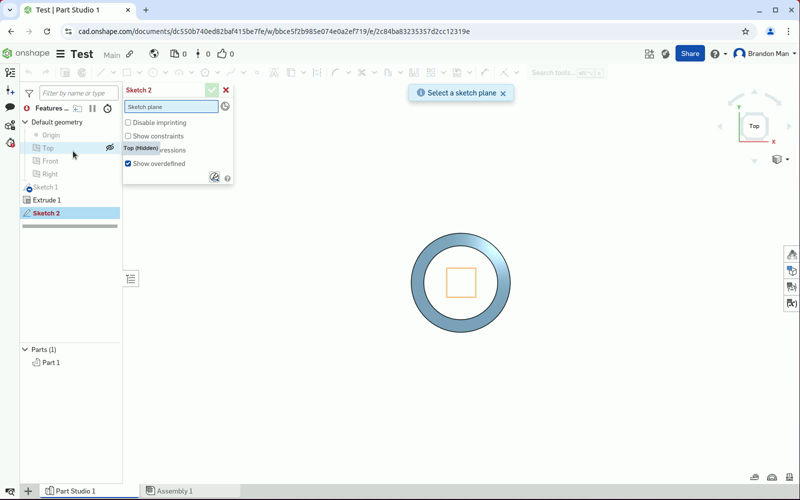
click(73, 150)
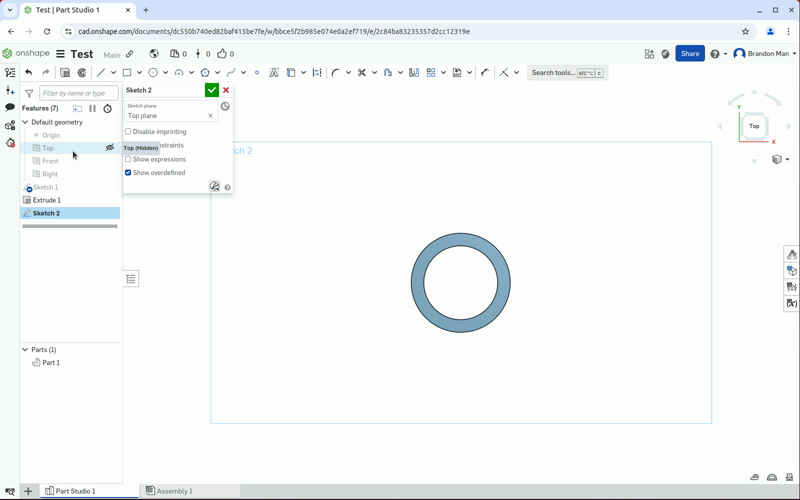
mouse_move(73, 352)
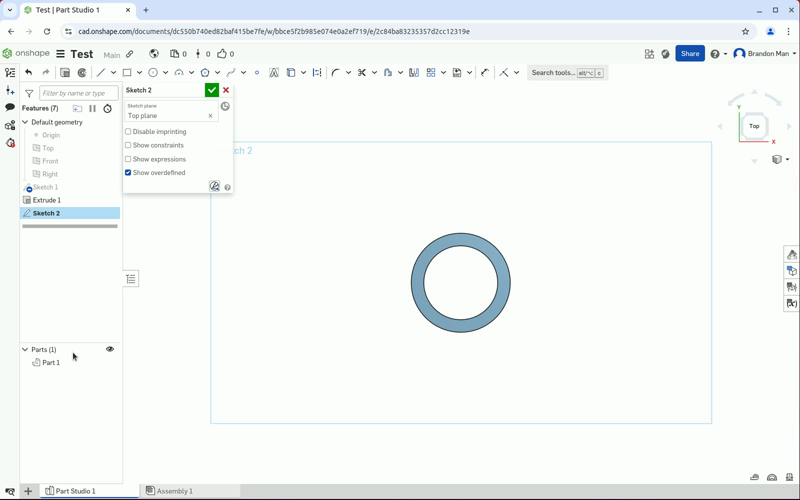
key(y)
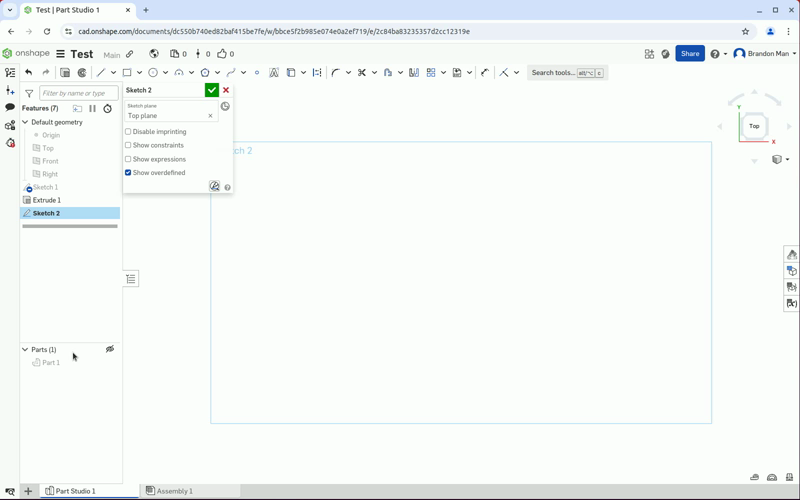
key(l)
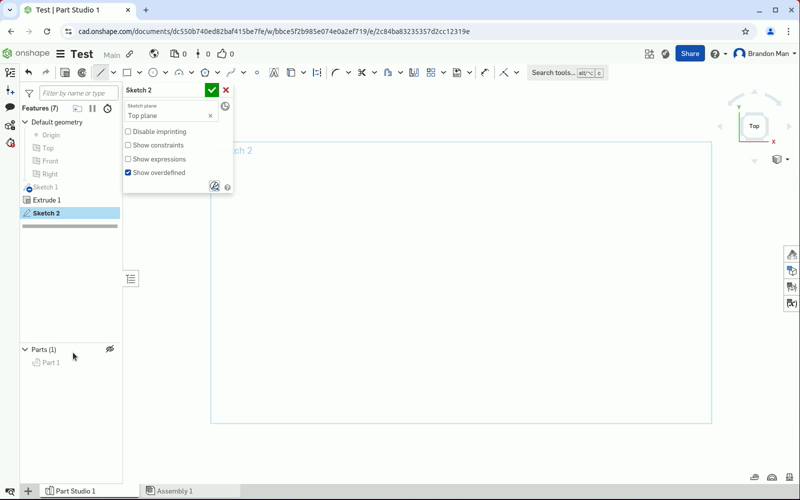
key_down(shift)
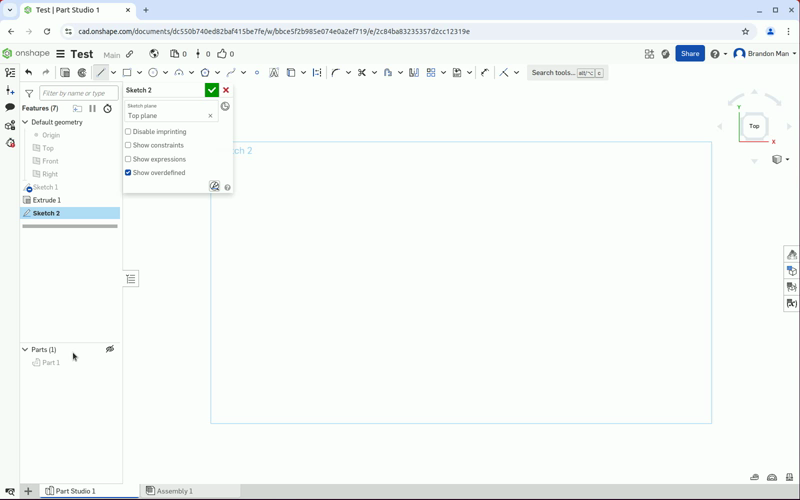
mouse_move(348, 316)
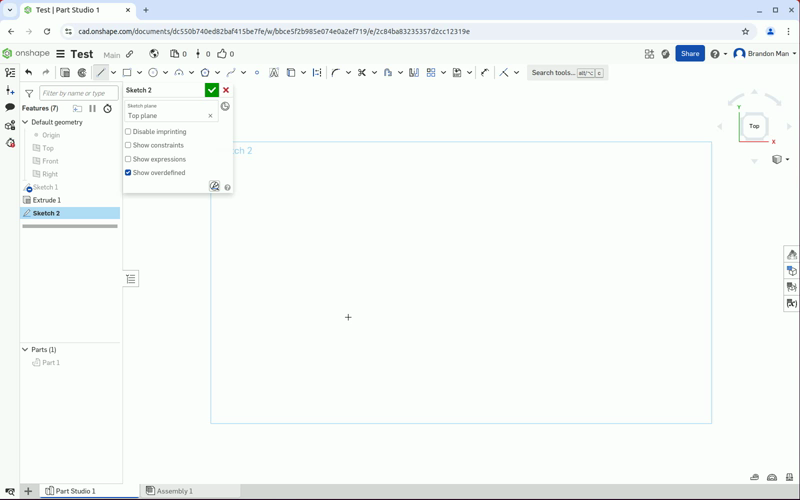
click(348, 316)
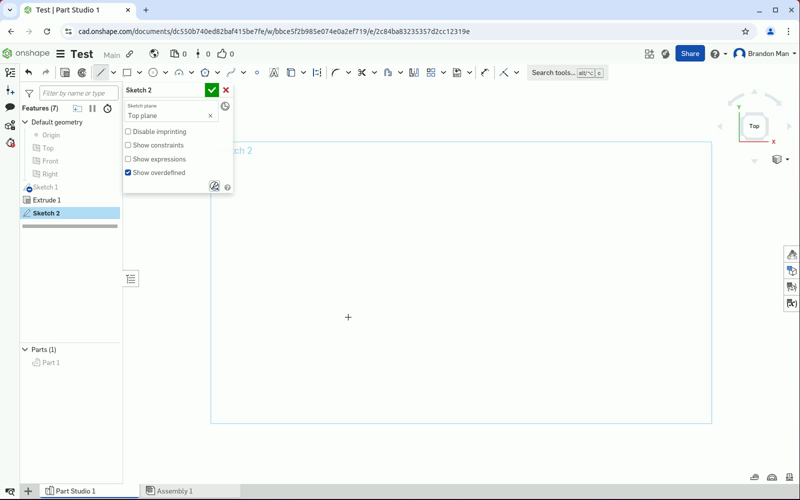
key_up(shift)
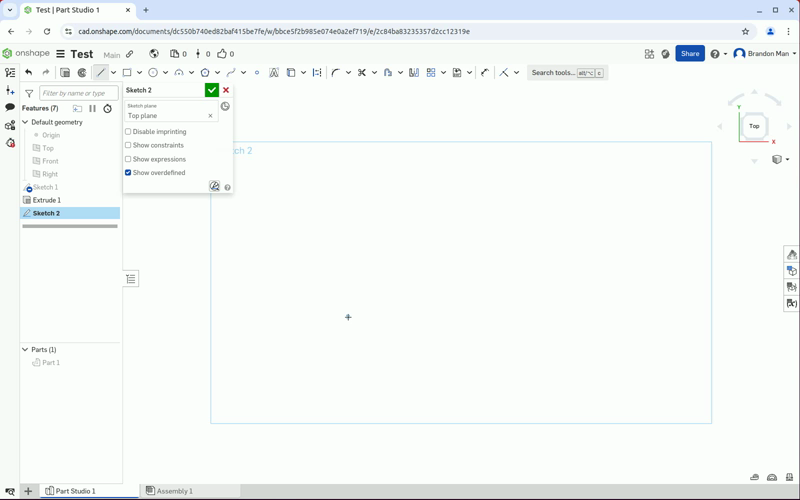
key_down(shift)
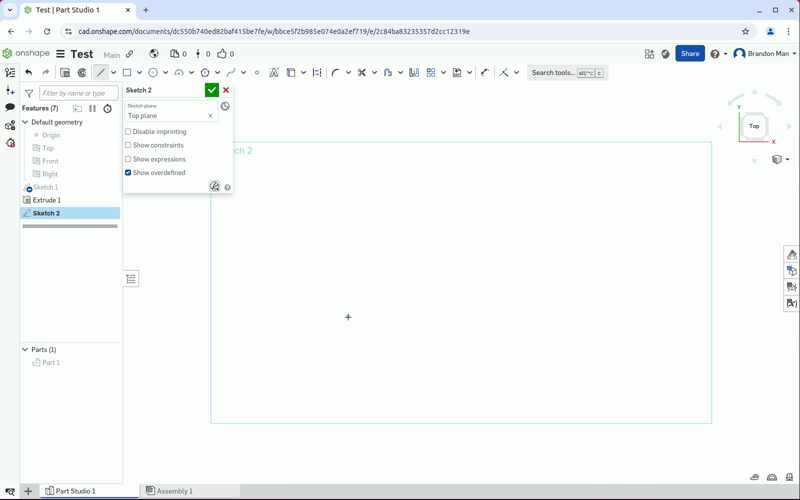
mouse_move(424, 316)
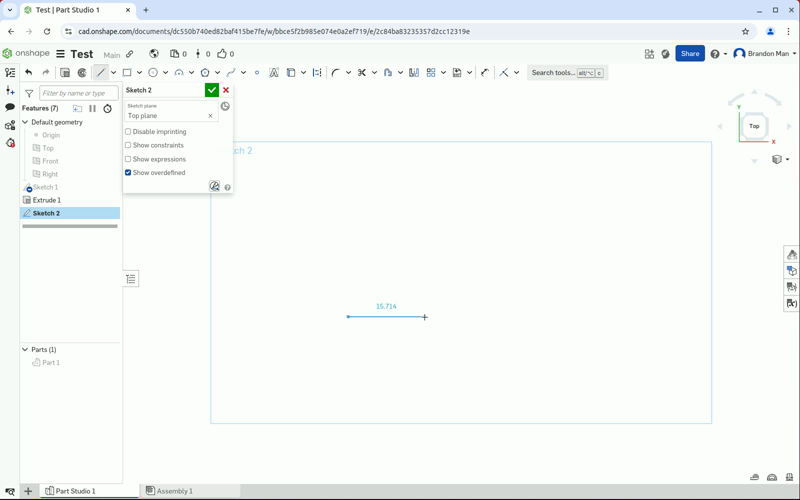
click(424, 316)
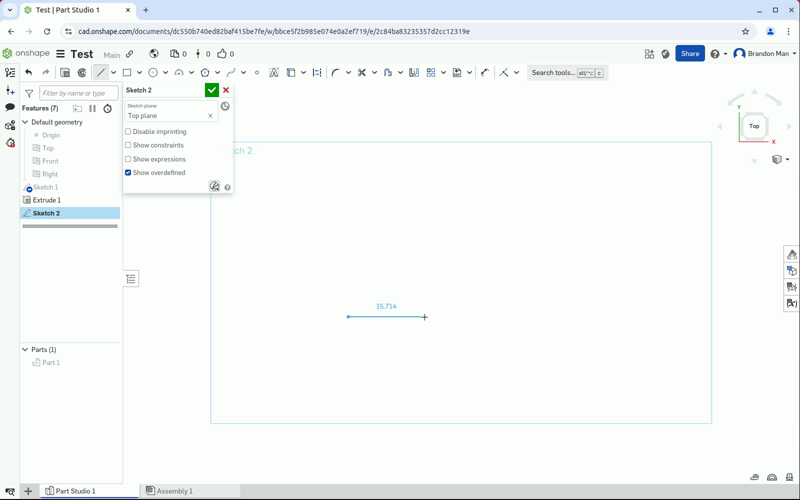
key_up(shift)
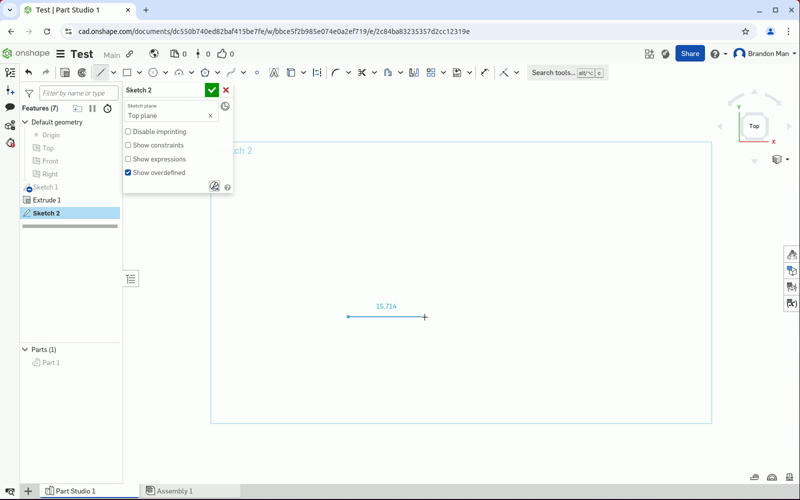
key_down(shift)
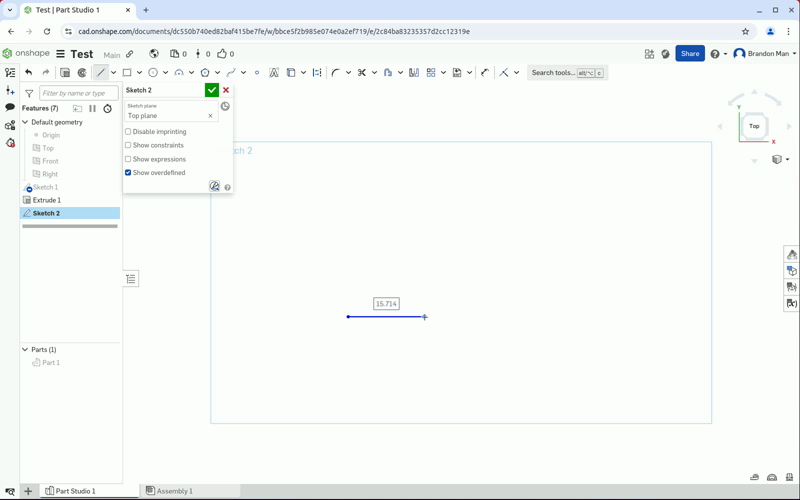
mouse_move(454, 316)
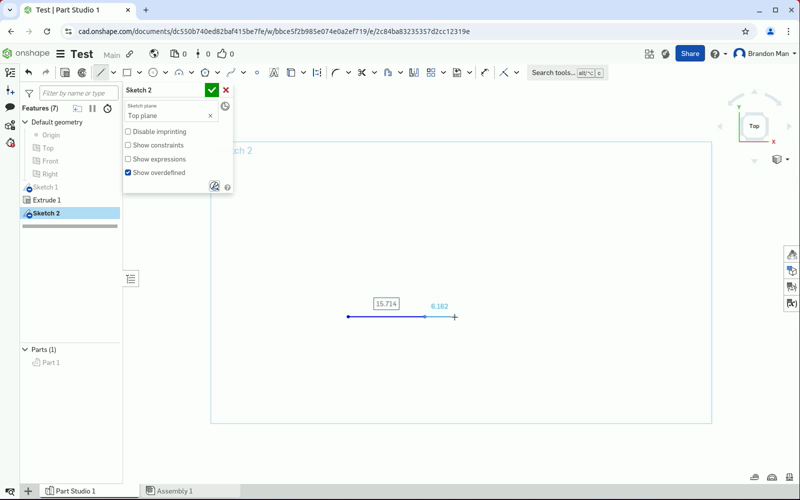
mouse_move(426, 316)
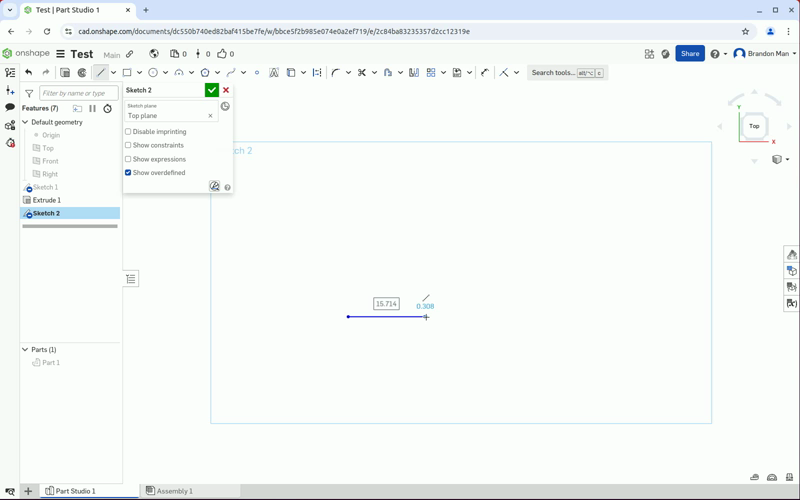
scroll(6)
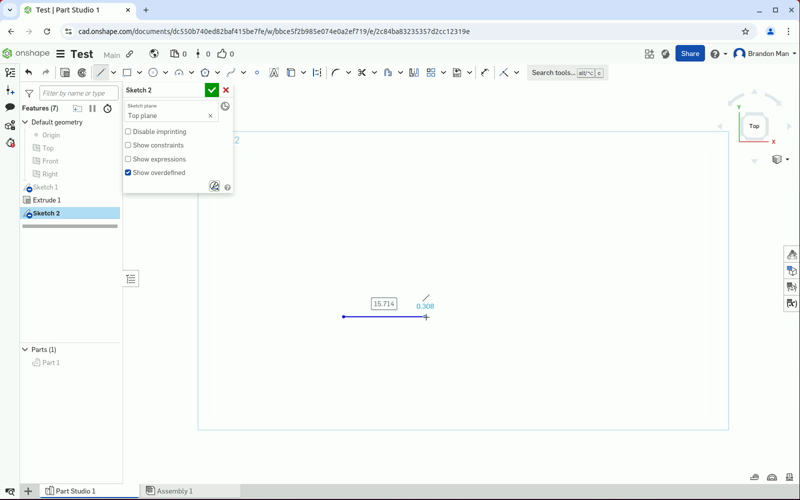
scroll(6)
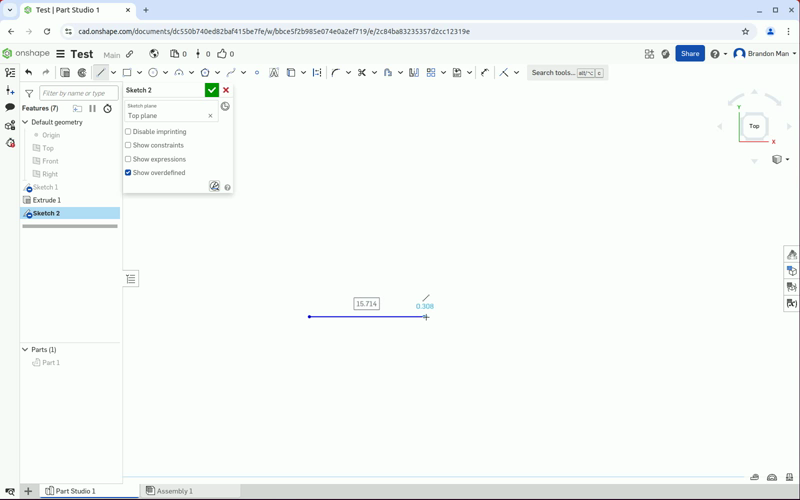
scroll(6)
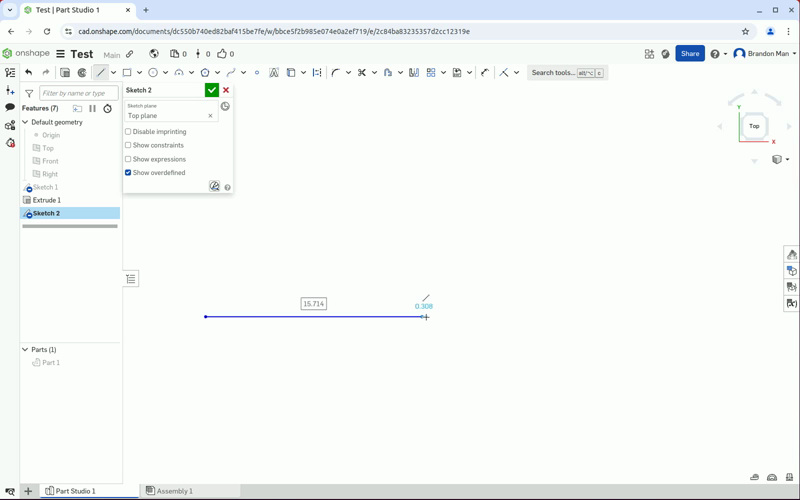
scroll(6)
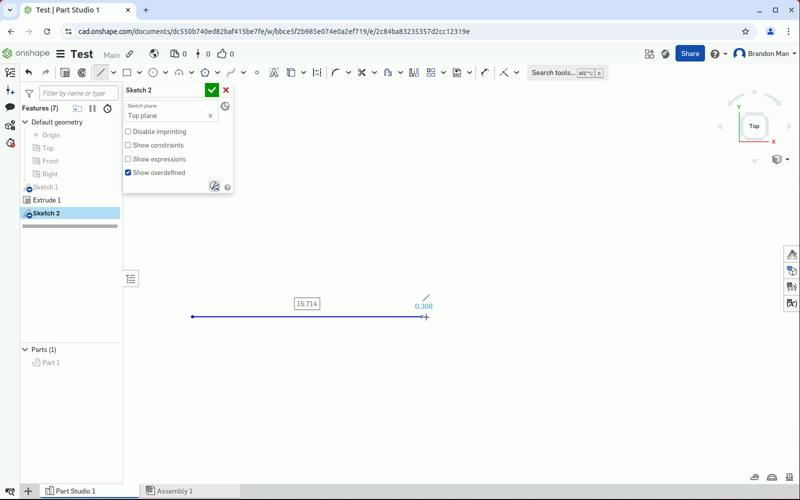
scroll(6)
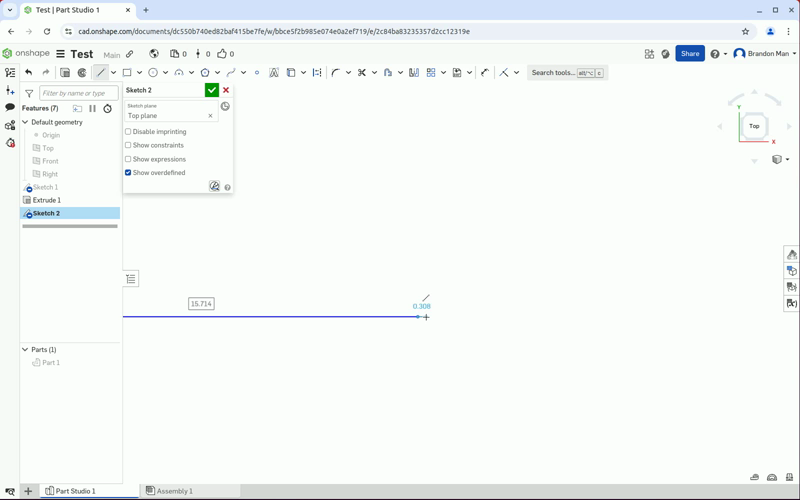
scroll(6)
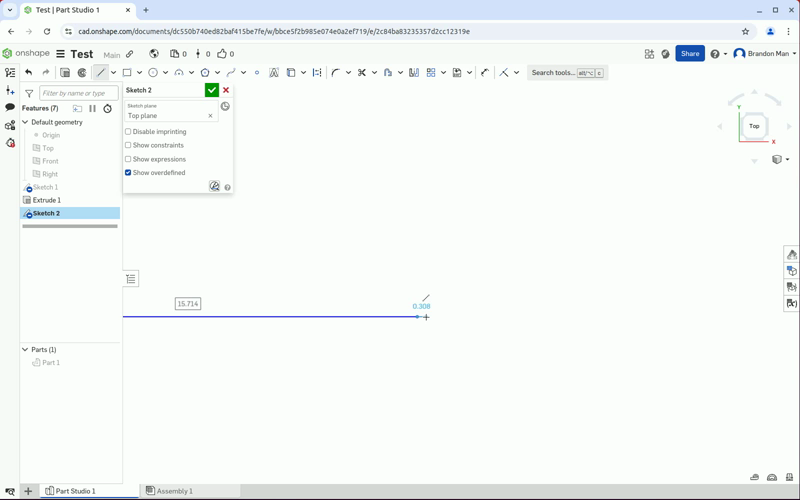
scroll(6)
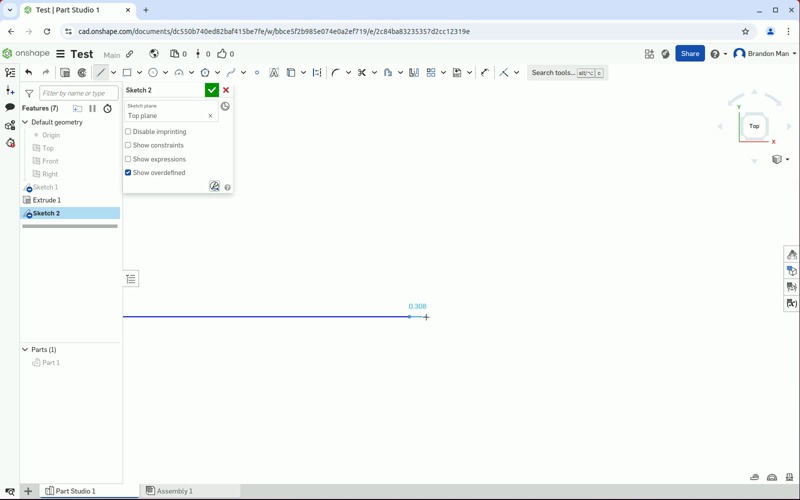
click(426, 316)
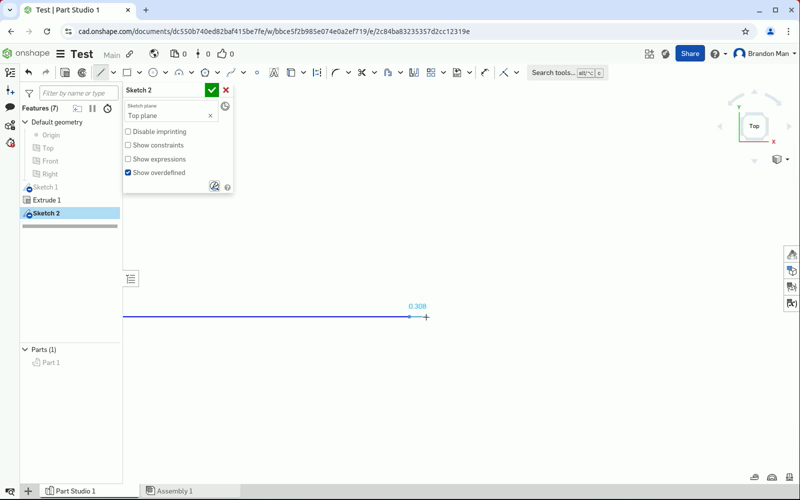
scroll(-6)
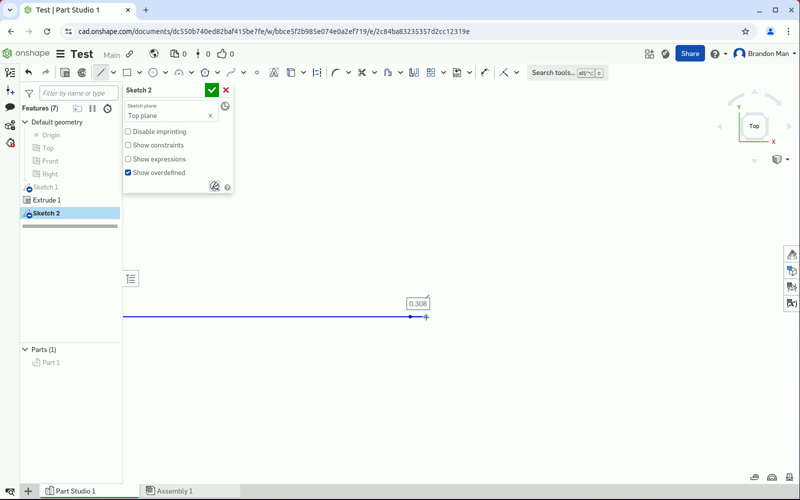
scroll(-6)
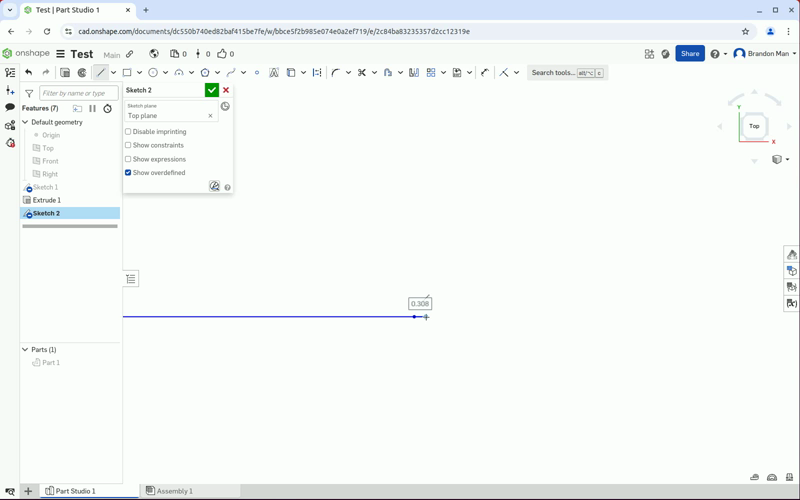
scroll(-6)
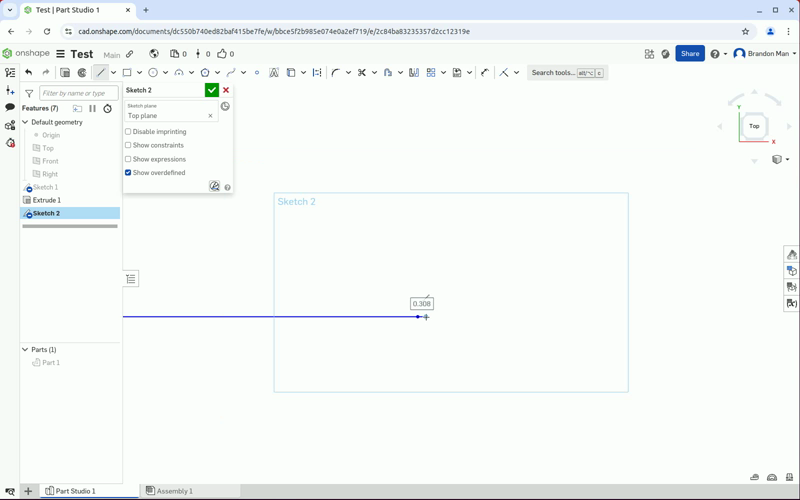
scroll(-6)
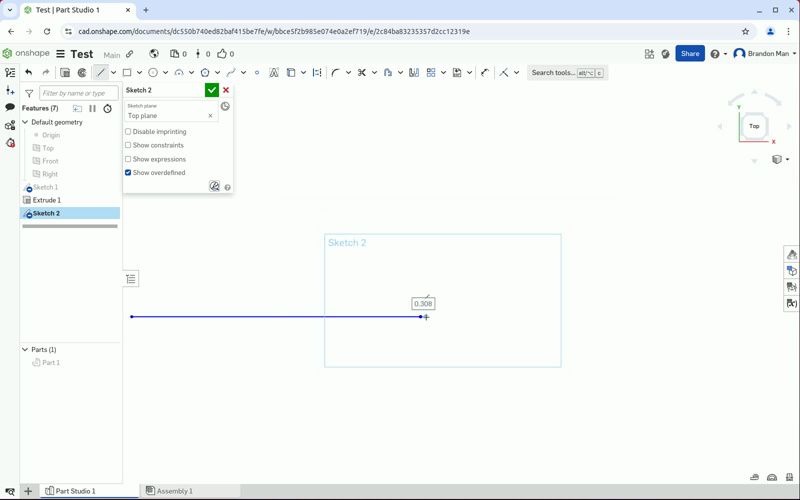
scroll(-6)
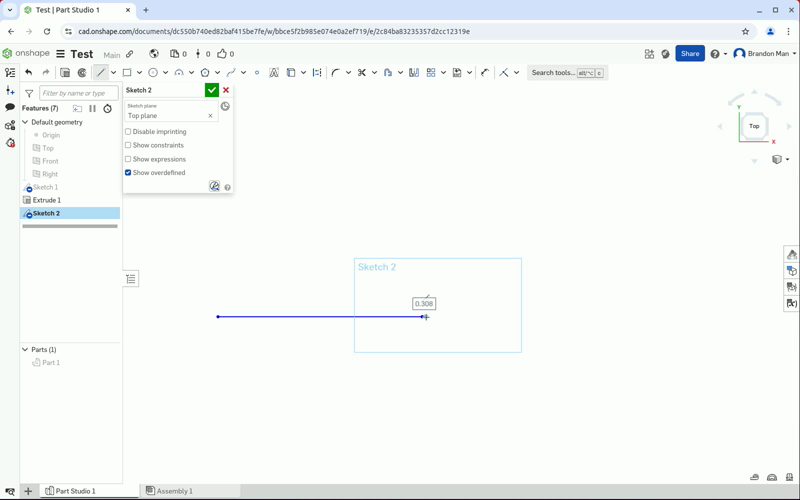
scroll(-6)
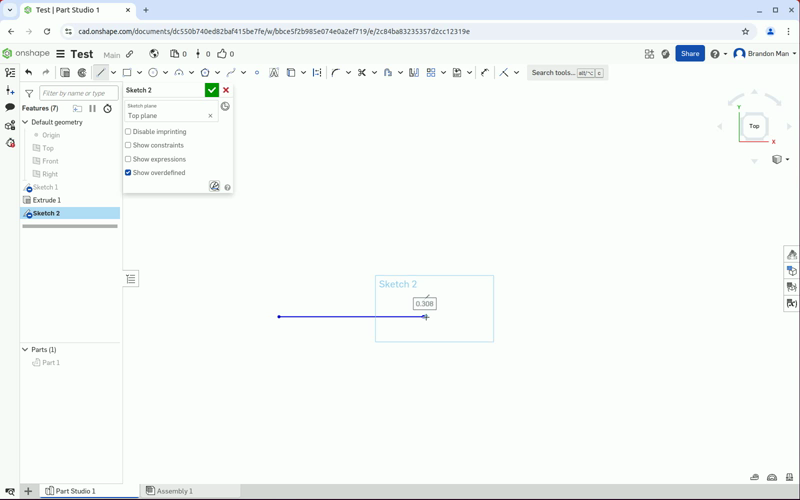
scroll(-6)
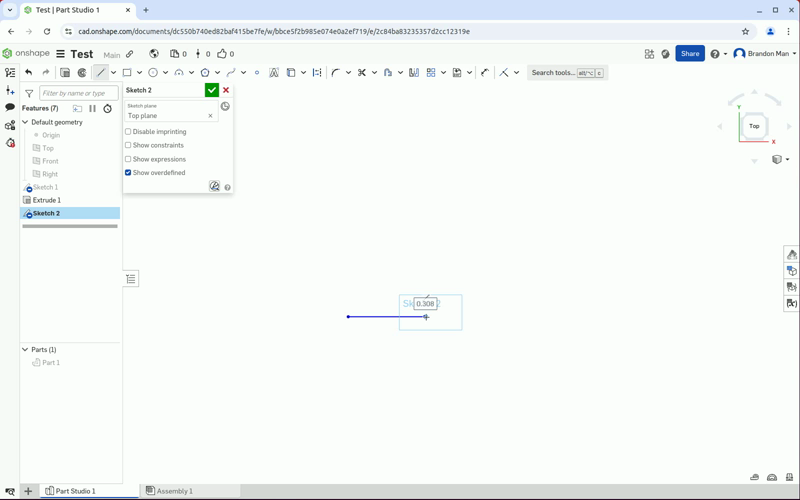
key_up(shift)
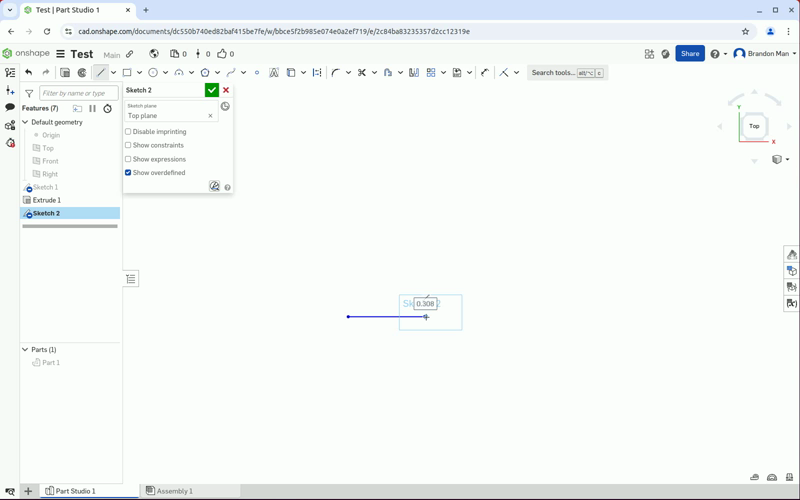
key(esc)
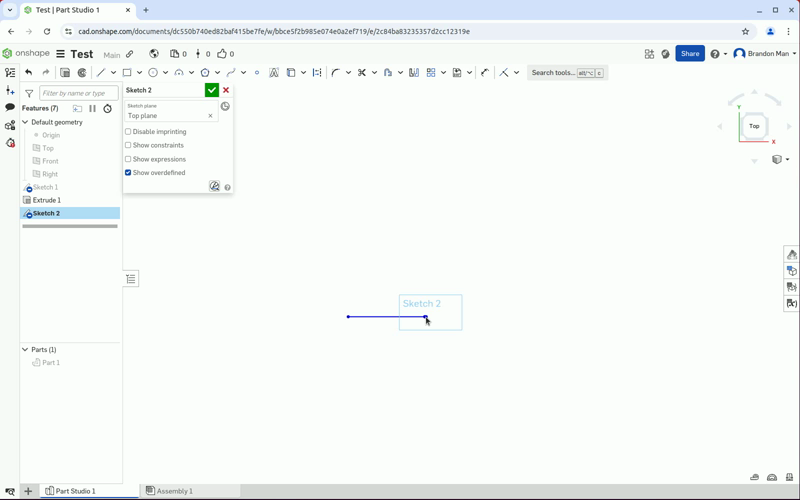
key(a)
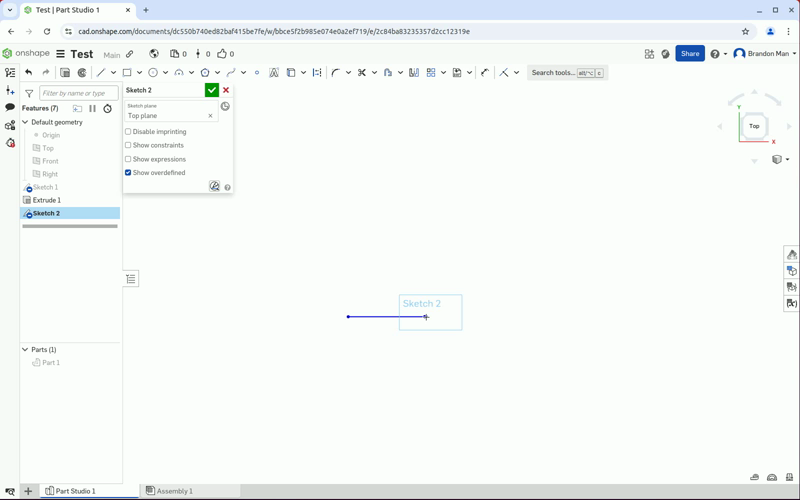
mouse_move(426, 316)
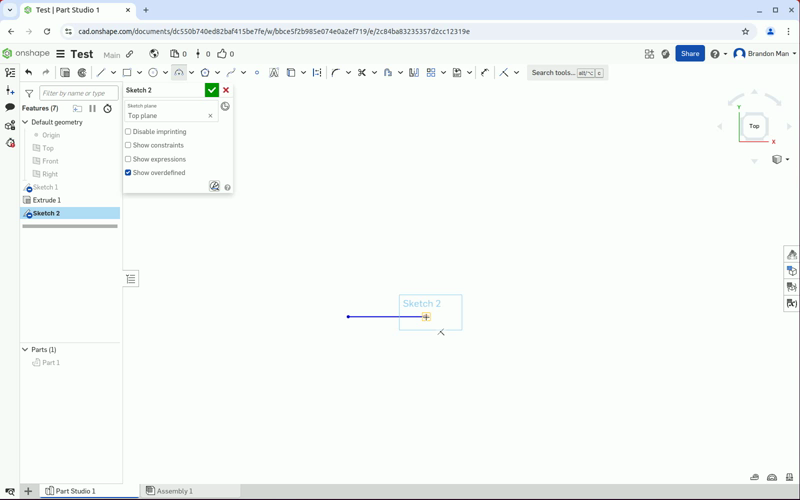
scroll(6)
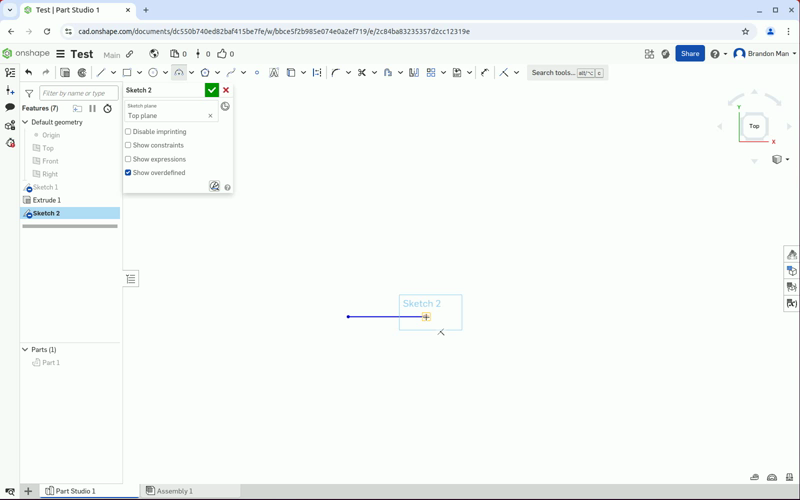
scroll(6)
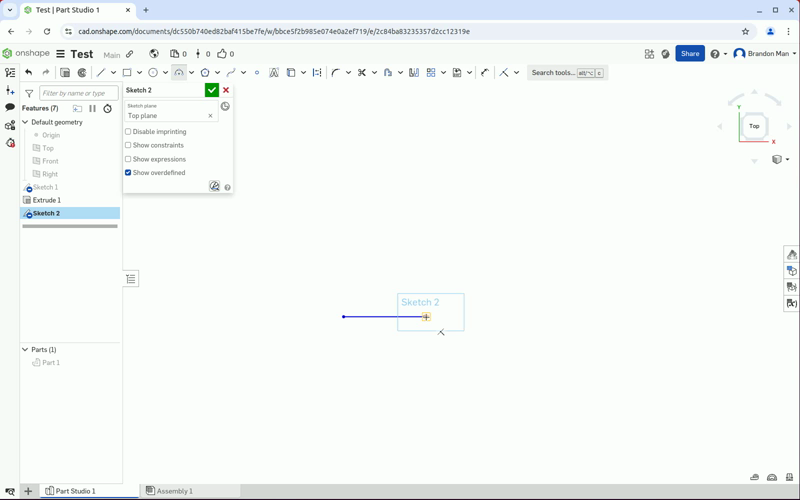
scroll(6)
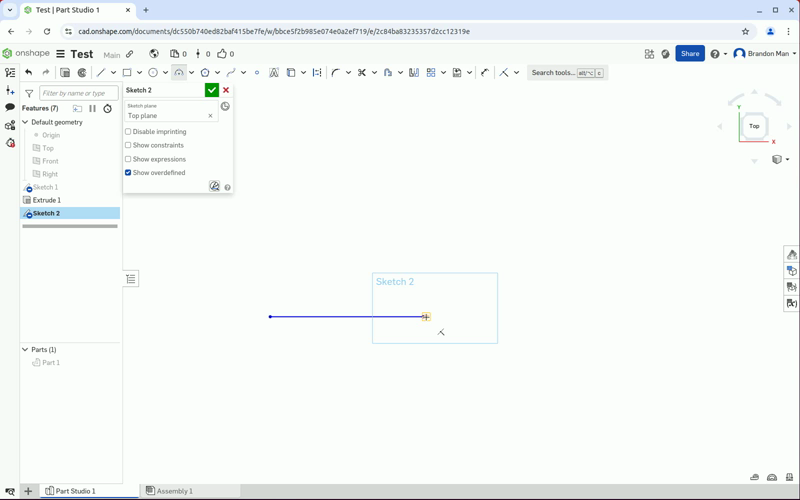
scroll(6)
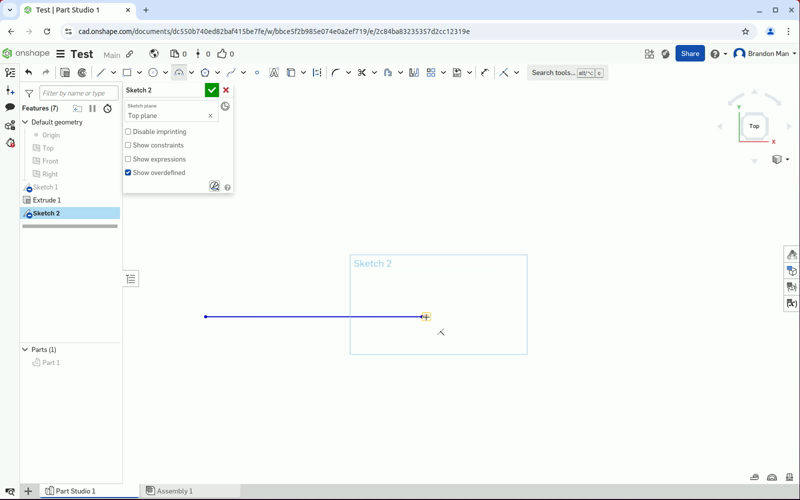
scroll(6)
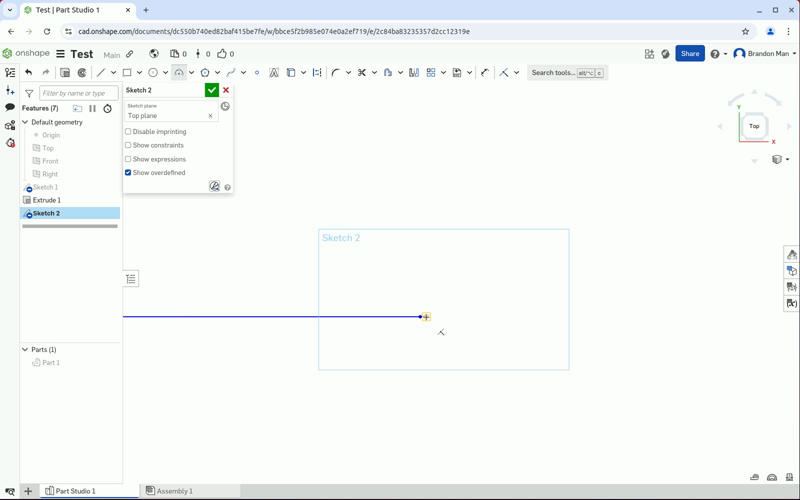
scroll(6)
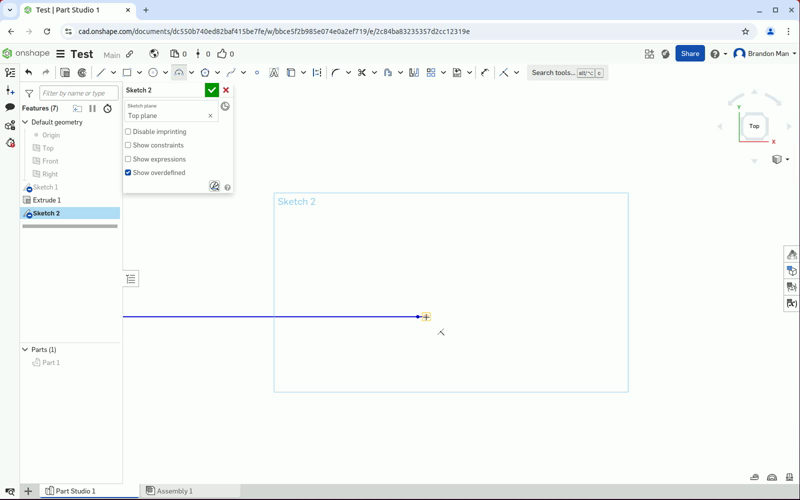
scroll(6)
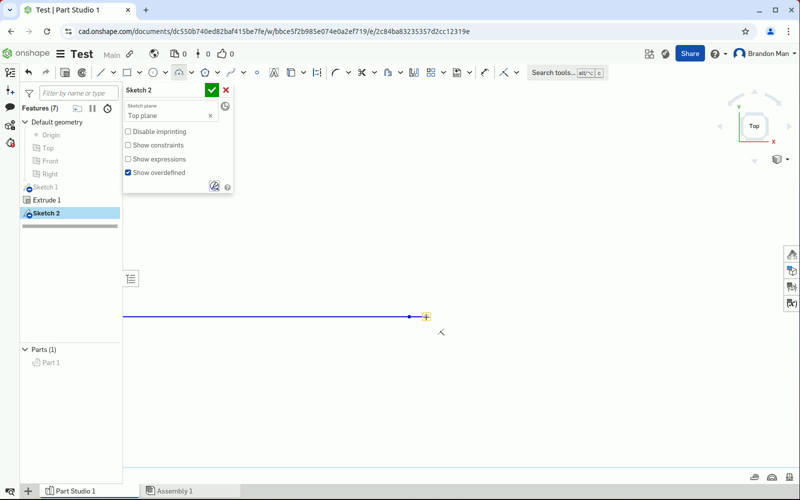
click(426, 316)
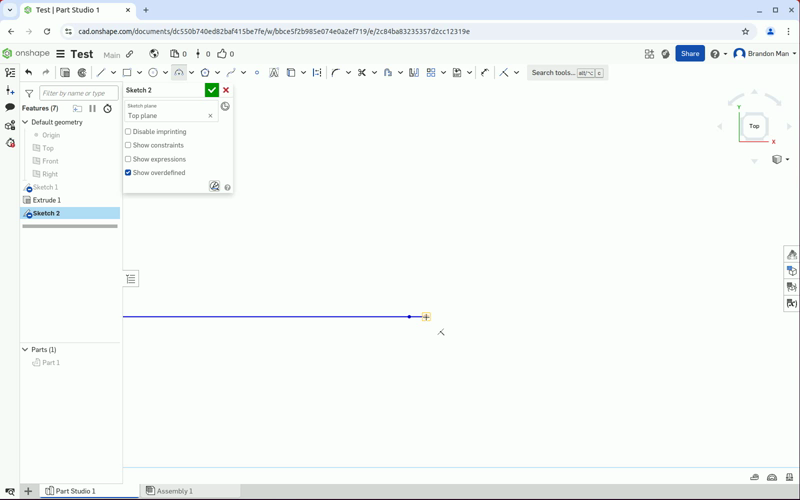
scroll(-6)
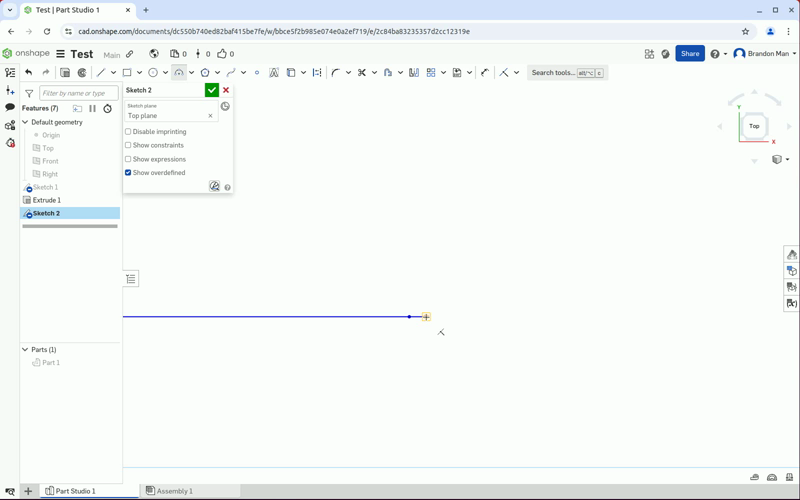
scroll(-6)
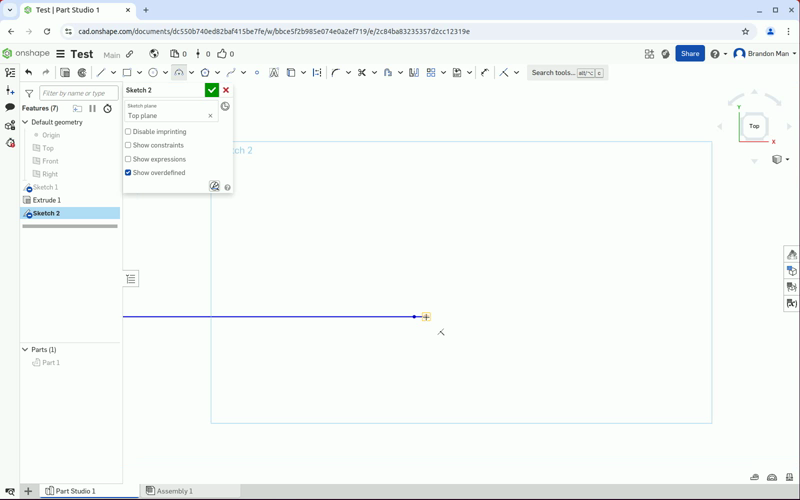
scroll(-6)
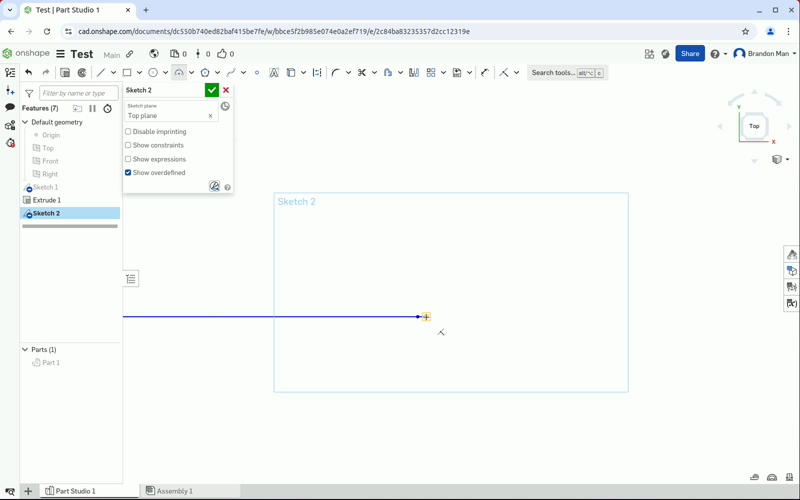
scroll(-6)
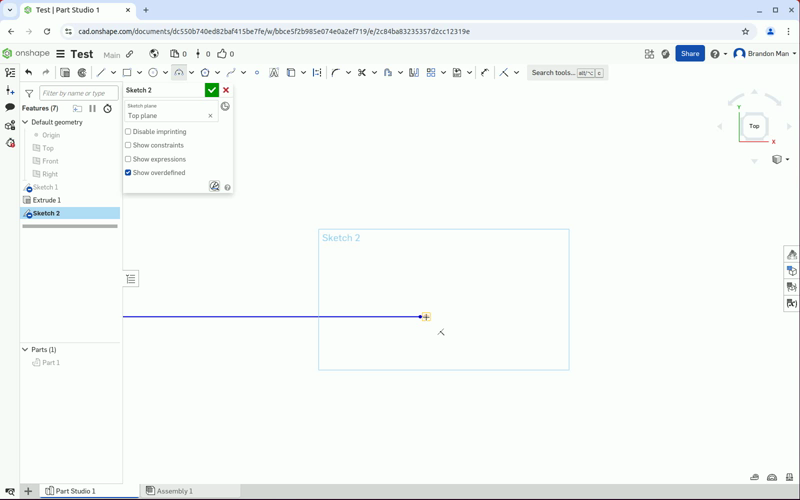
scroll(-6)
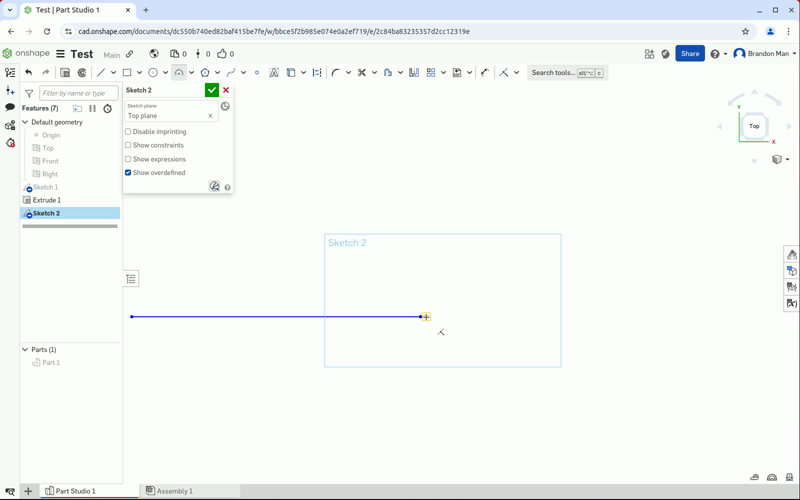
scroll(-6)
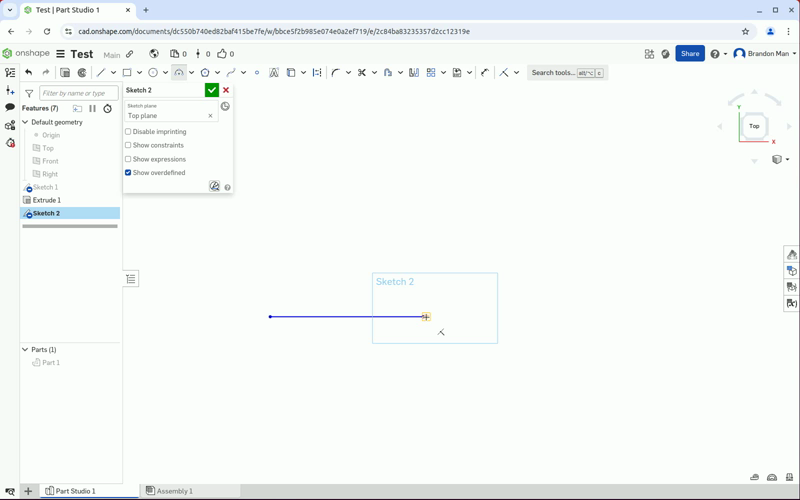
scroll(-6)
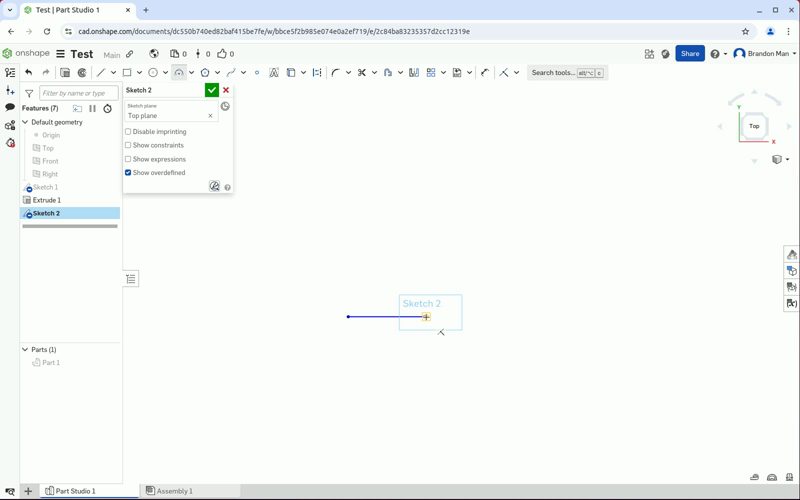
key_down(shift)
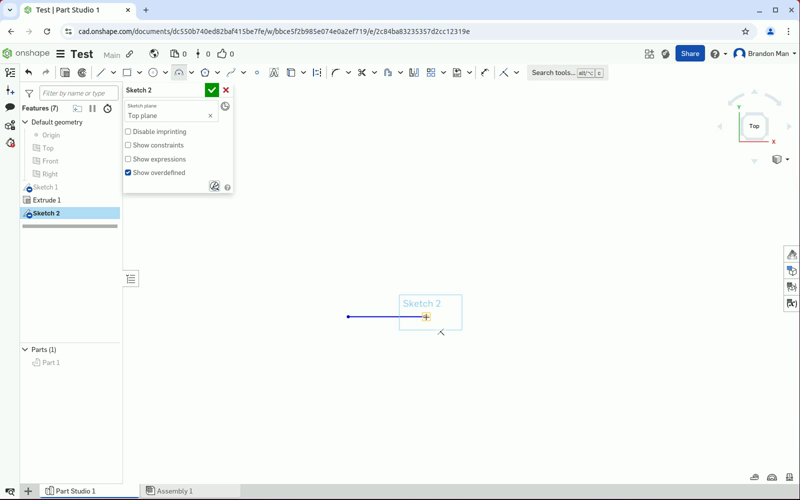
mouse_move(424, 250)
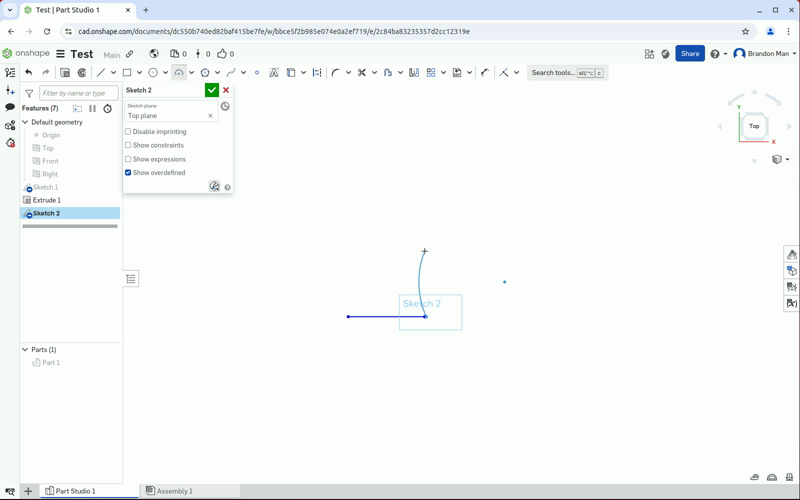
click(424, 250)
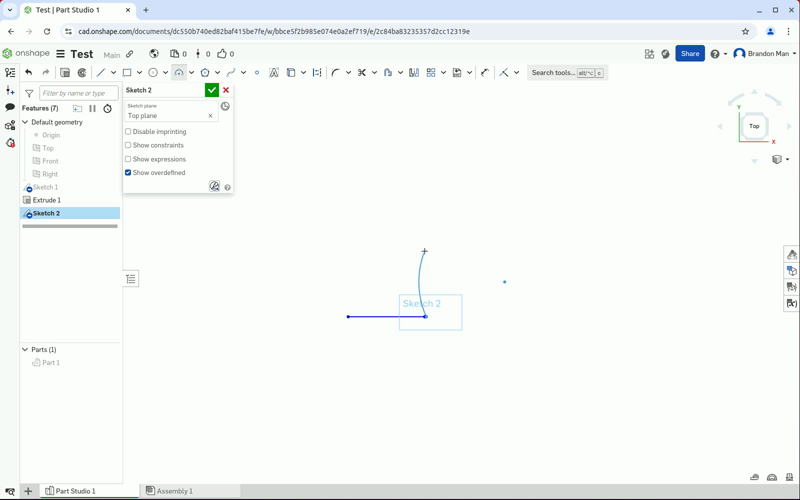
mouse_move(412, 284)
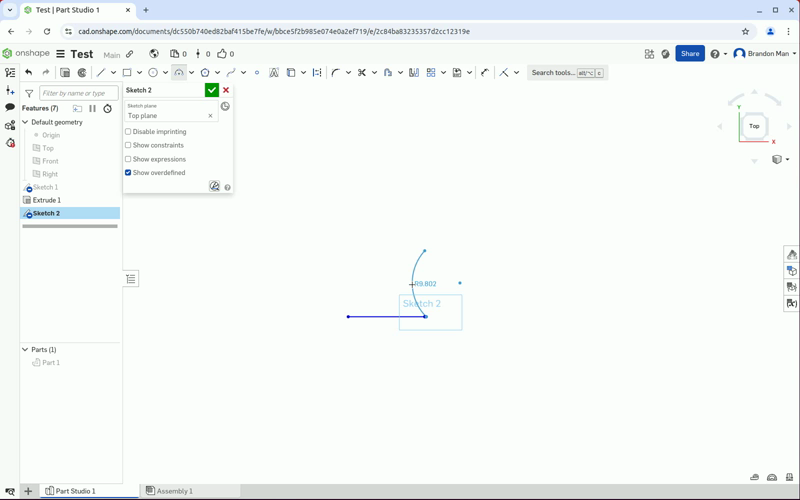
click(412, 284)
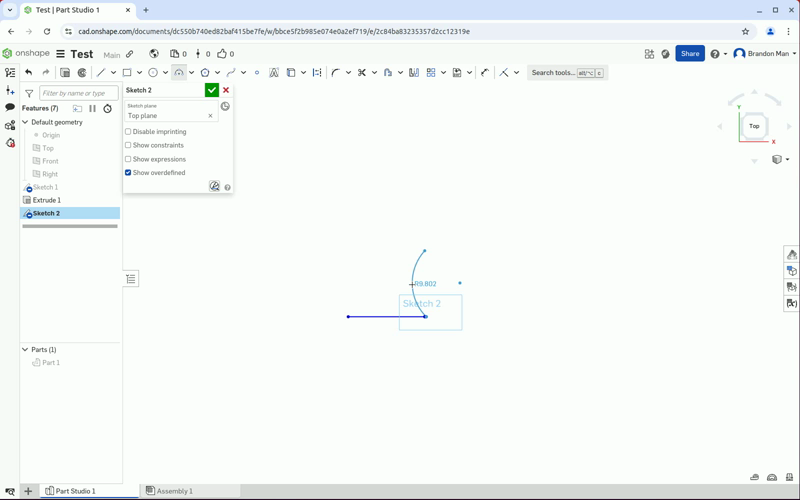
key_up(shift)
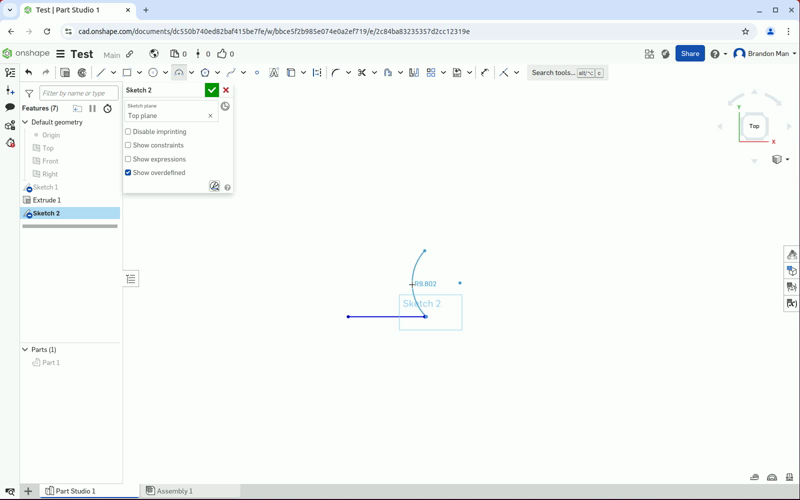
key(esc)
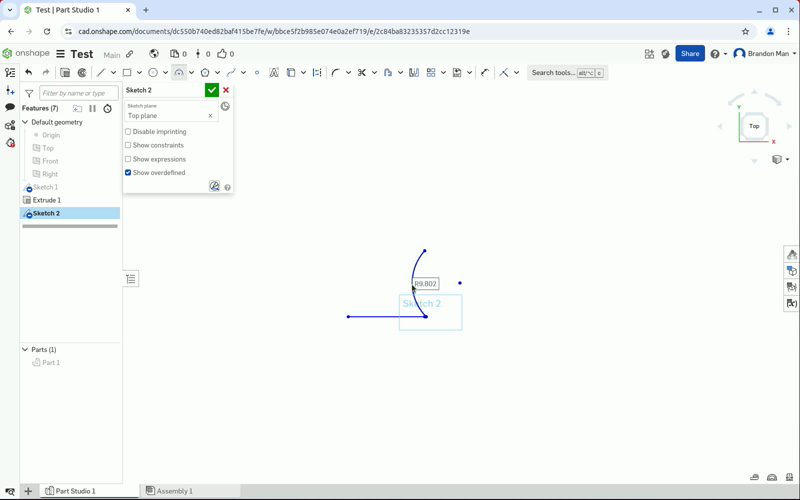
key(l)
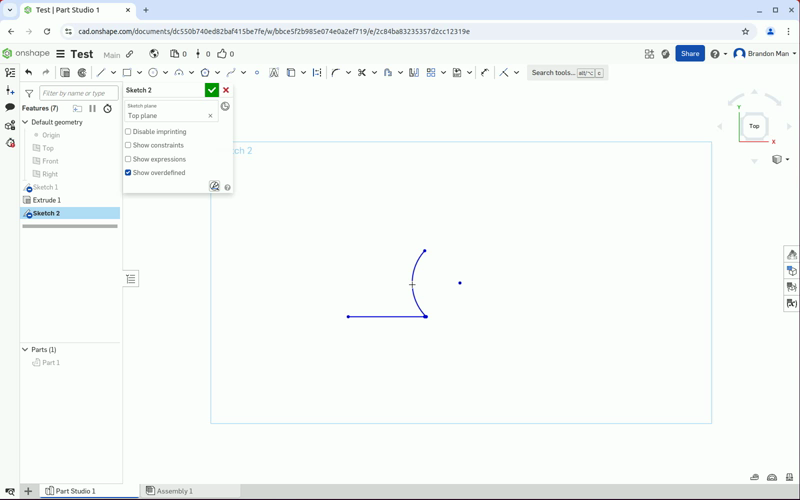
mouse_move(424, 250)
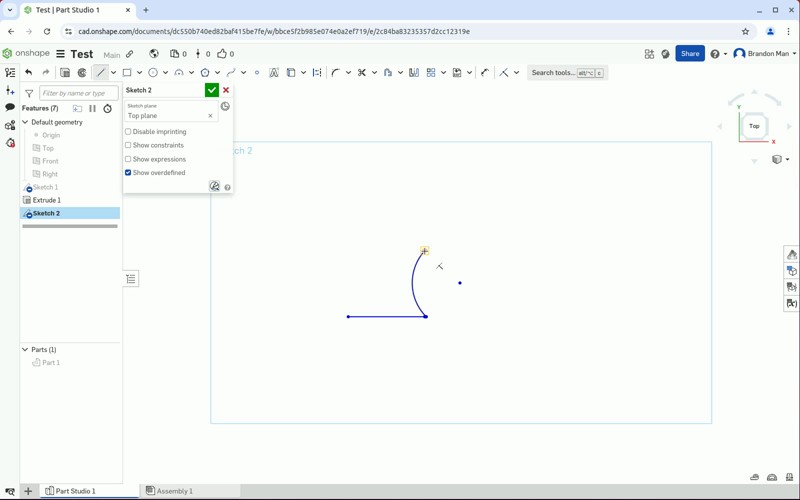
click(424, 250)
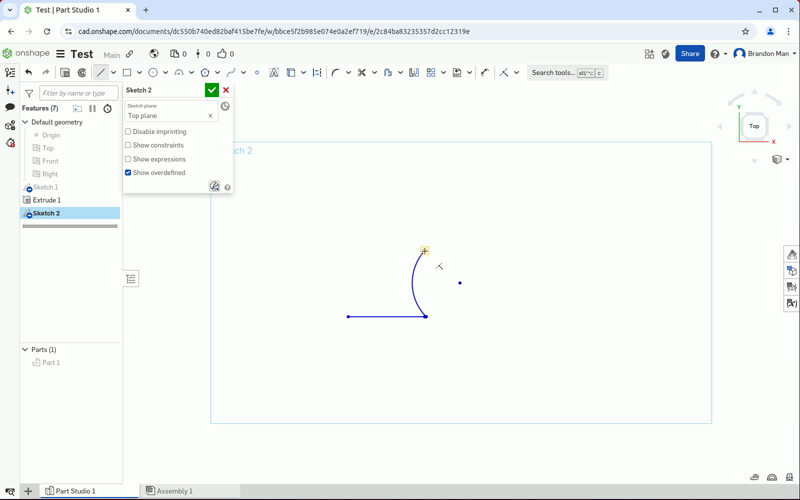
key_down(shift)
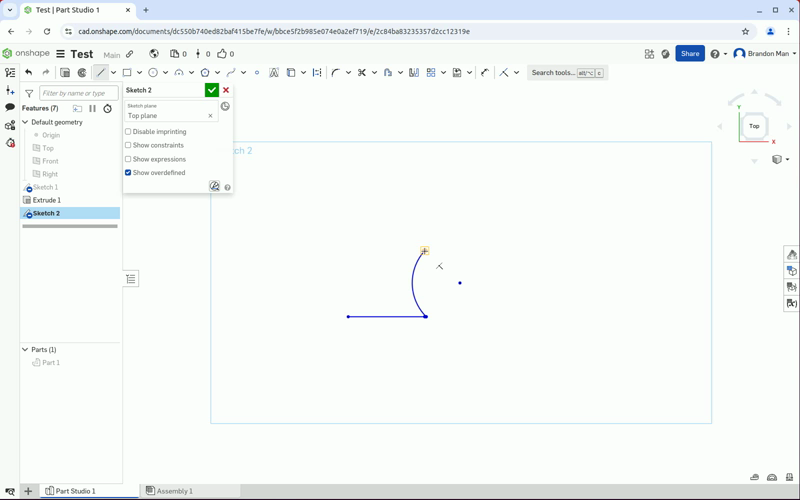
mouse_move(348, 250)
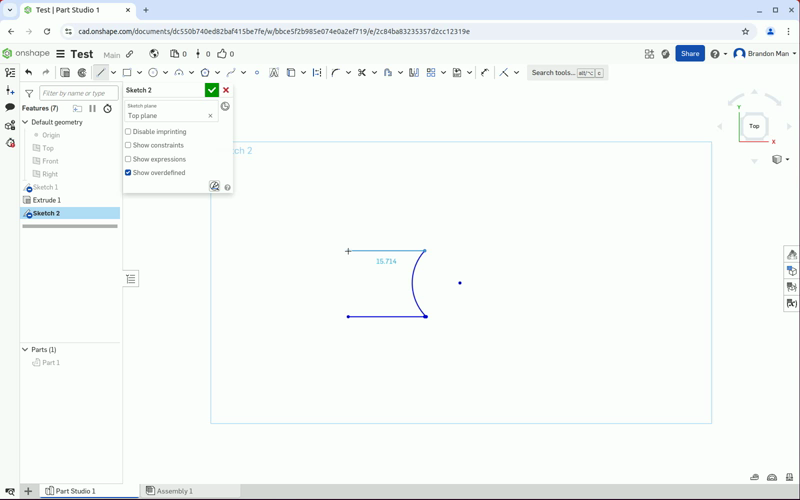
click(348, 250)
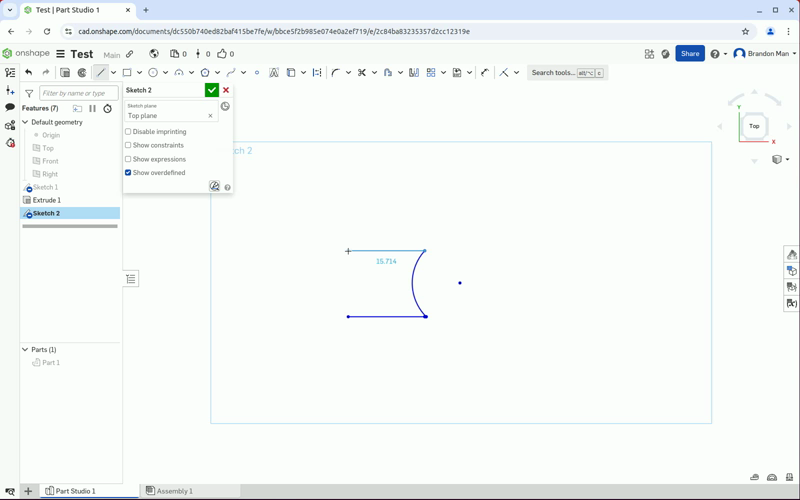
key_up(shift)
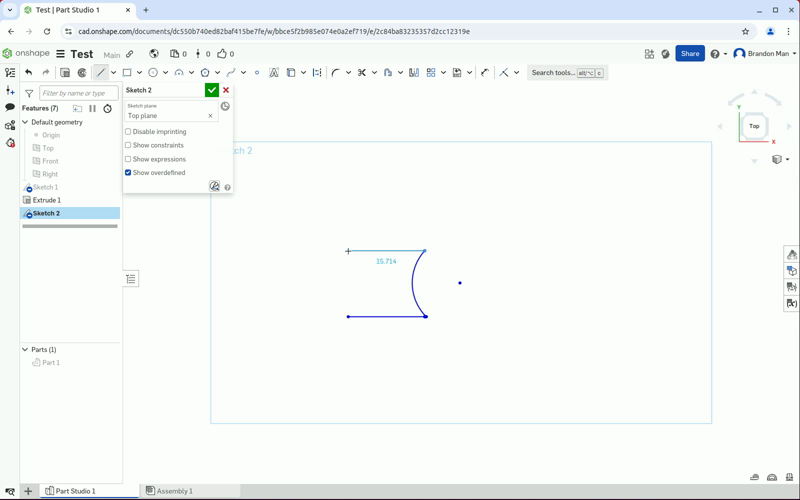
key_down(shift)
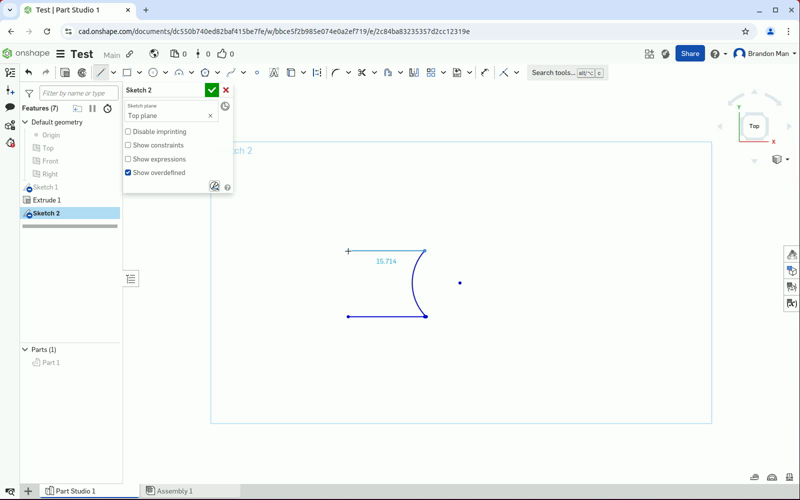
mouse_move(348, 316)
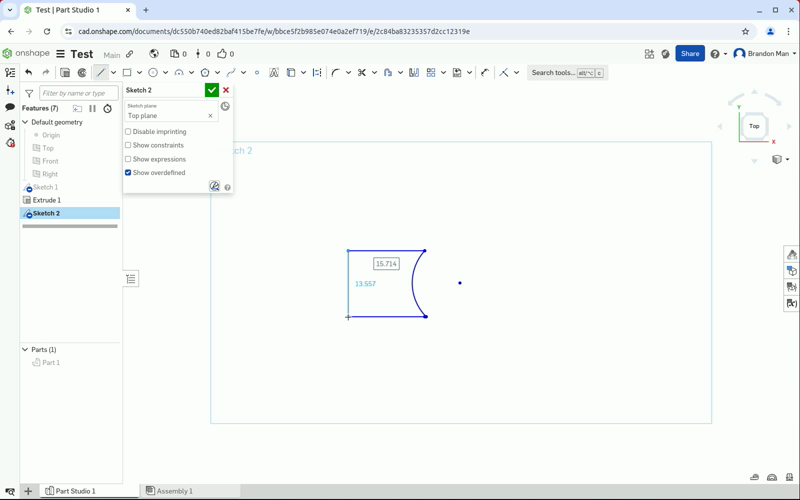
key_up(shift)
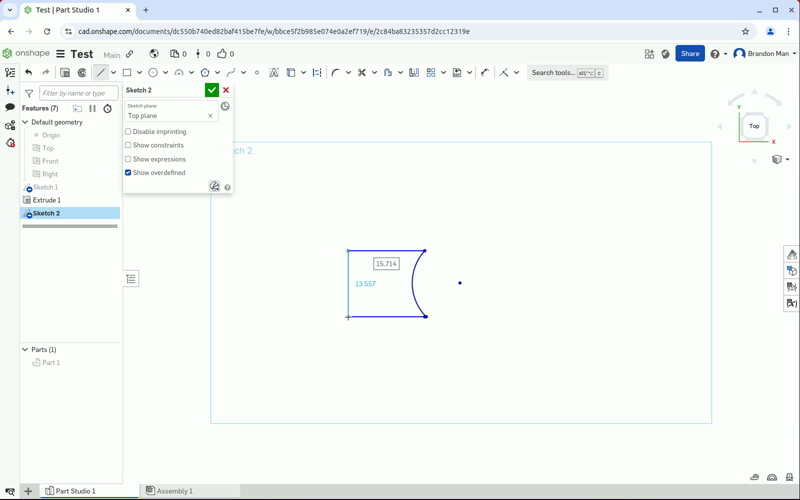
click(348, 316)
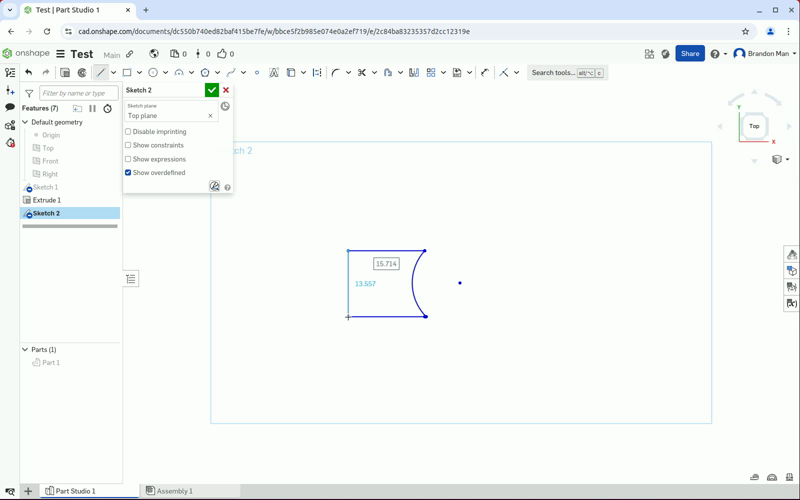
key(esc)
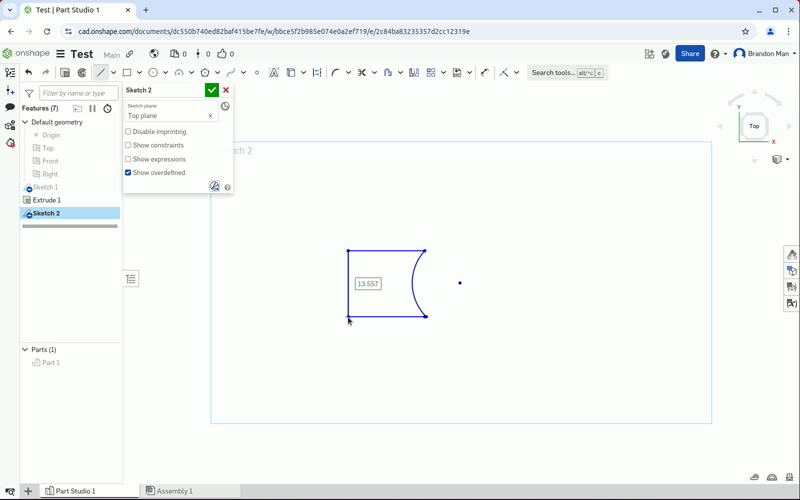
mouse_move(405, 286)
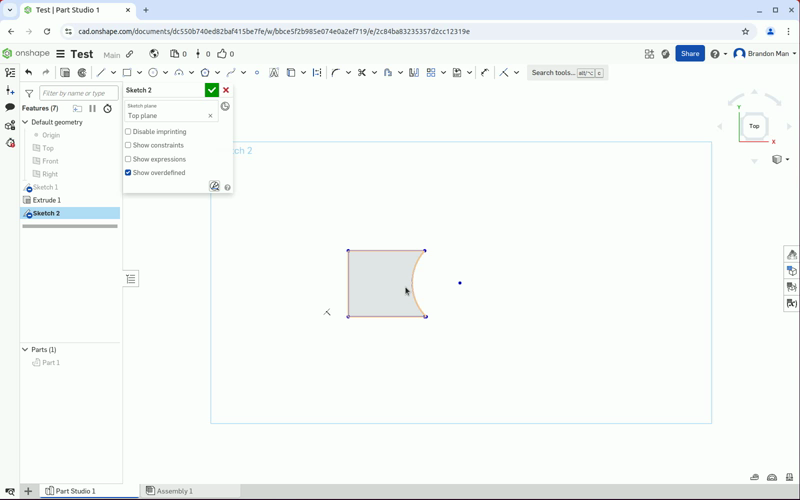
click(405, 286)
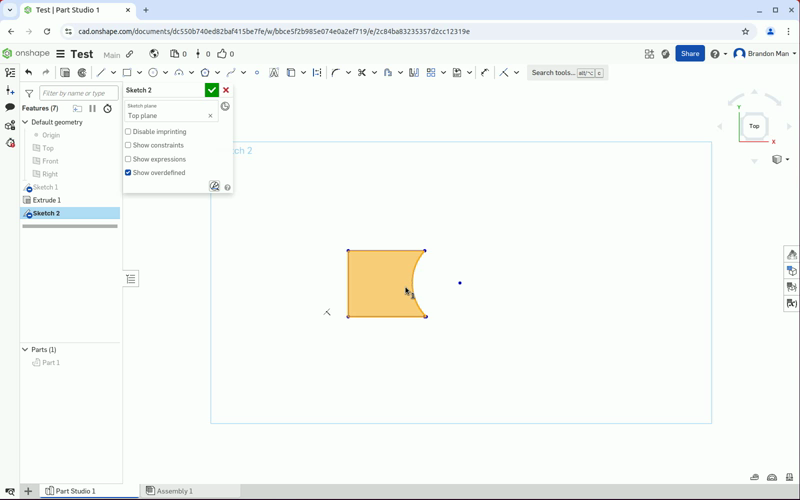
mouse_move(73, 352)
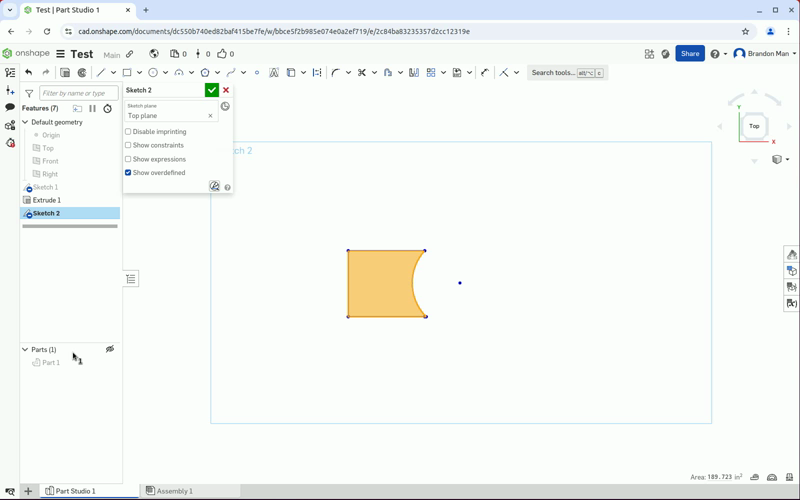
key(shift+y)
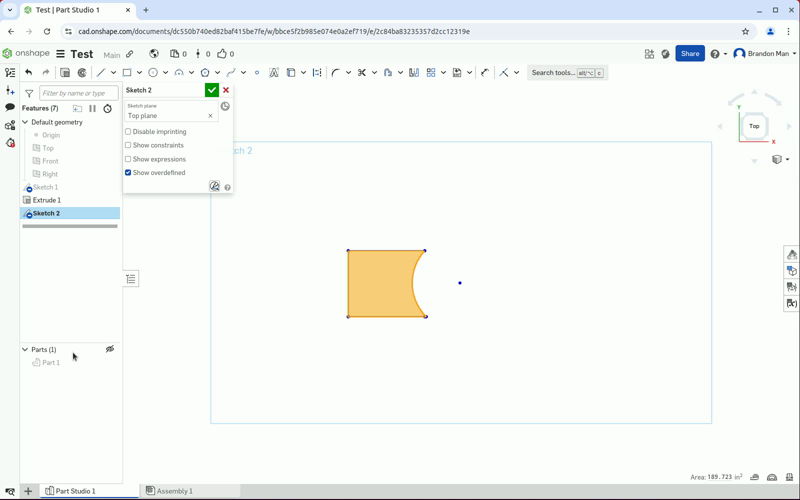
key(shift+e)
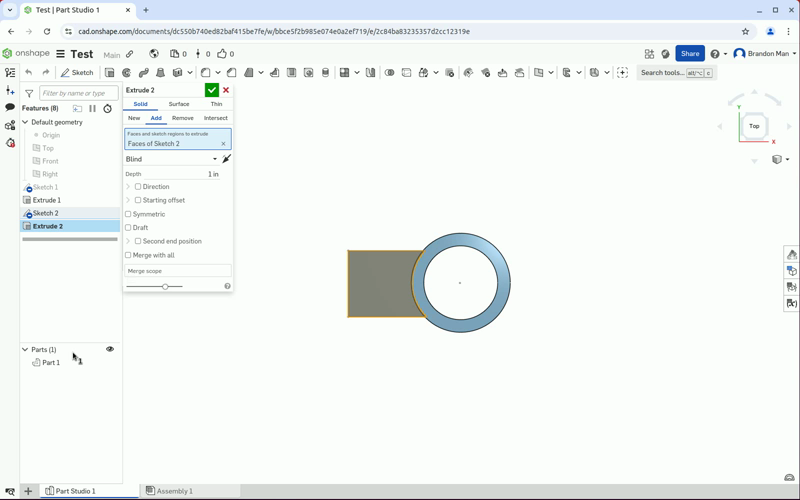
mouse_move(143, 106)
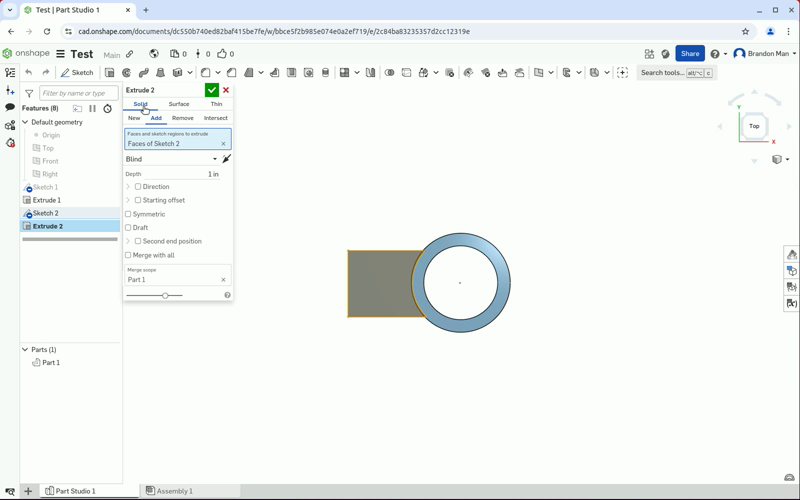
click(143, 106)
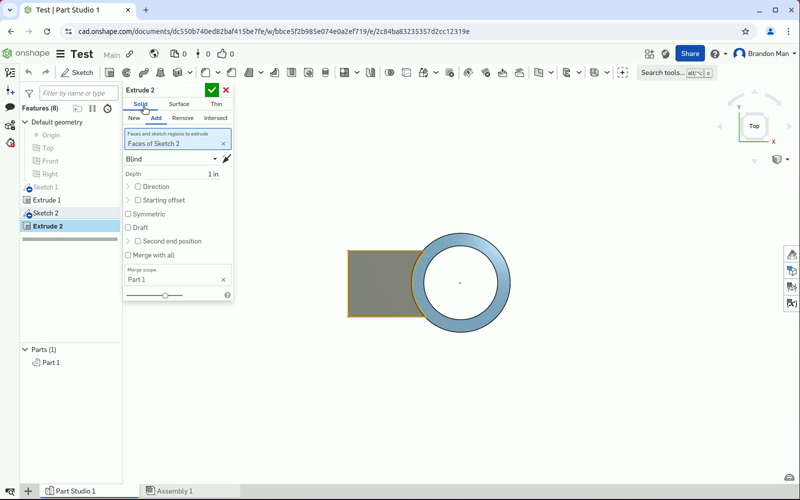
mouse_move(137, 120)
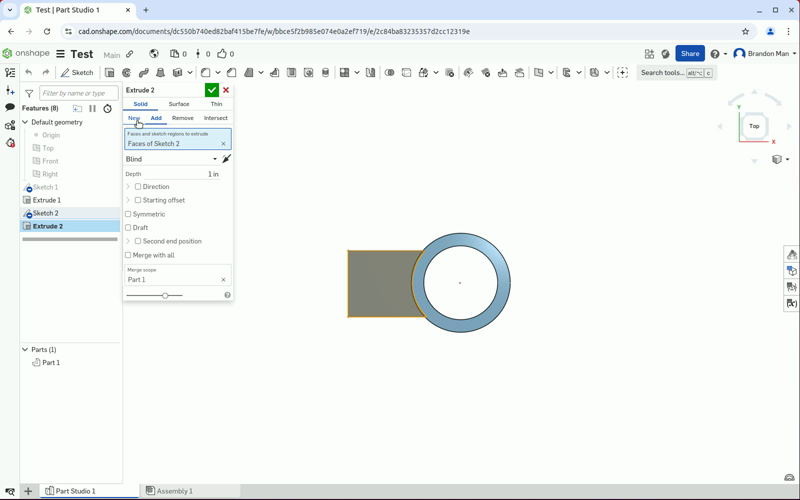
click(137, 120)
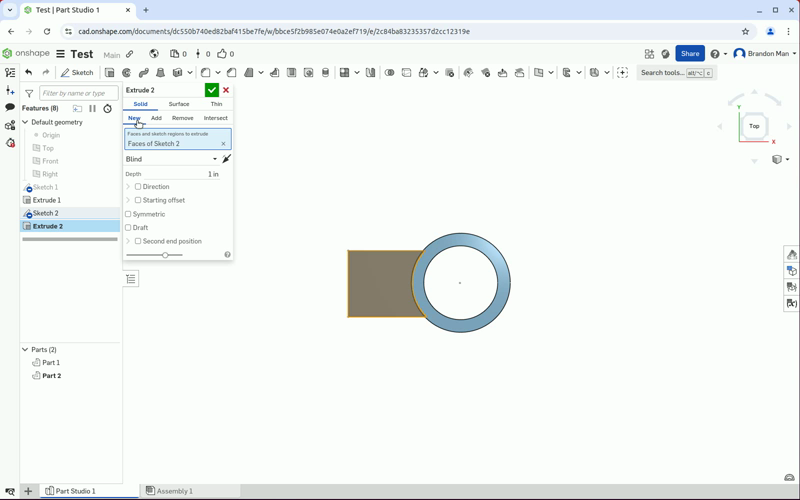
key(tab, 4)
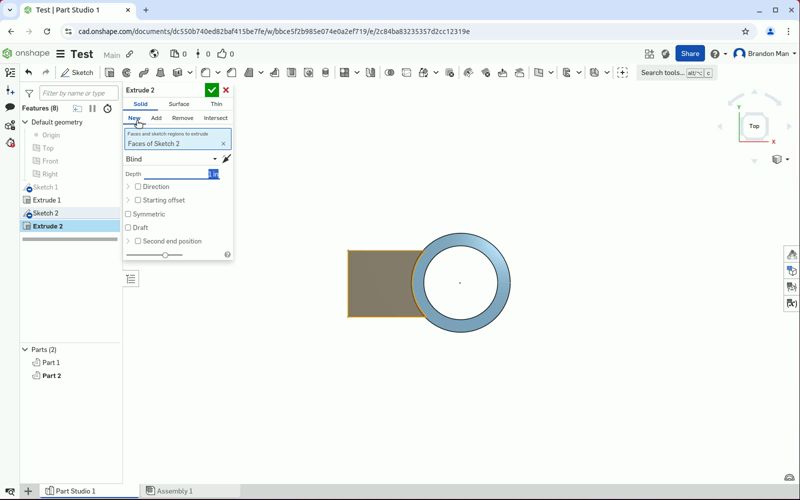
text(4.092)
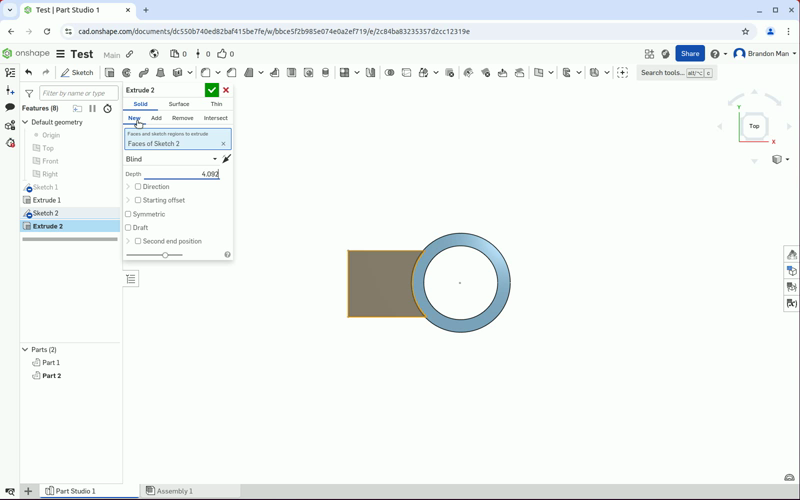
key(enter)
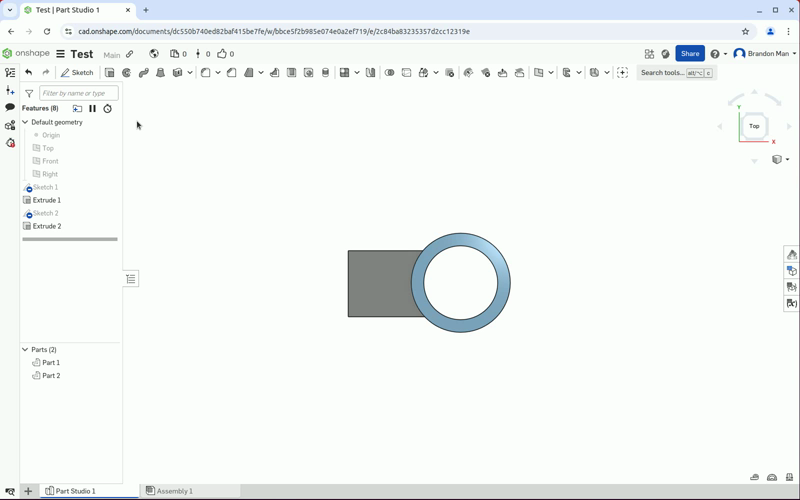
key(shift+h)
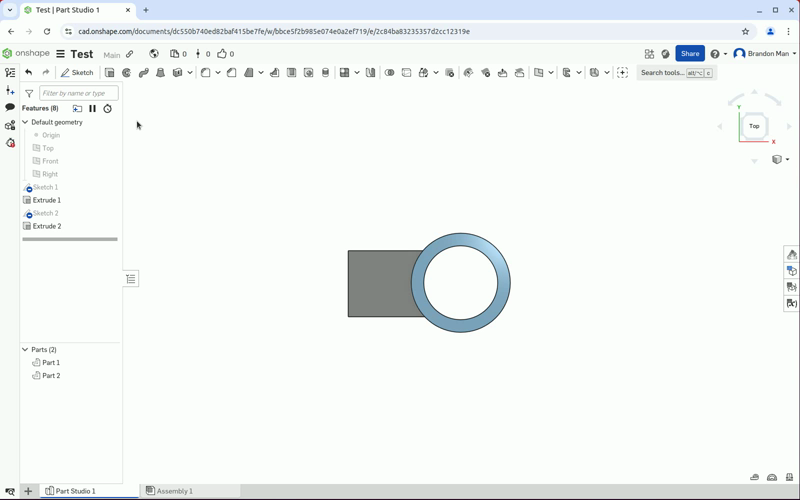
key(shift+h)
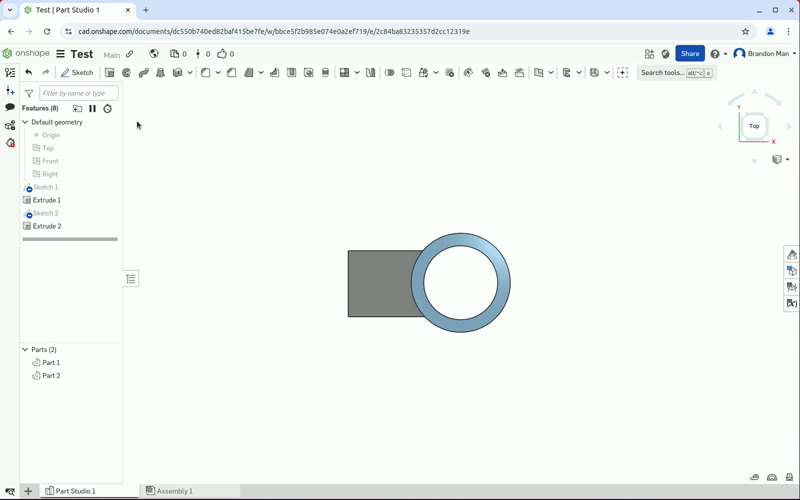
mouse_move(73, 189)
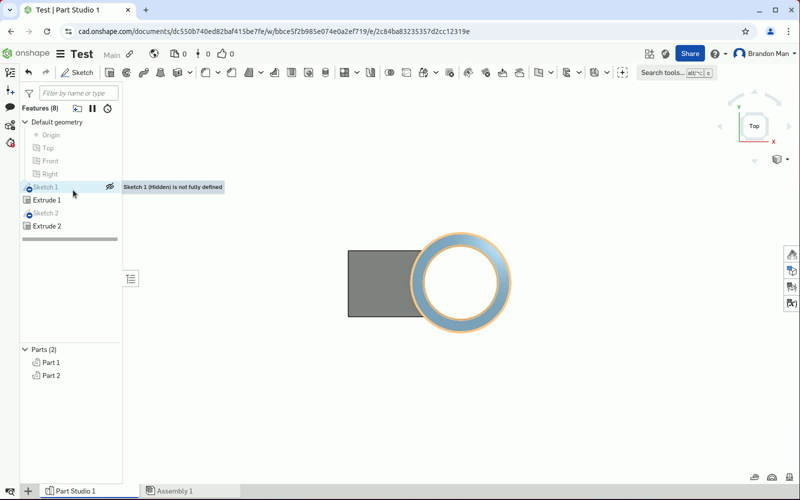
click(73, 189)
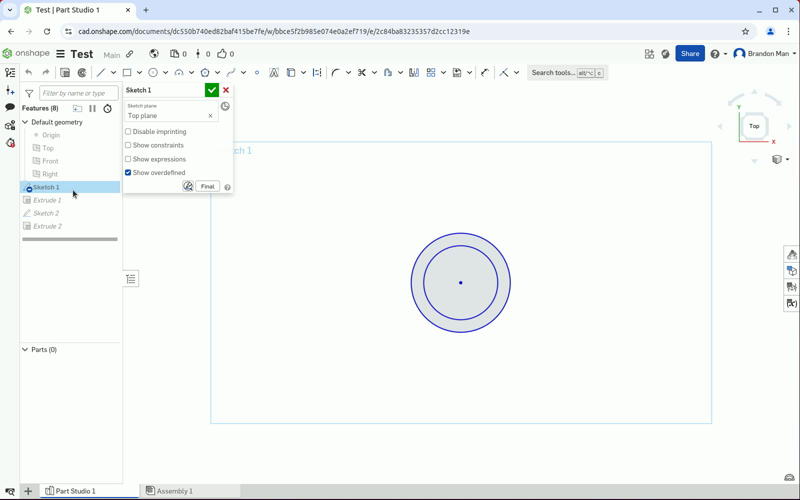
mouse_move(229, 92)
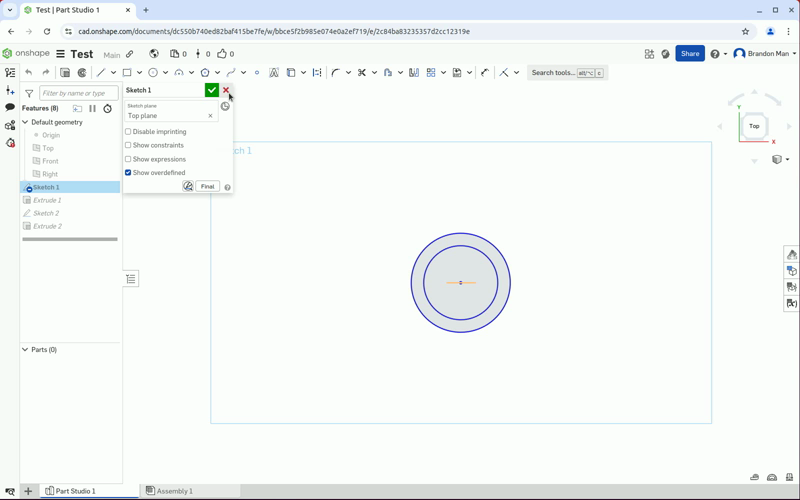
click(229, 92)
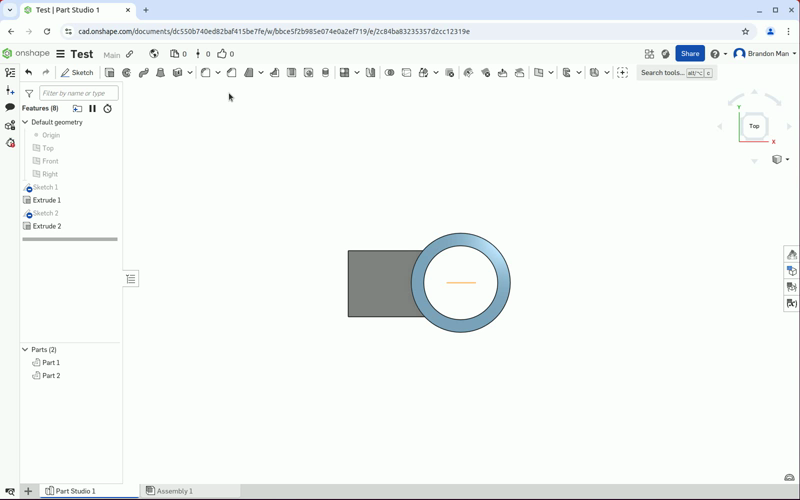
mouse_move(541, 75)
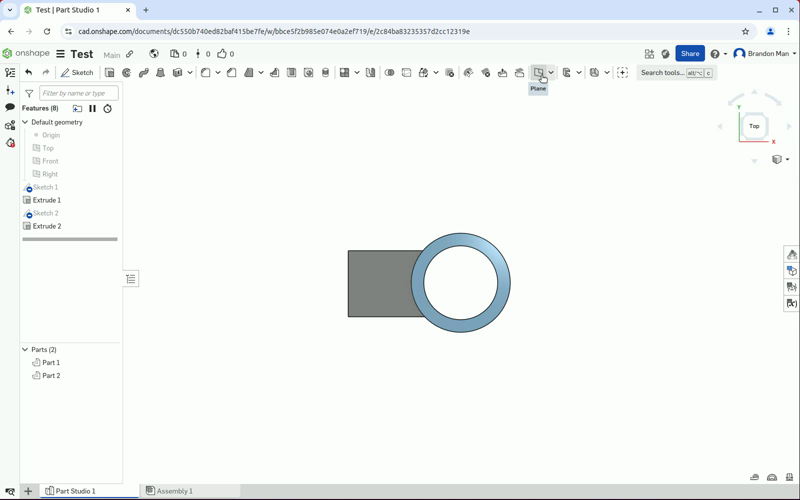
click(541, 75)
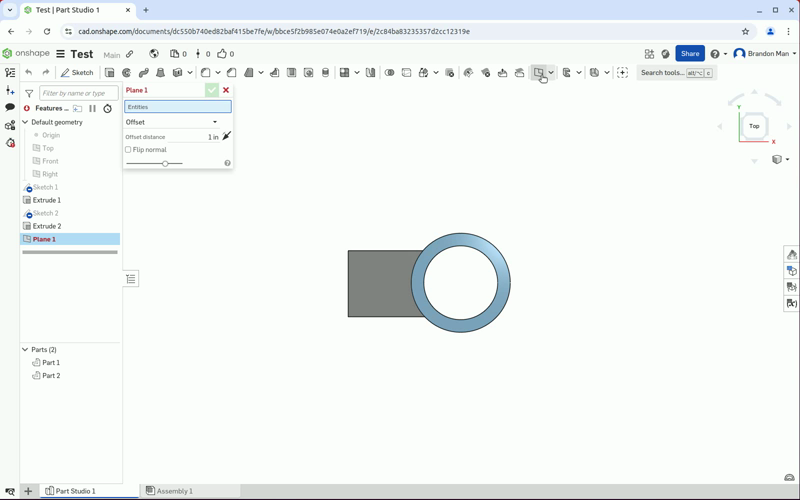
mouse_move(73, 150)
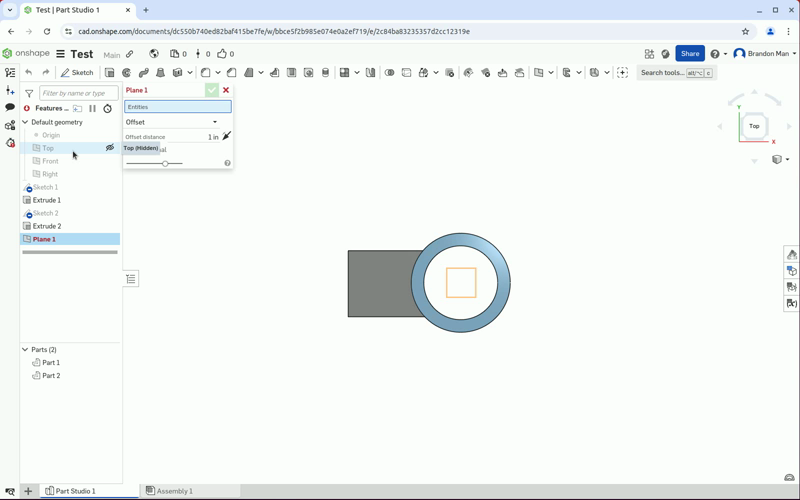
click(73, 150)
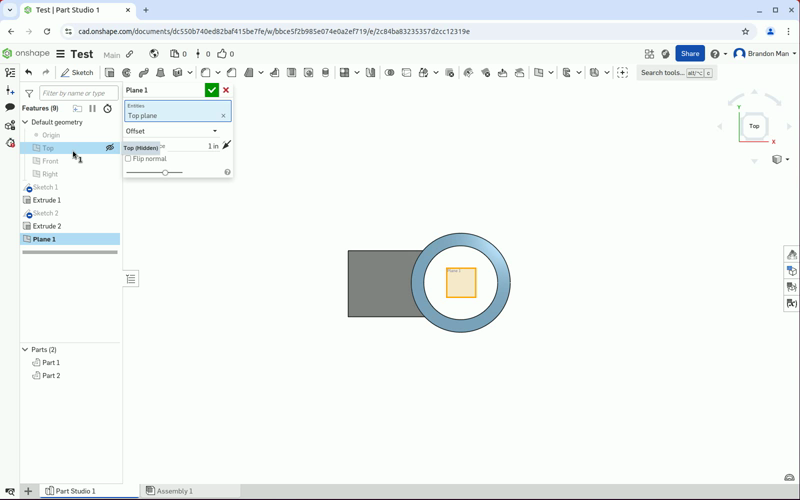
key(tab, 2)
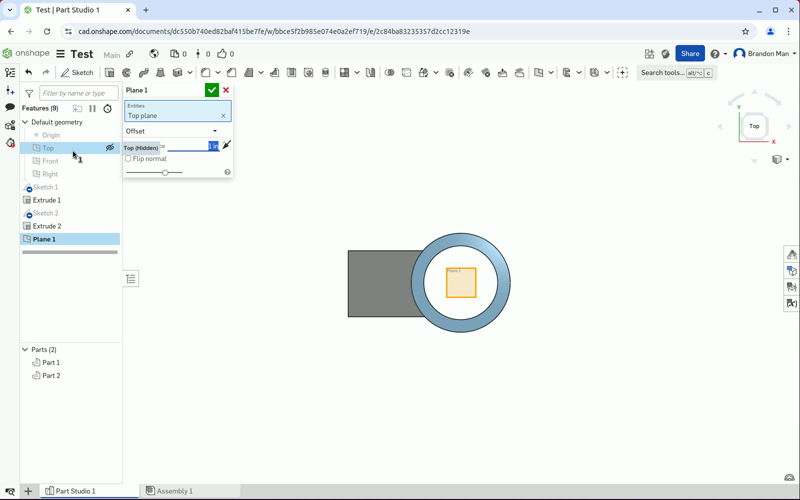
text(4.098)
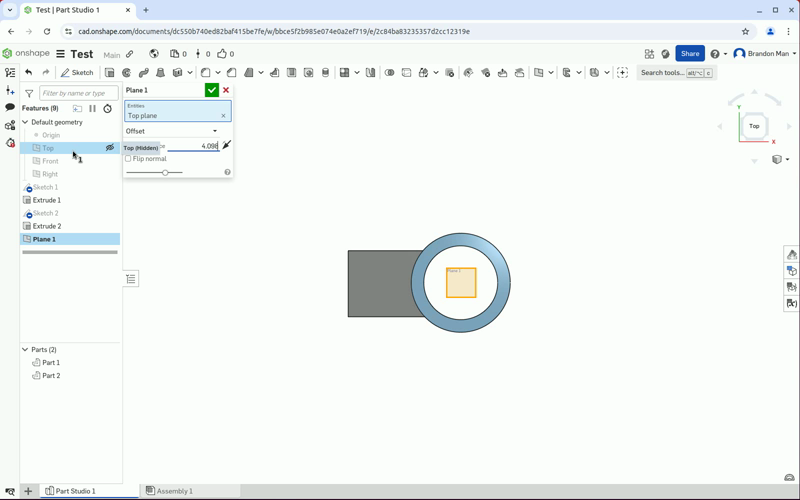
key(enter, 2)
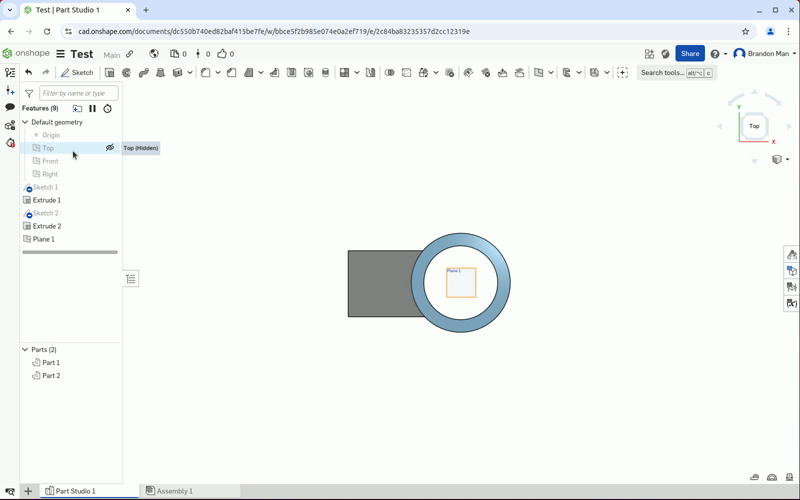
key(shift+s)
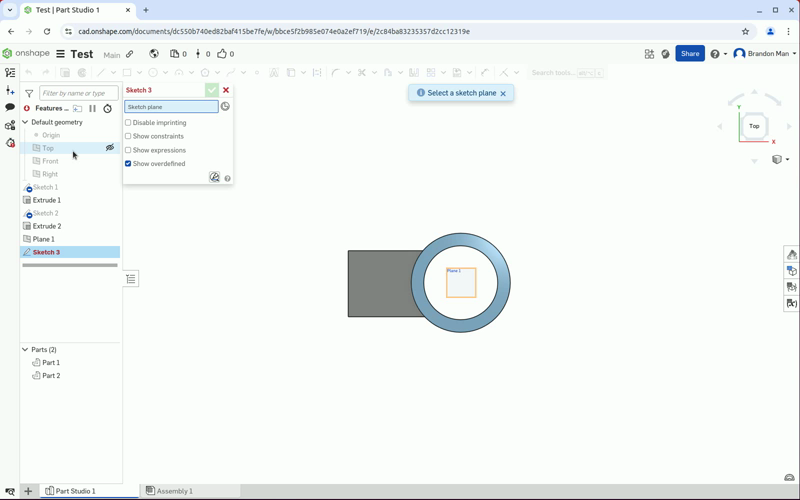
mouse_move(73, 241)
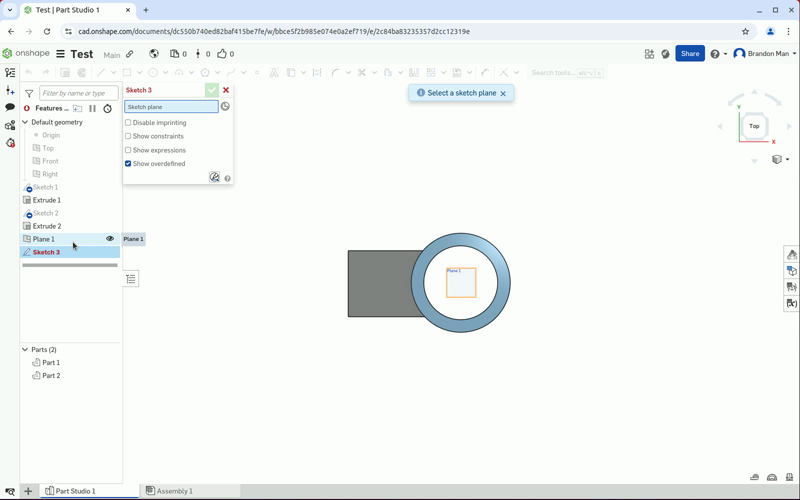
click(73, 241)
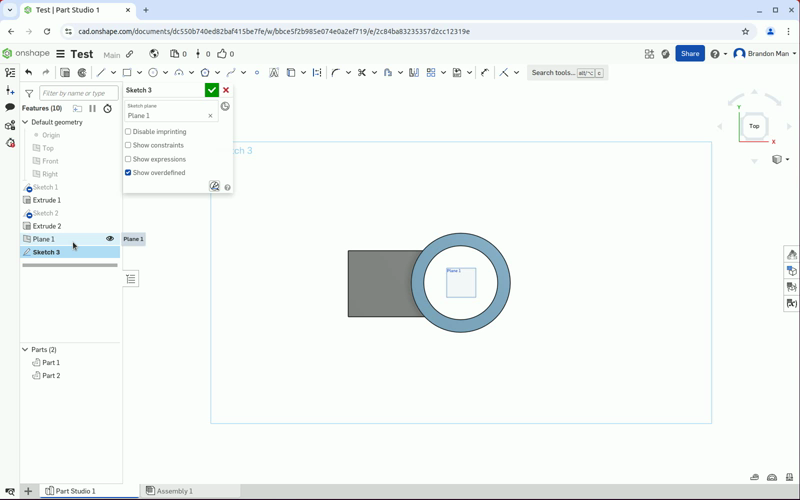
mouse_move(73, 352)
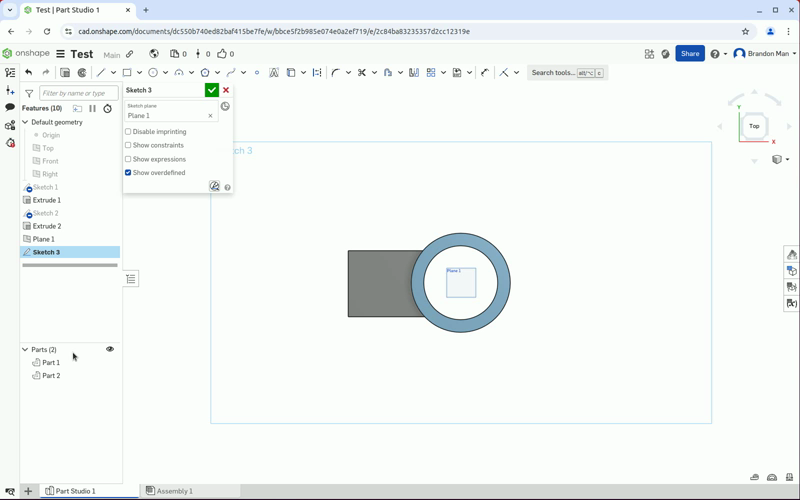
key(y)
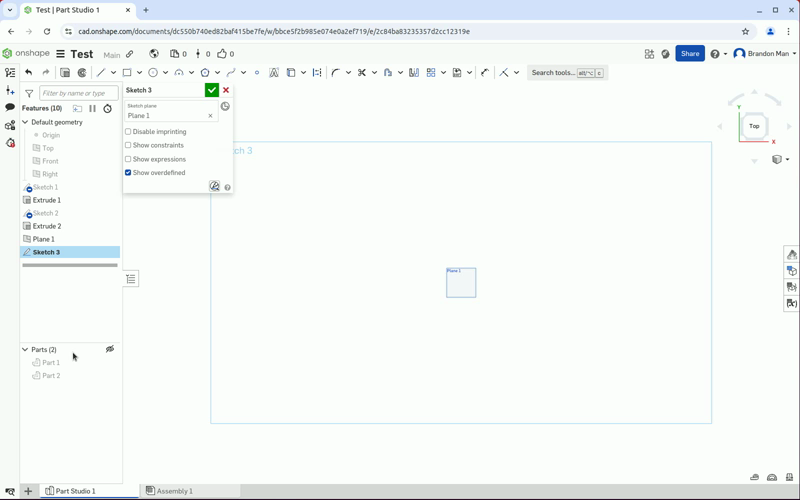
key(l)
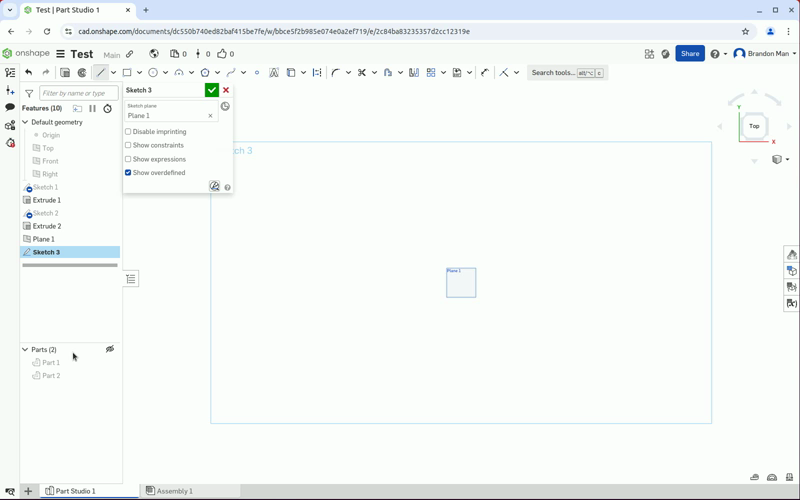
key_down(shift)
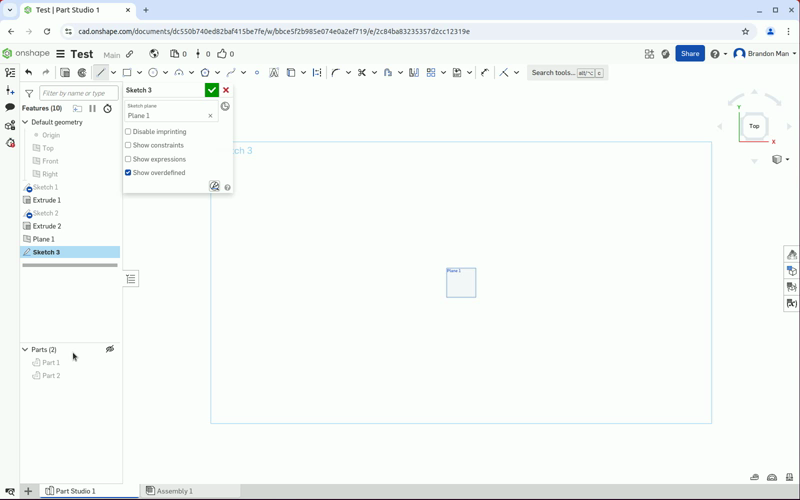
mouse_move(371, 284)
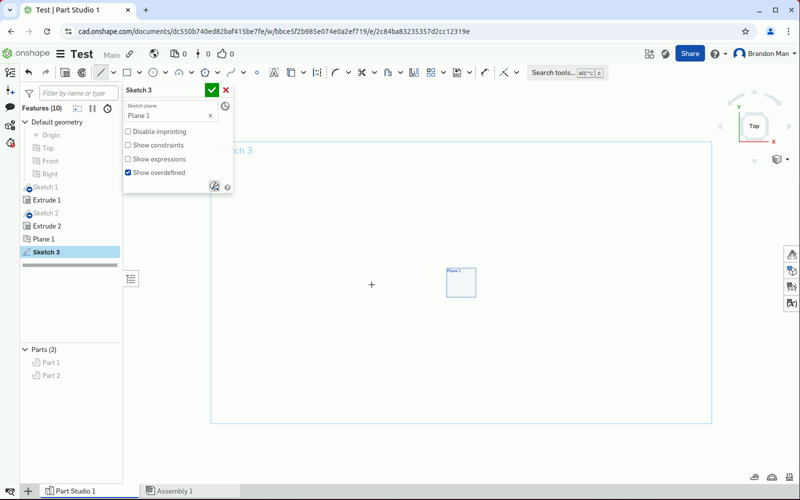
click(371, 284)
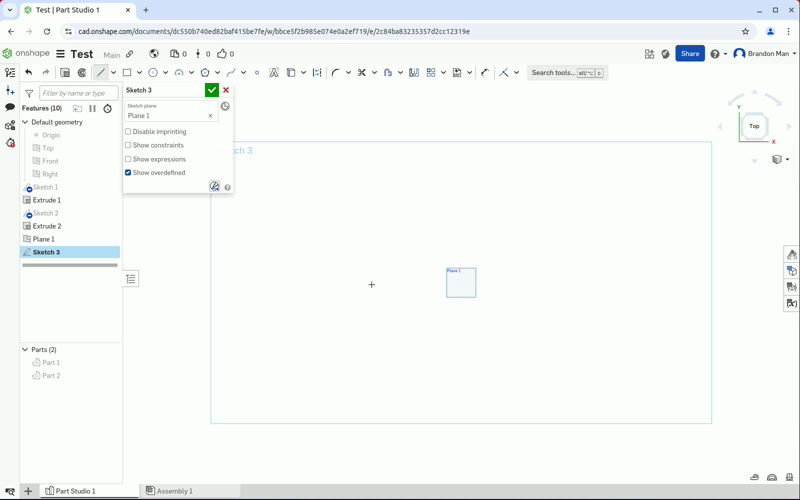
key_up(shift)
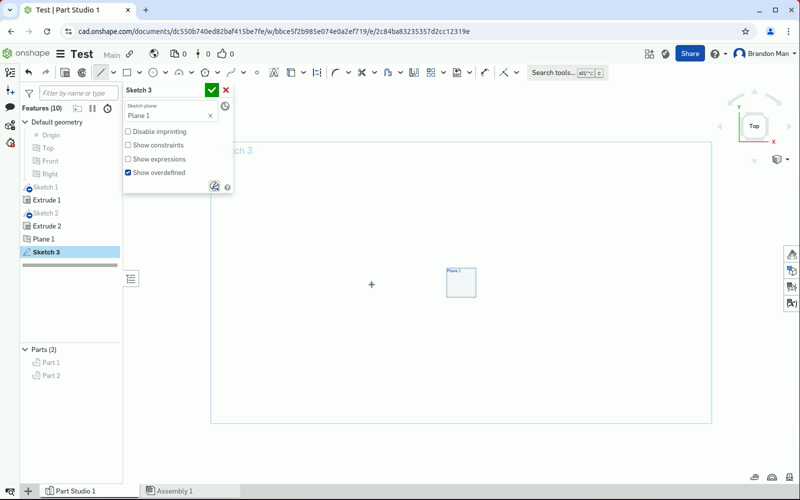
key_down(shift)
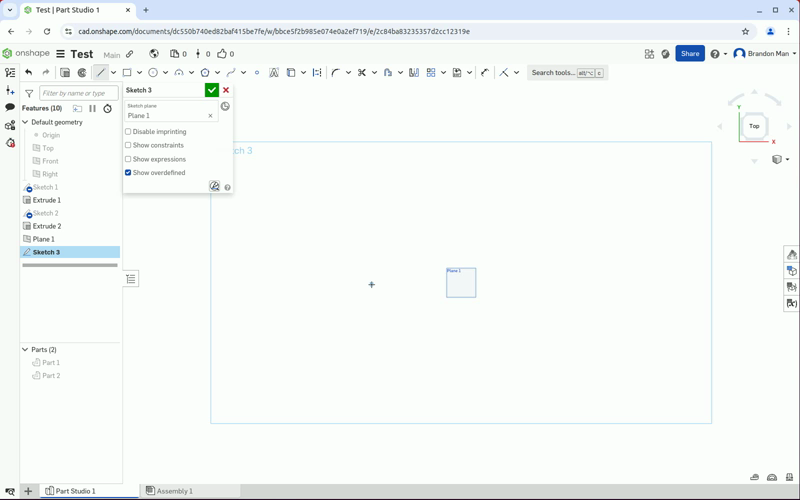
mouse_move(401, 284)
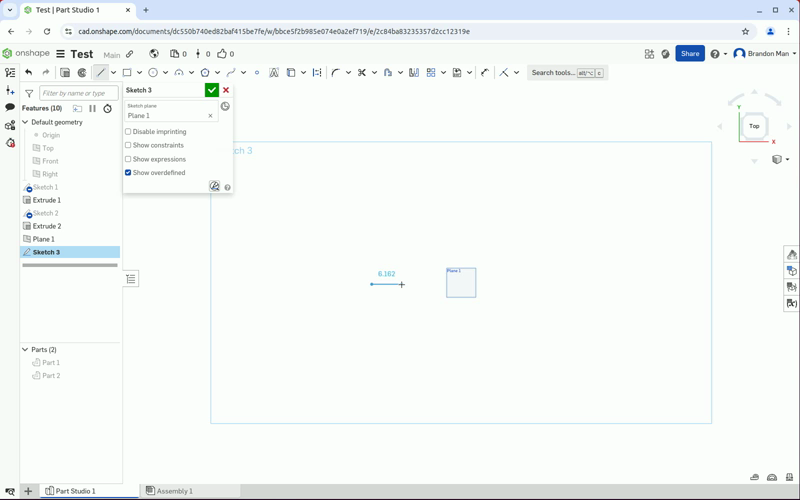
mouse_move(411, 284)
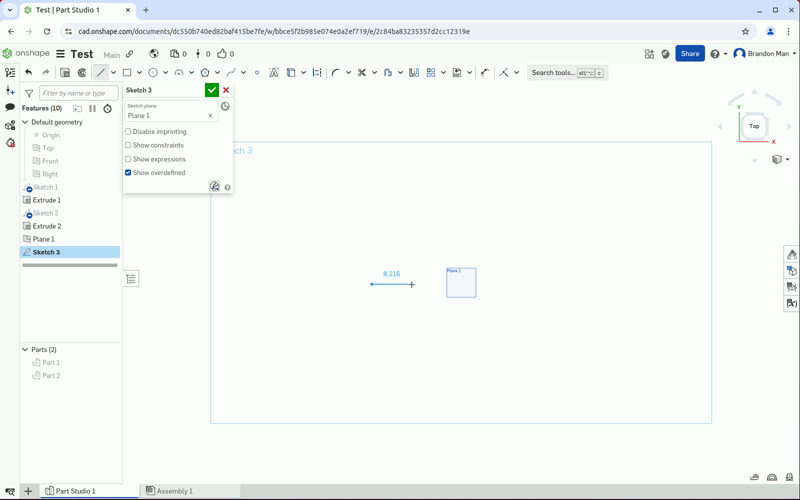
click(411, 284)
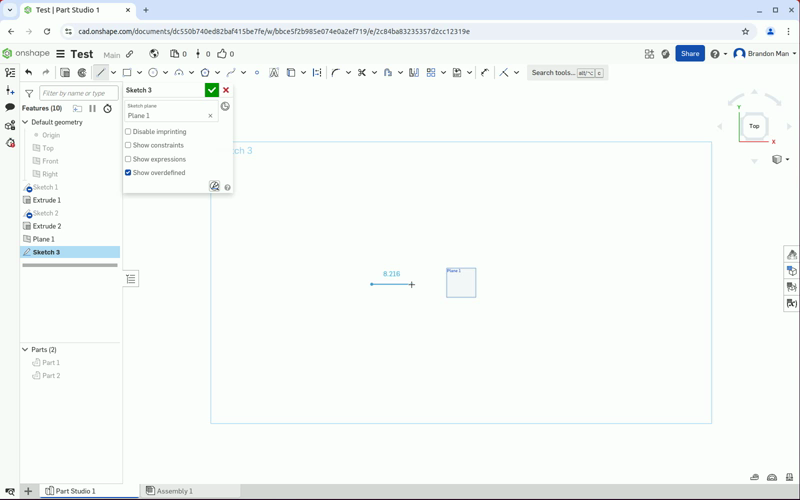
key_up(shift)
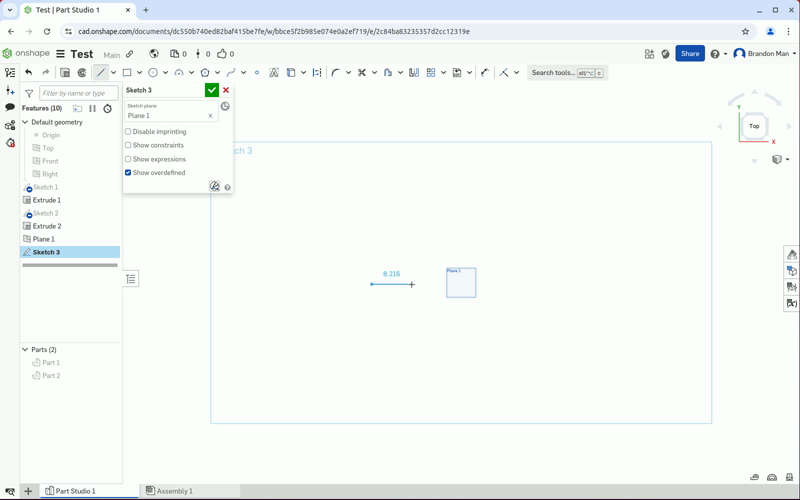
key(esc)
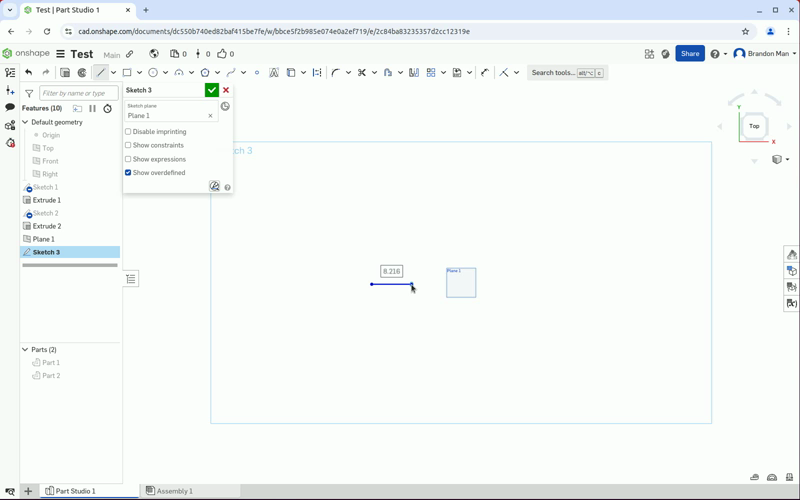
key(a)
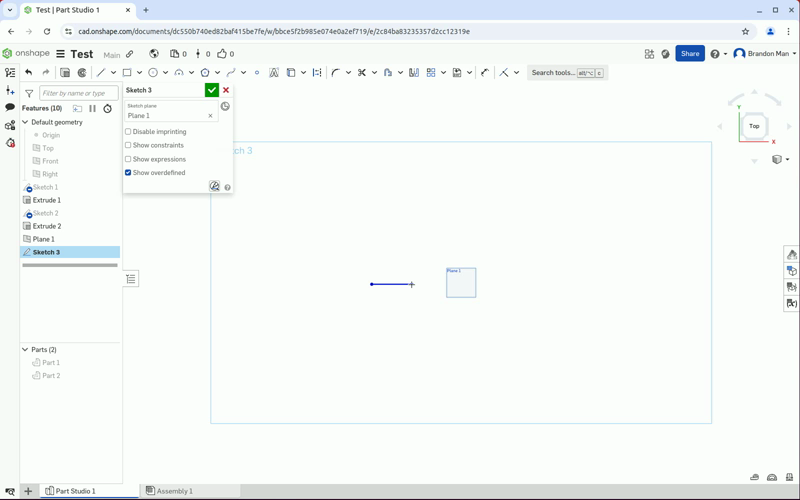
mouse_move(411, 284)
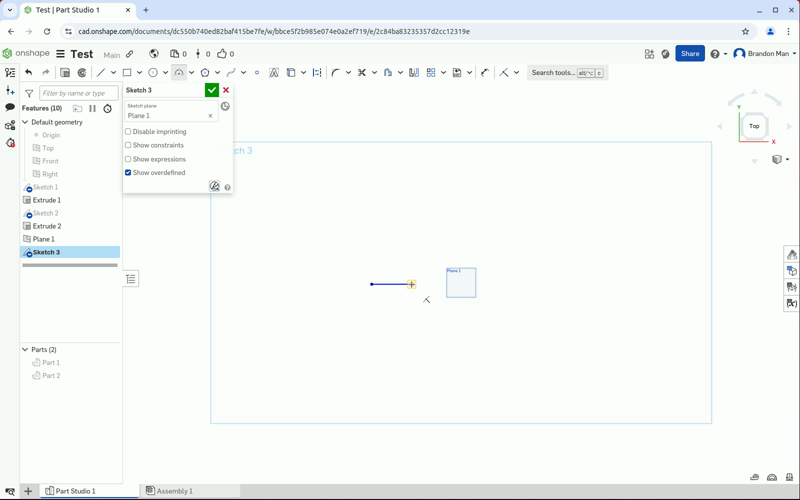
click(411, 284)
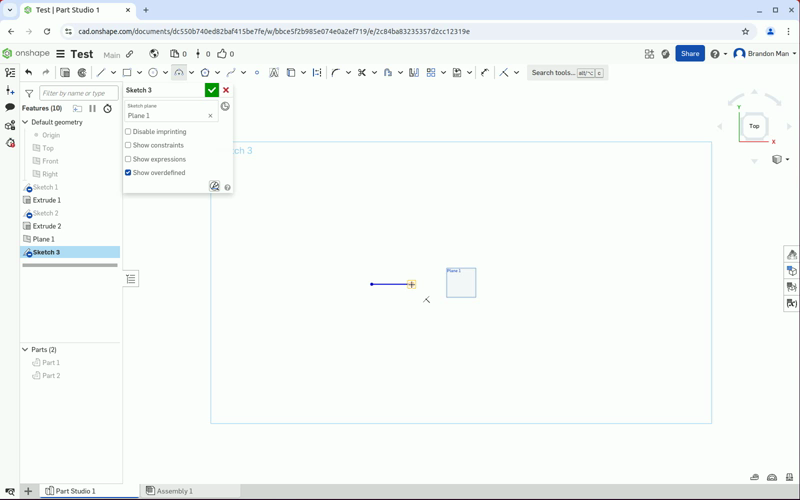
key_down(shift)
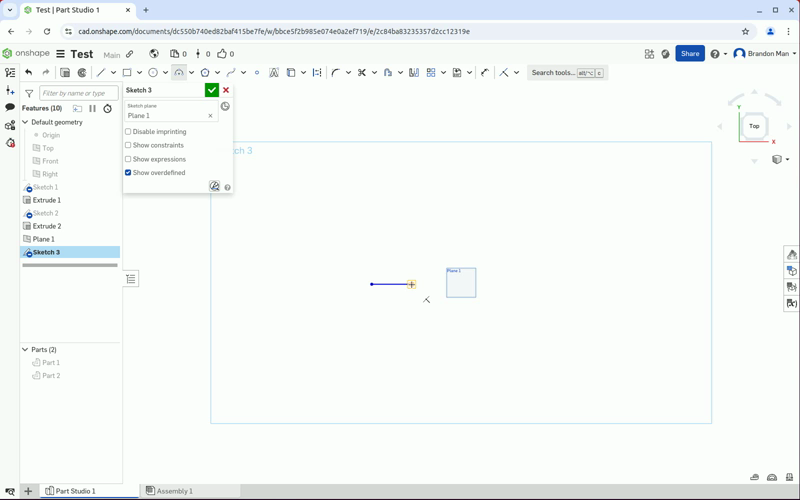
mouse_move(412, 277)
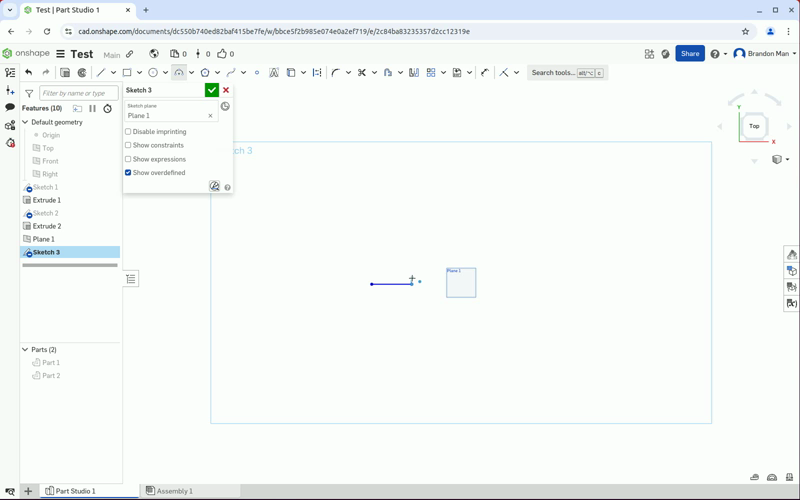
scroll(6)
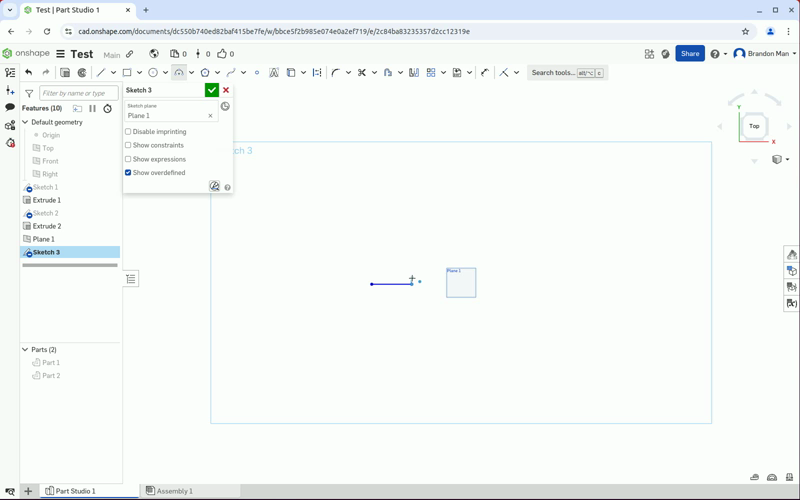
scroll(6)
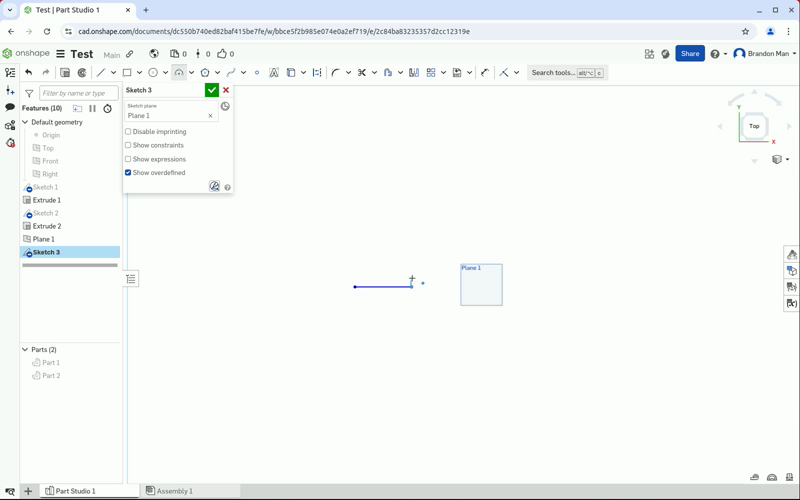
scroll(6)
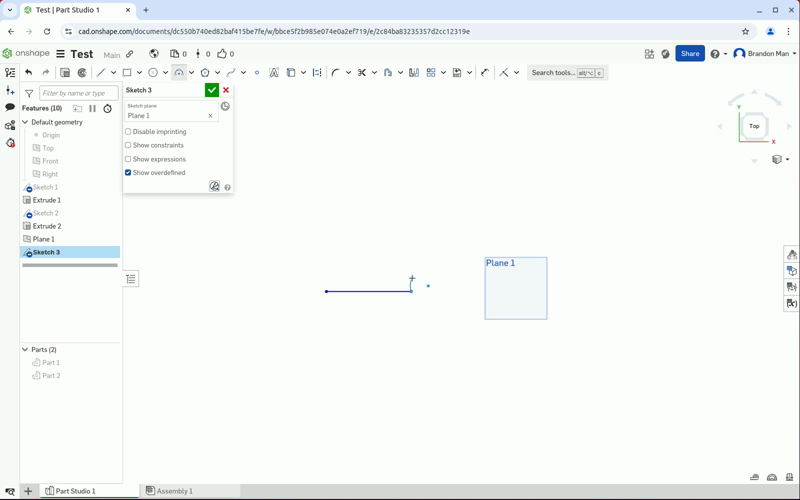
scroll(6)
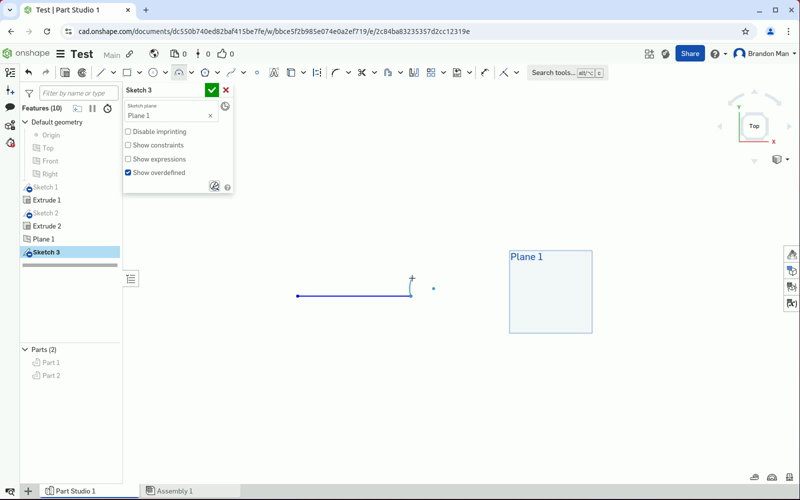
scroll(6)
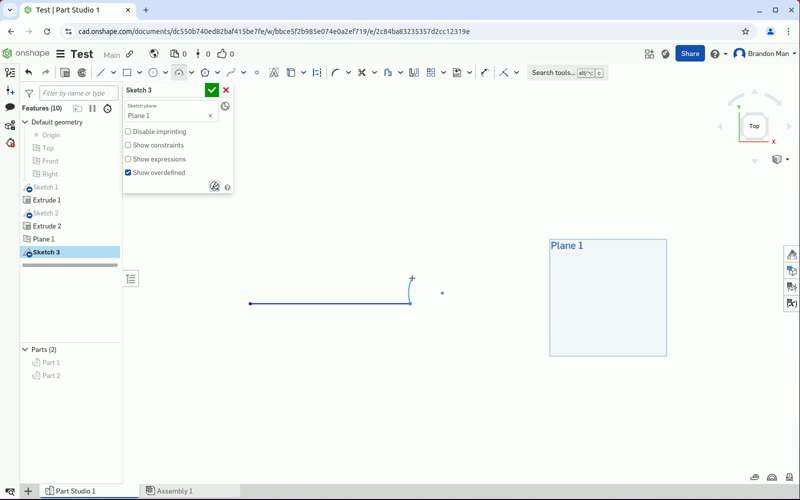
scroll(6)
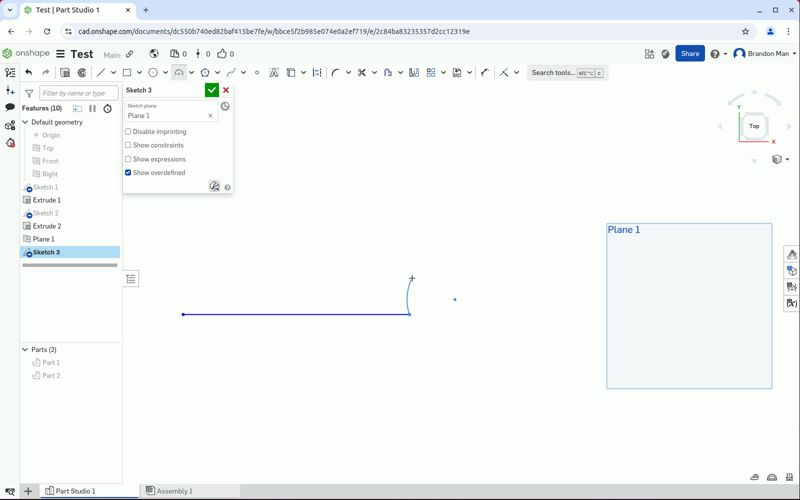
scroll(6)
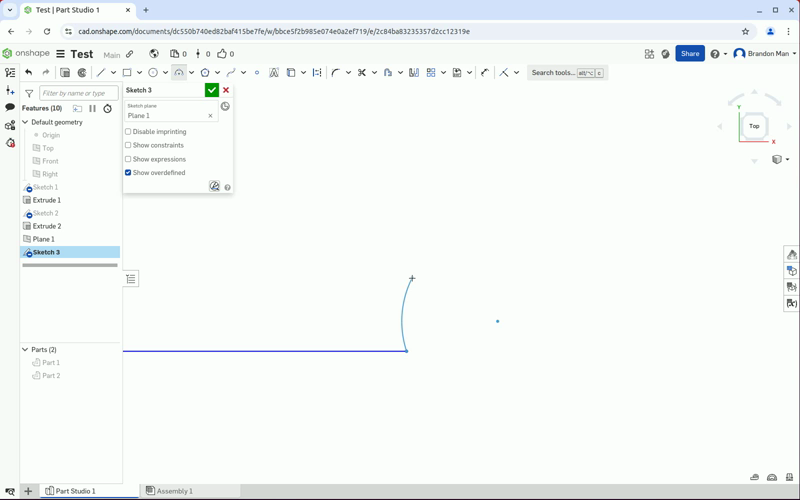
click(412, 277)
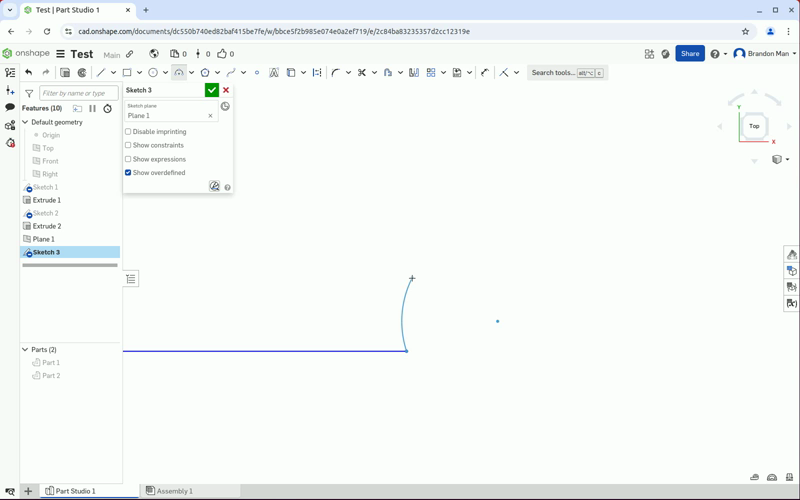
scroll(-6)
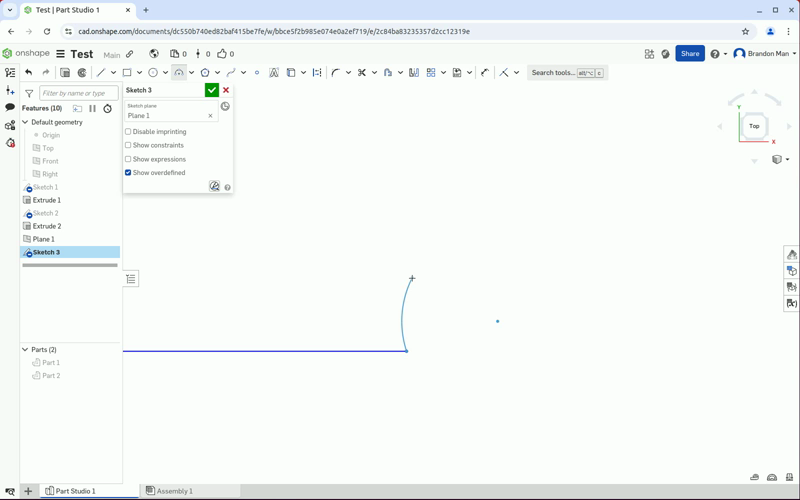
scroll(-6)
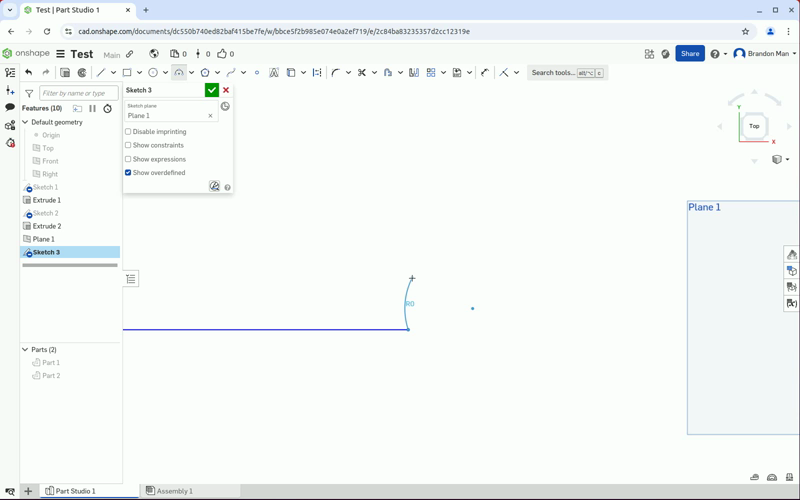
scroll(-6)
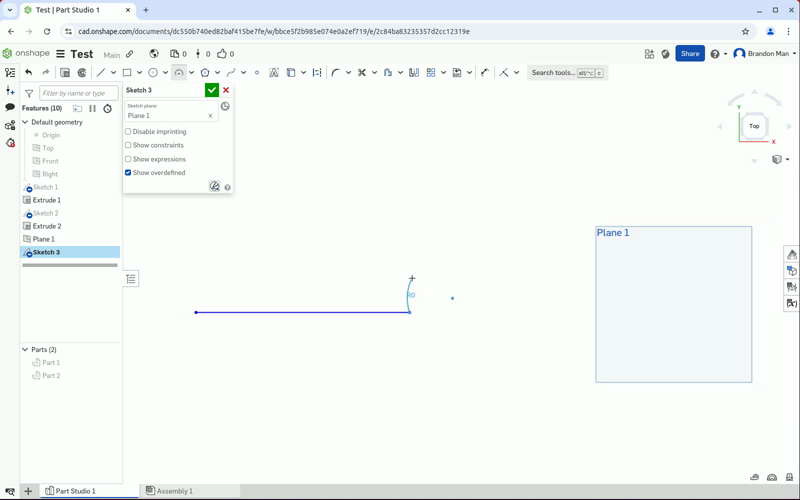
scroll(-6)
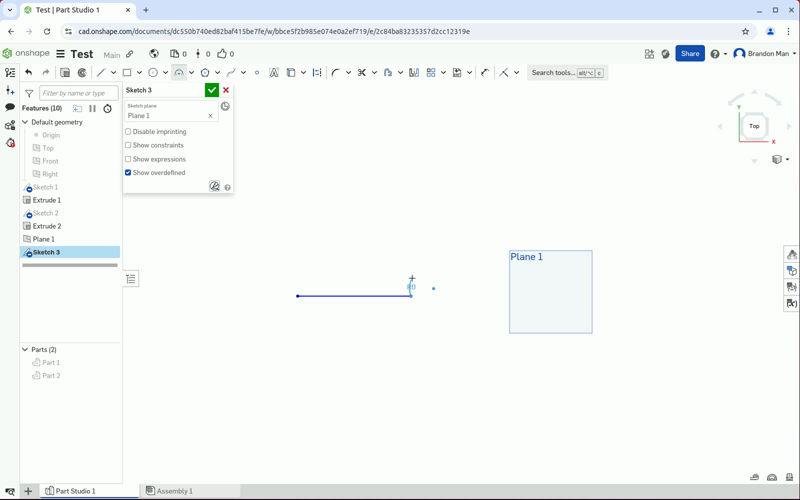
scroll(-6)
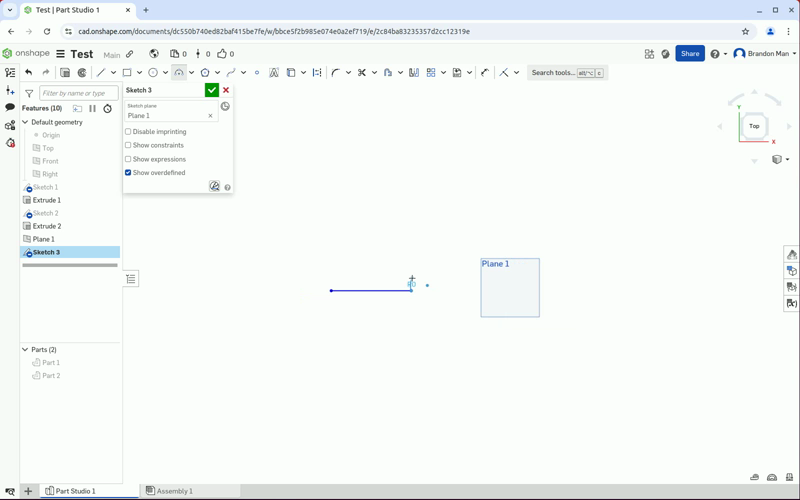
scroll(-6)
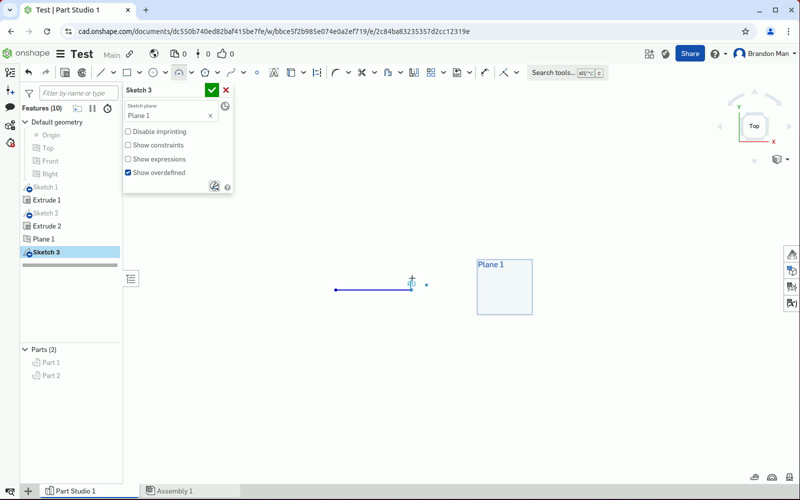
scroll(-6)
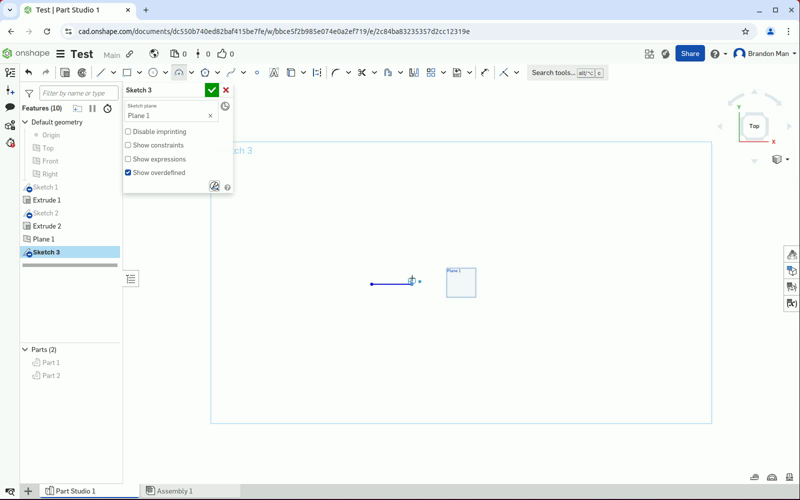
mouse_move(411, 280)
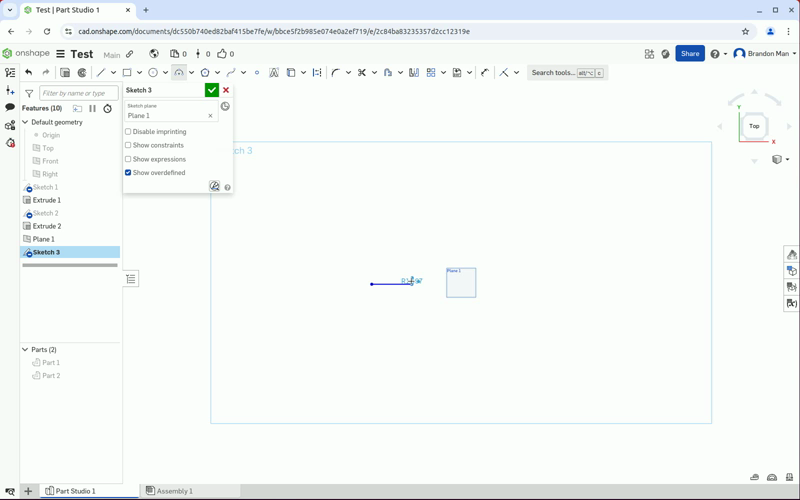
scroll(6)
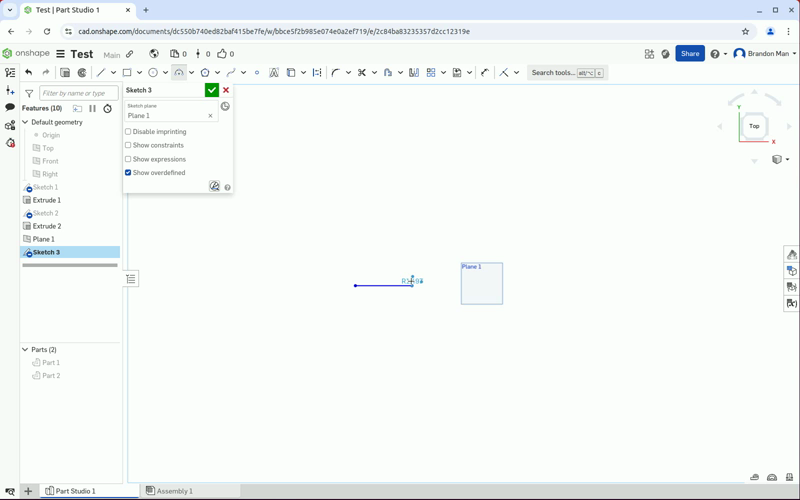
scroll(6)
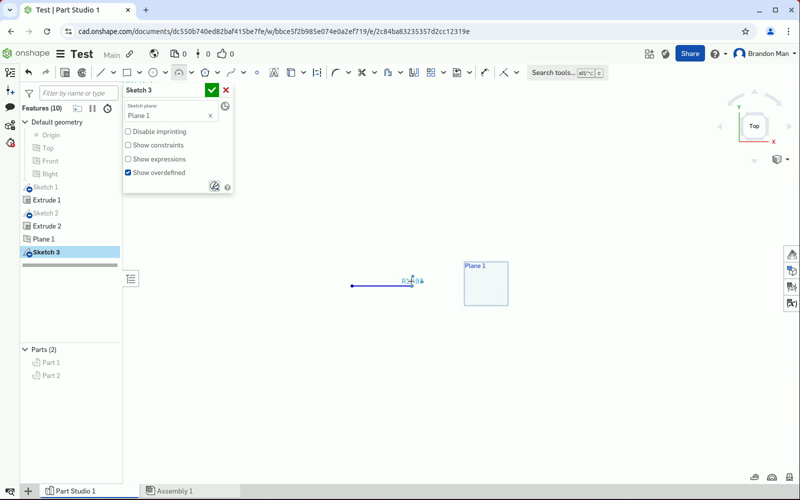
scroll(6)
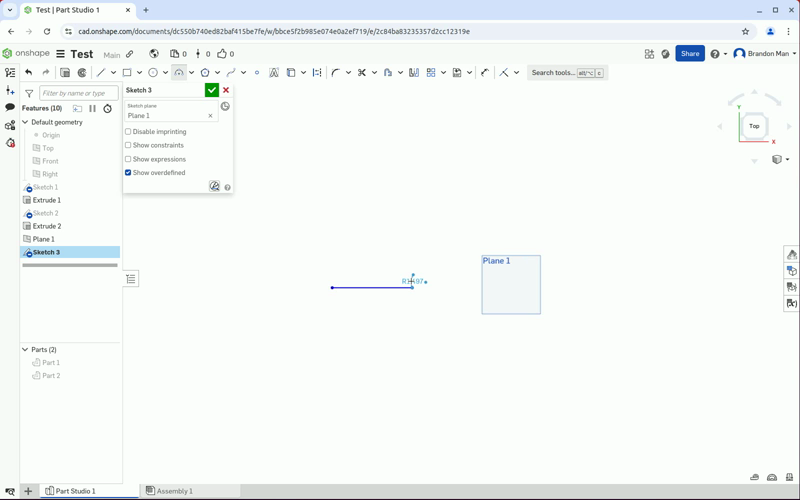
scroll(6)
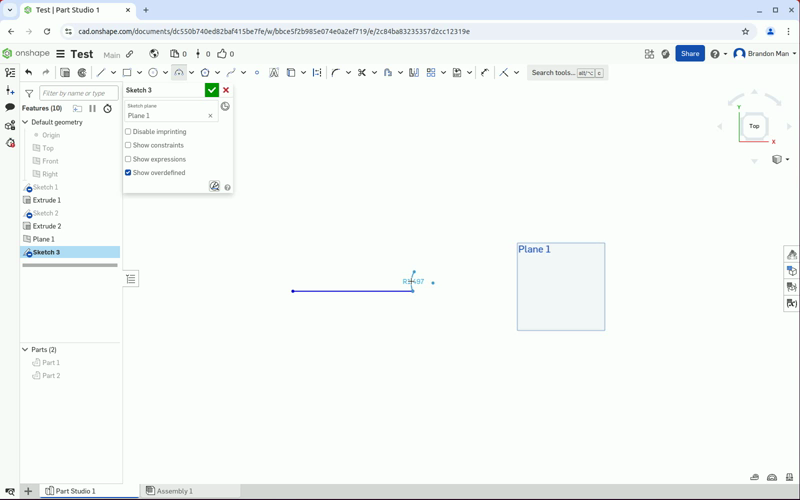
scroll(6)
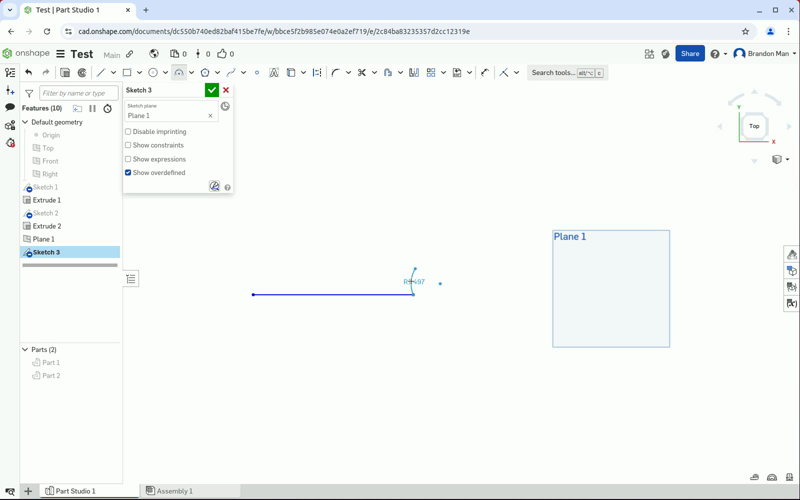
scroll(6)
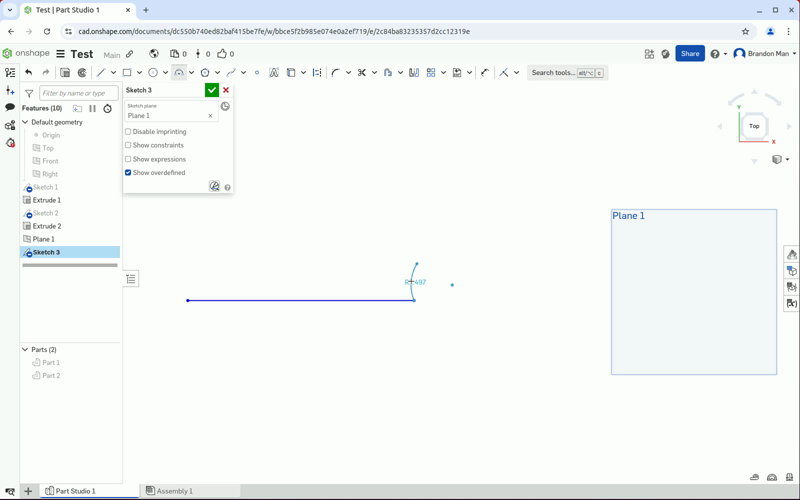
scroll(6)
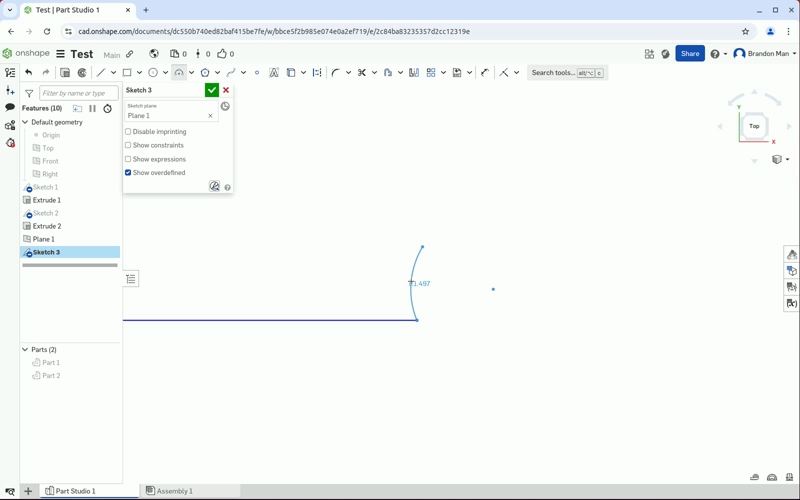
click(411, 280)
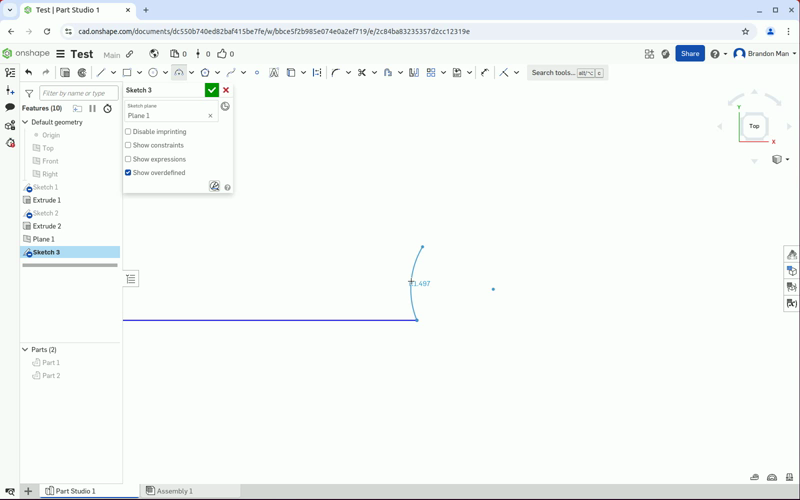
scroll(-6)
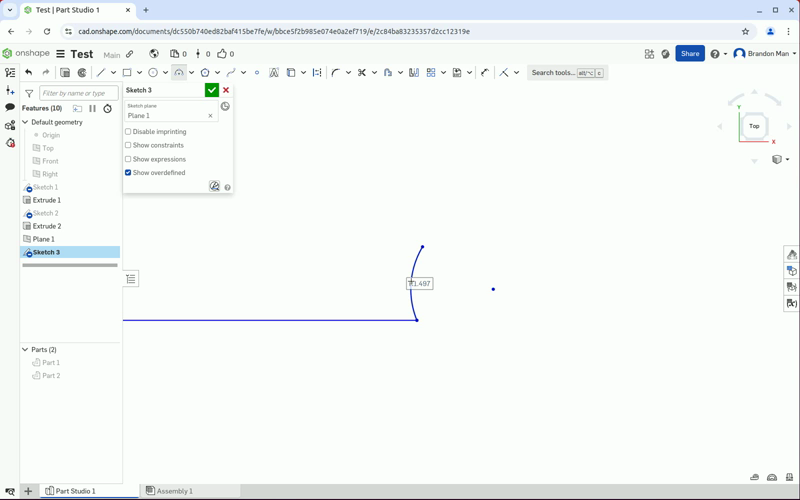
scroll(-6)
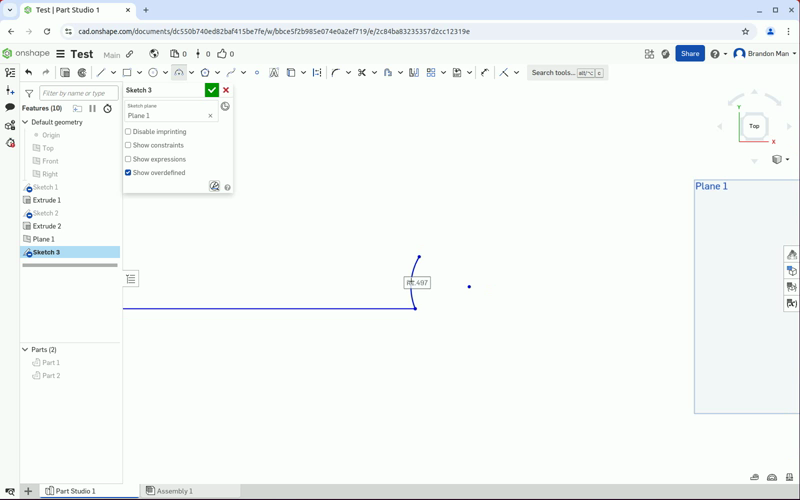
scroll(-6)
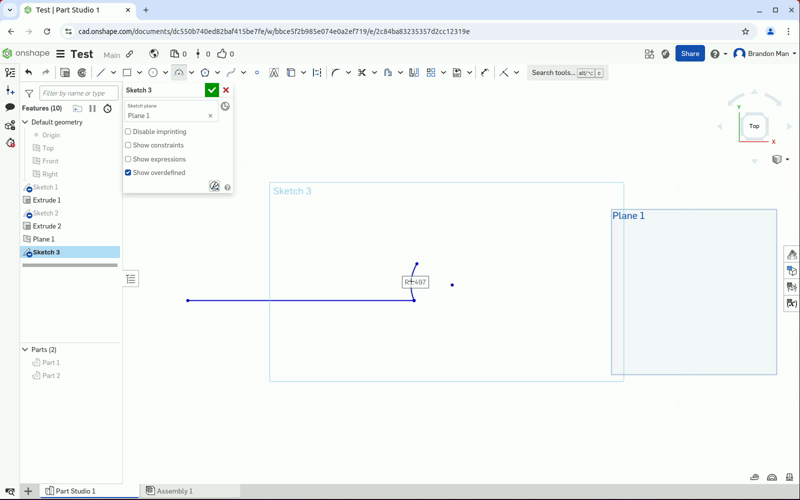
scroll(-6)
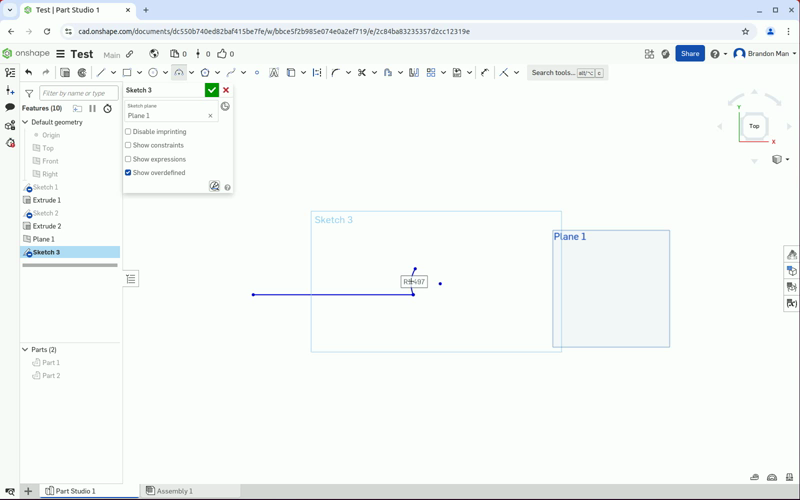
scroll(-6)
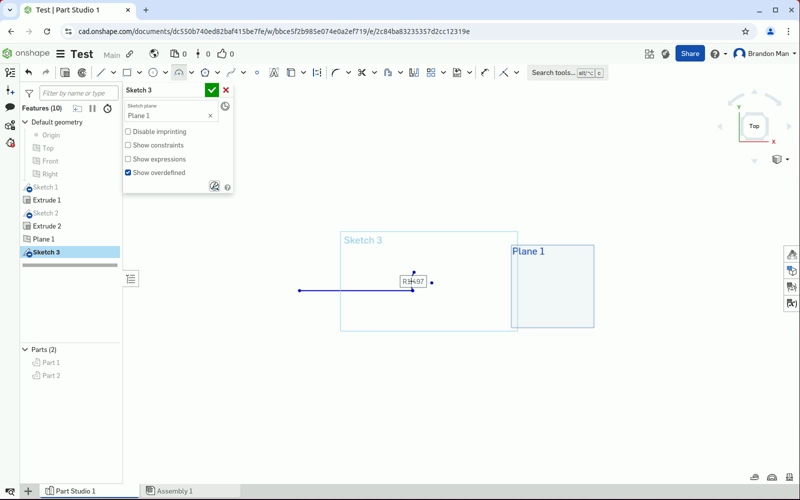
scroll(-6)
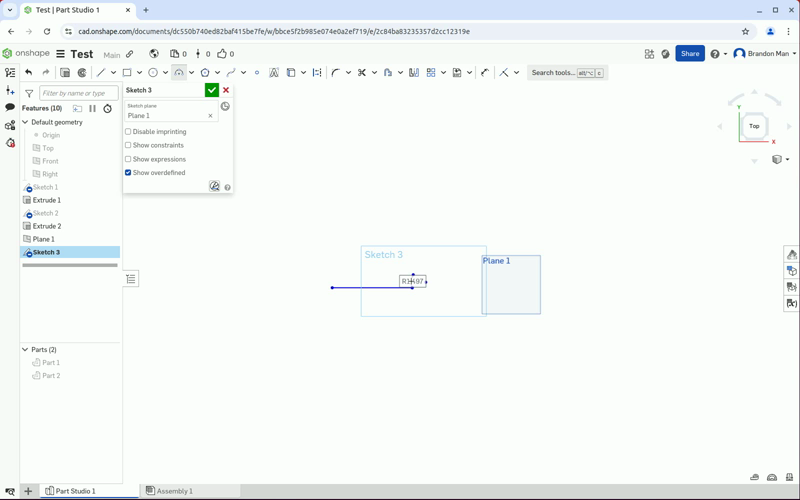
scroll(-6)
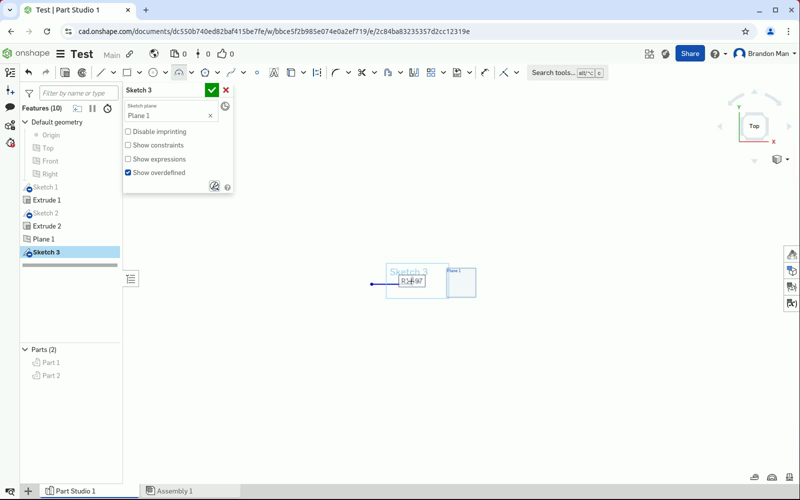
key_up(shift)
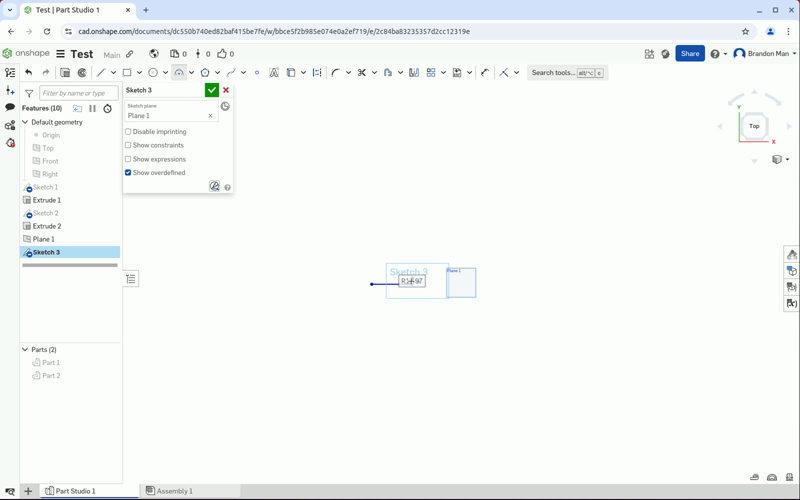
key(esc)
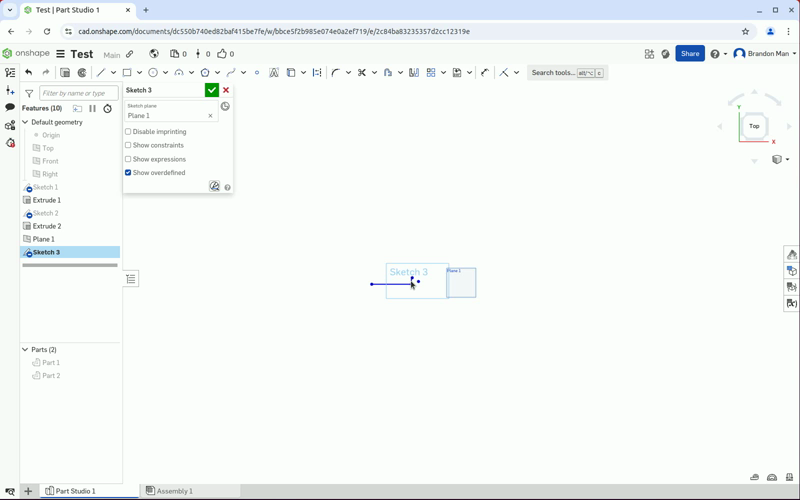
key(l)
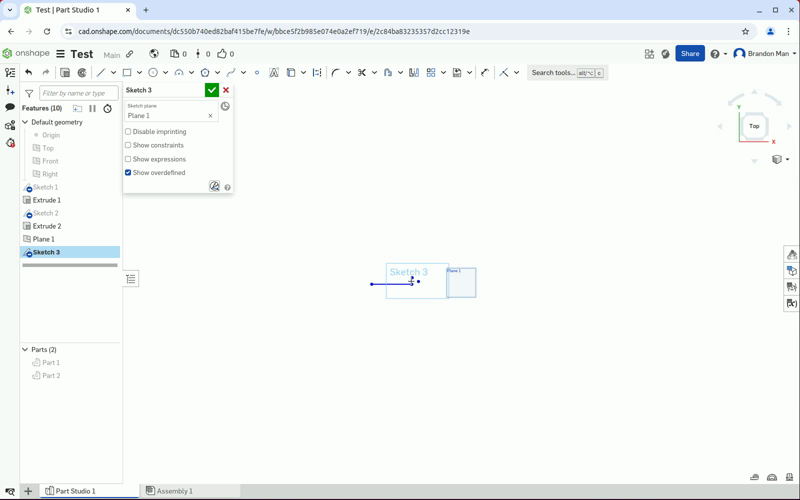
mouse_move(412, 277)
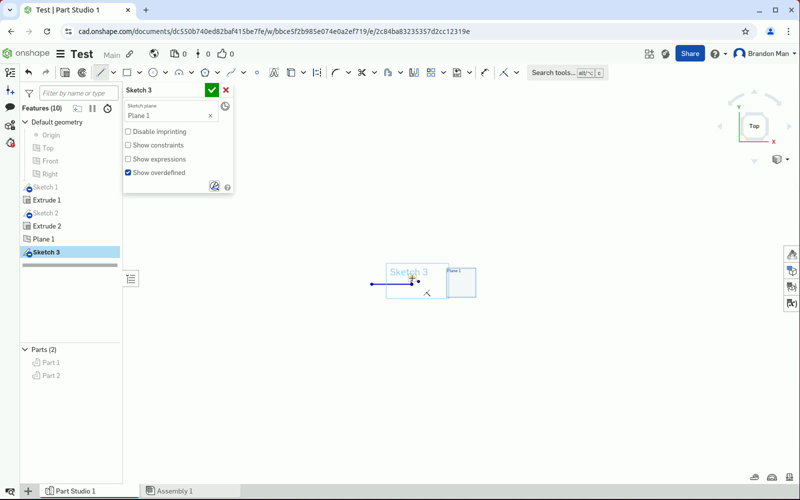
scroll(6)
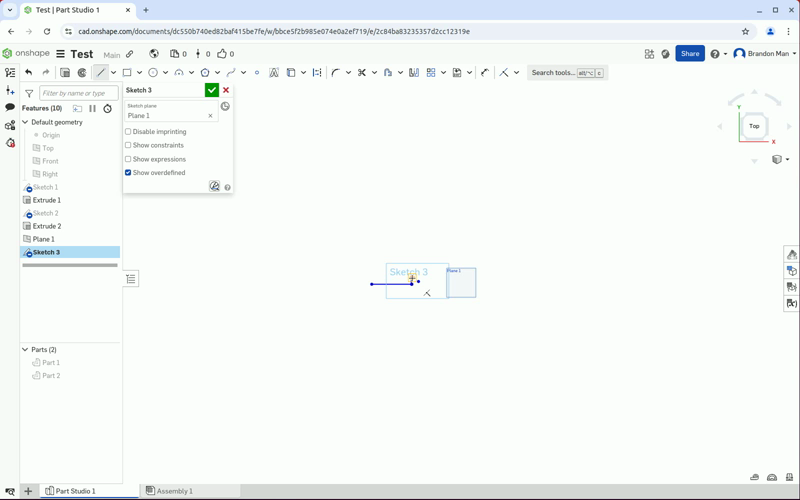
scroll(6)
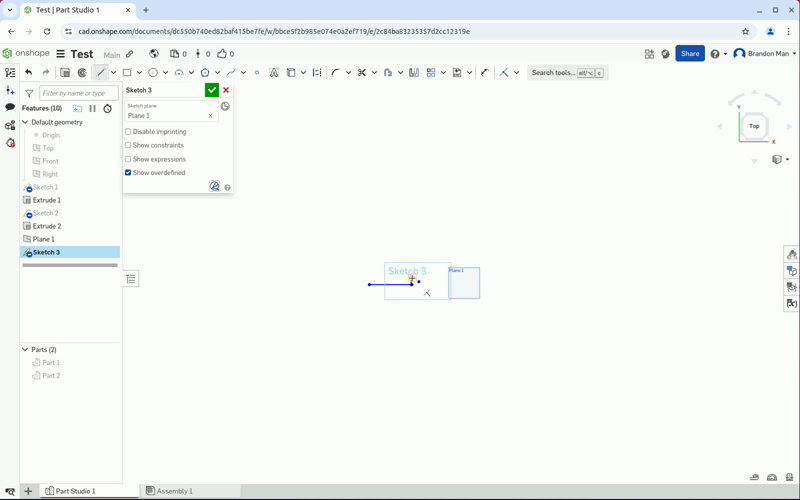
scroll(6)
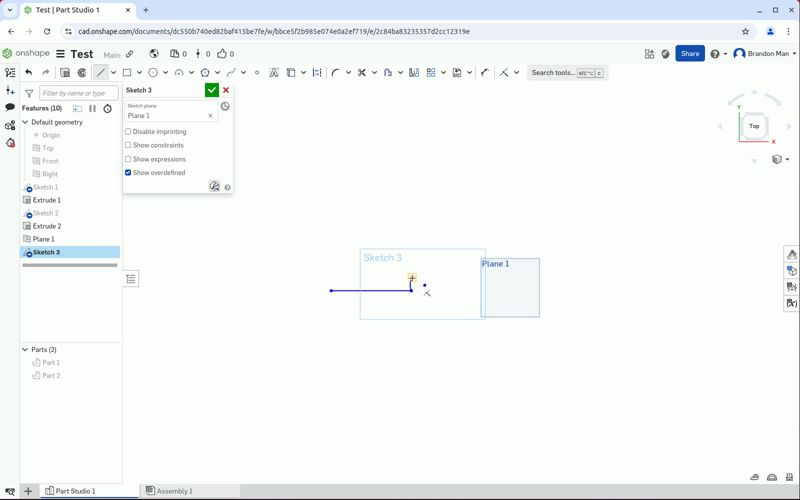
scroll(6)
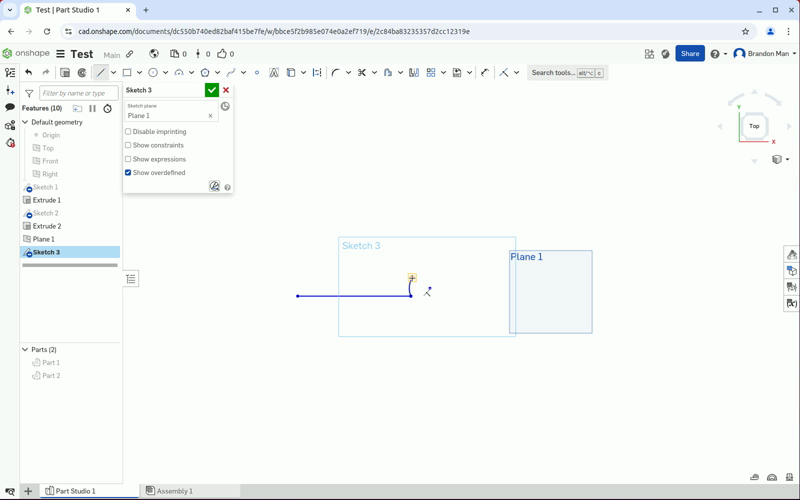
scroll(6)
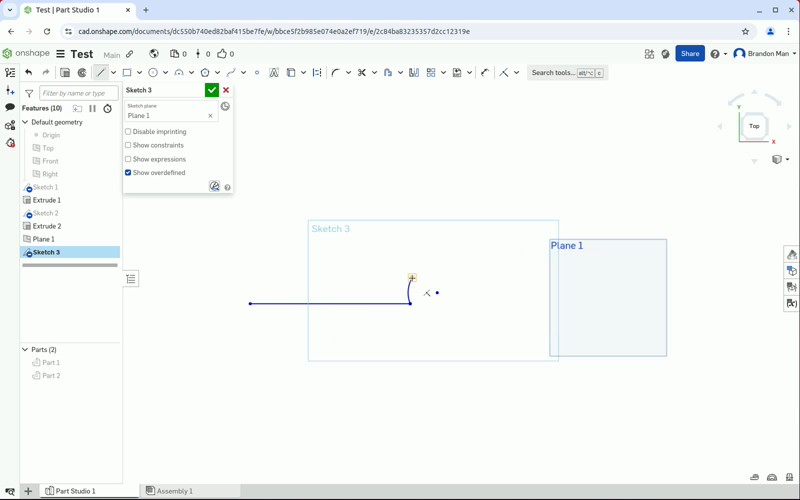
scroll(6)
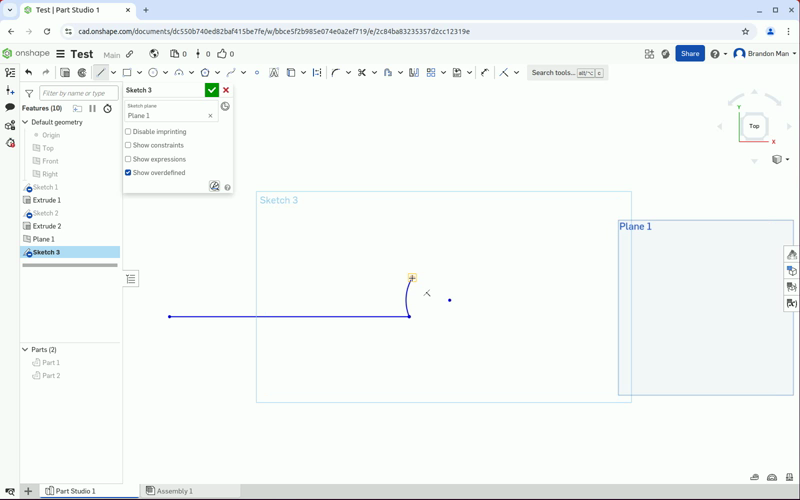
scroll(6)
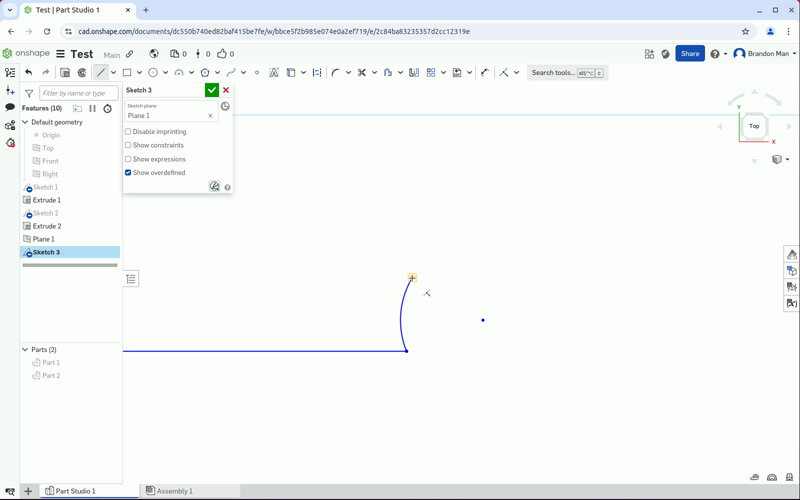
click(412, 277)
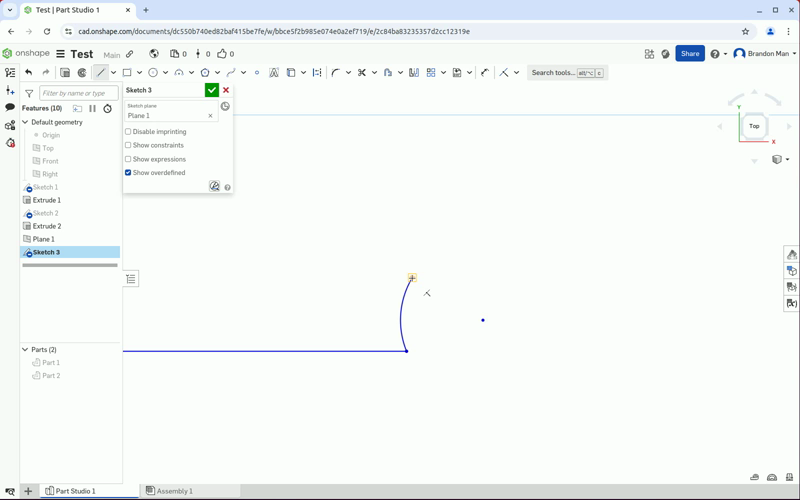
scroll(-6)
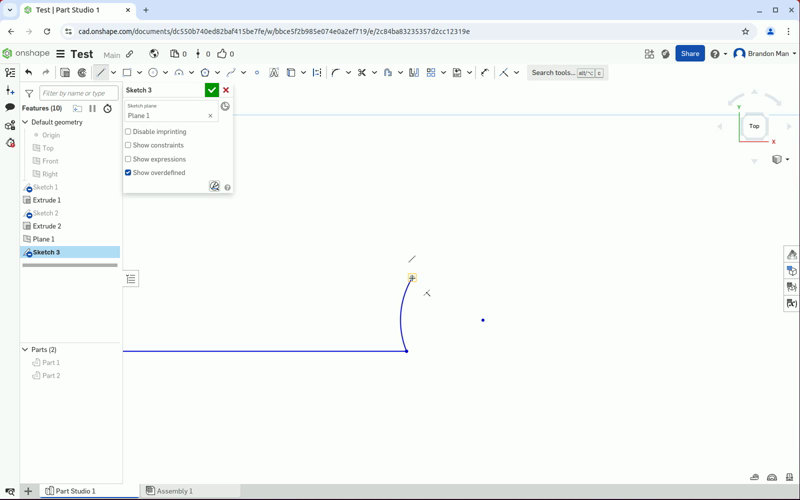
scroll(-6)
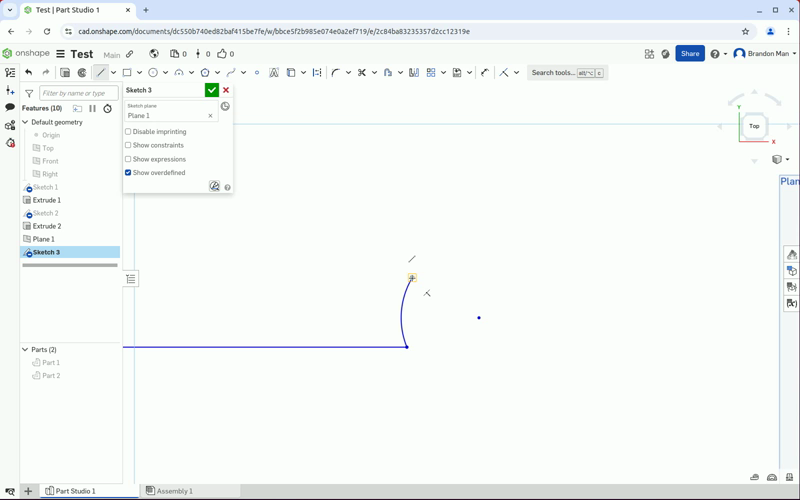
scroll(-6)
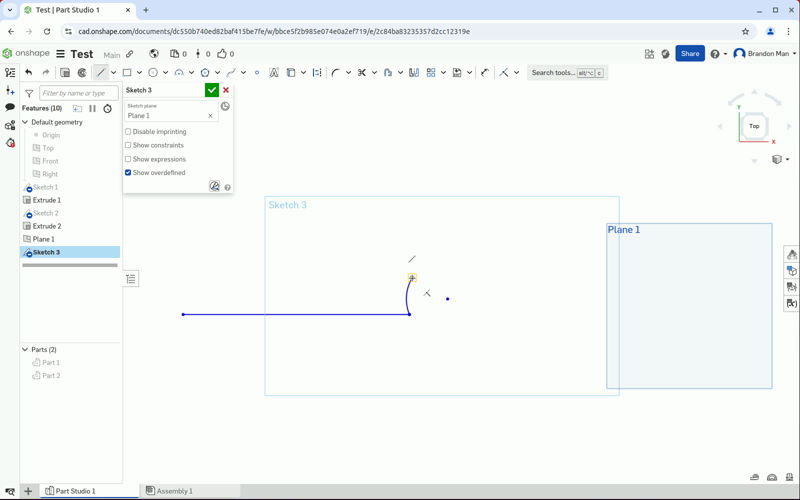
scroll(-6)
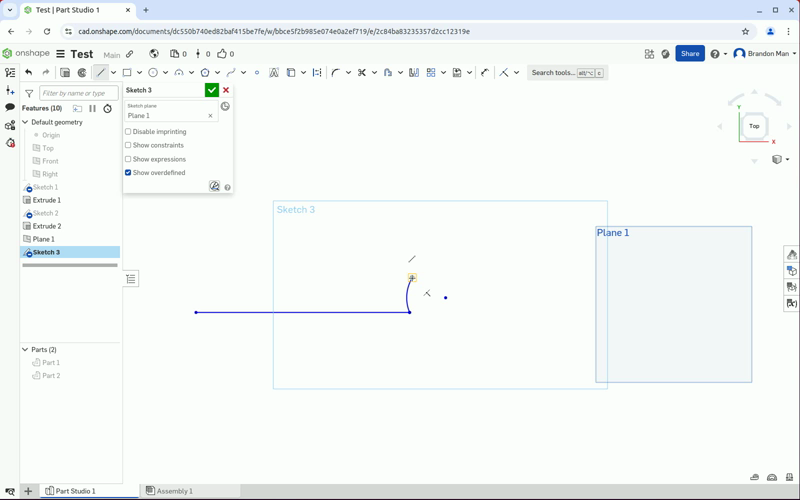
scroll(-6)
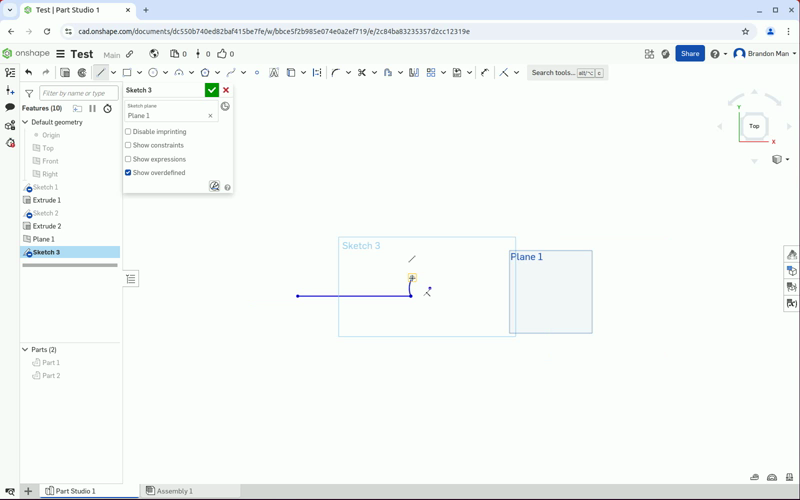
scroll(-6)
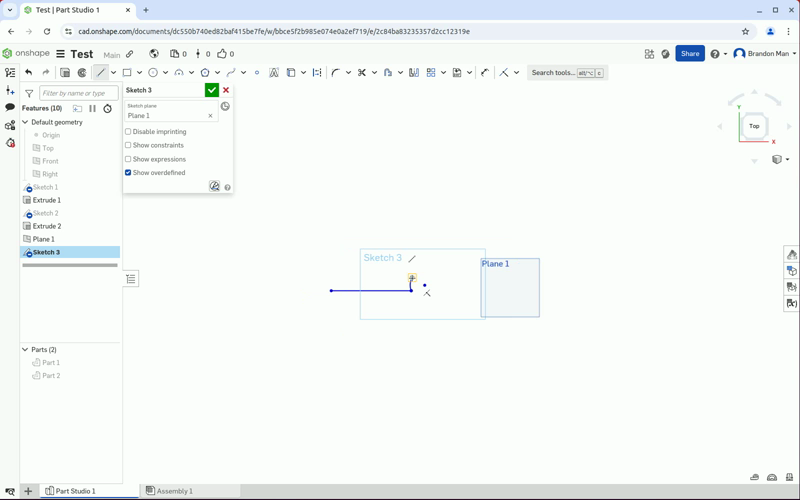
scroll(-6)
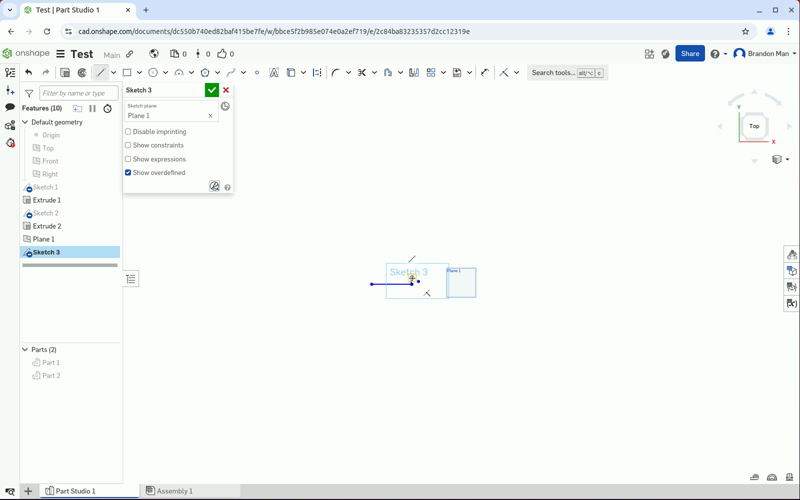
key_down(shift)
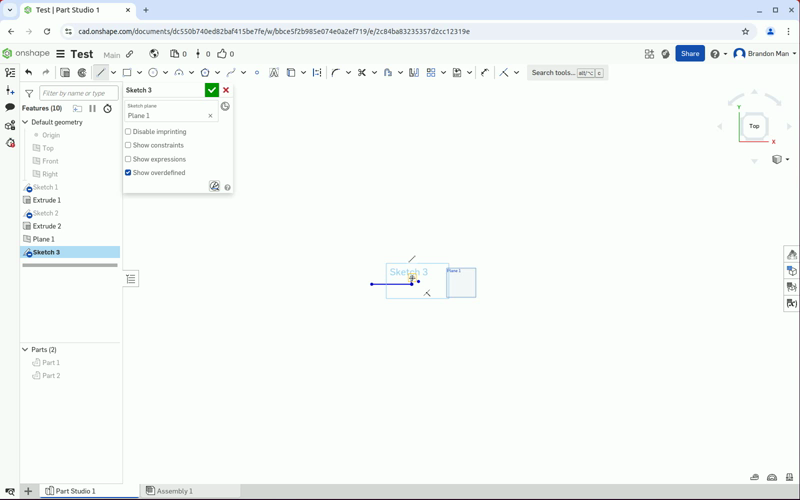
mouse_move(442, 277)
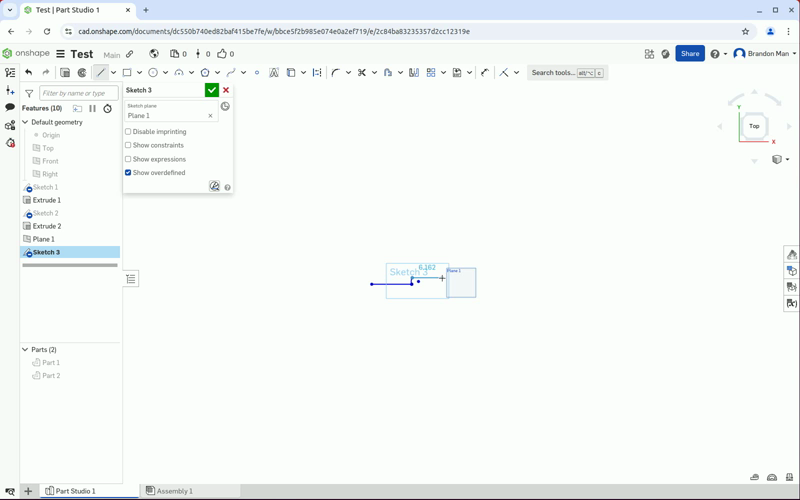
mouse_move(371, 277)
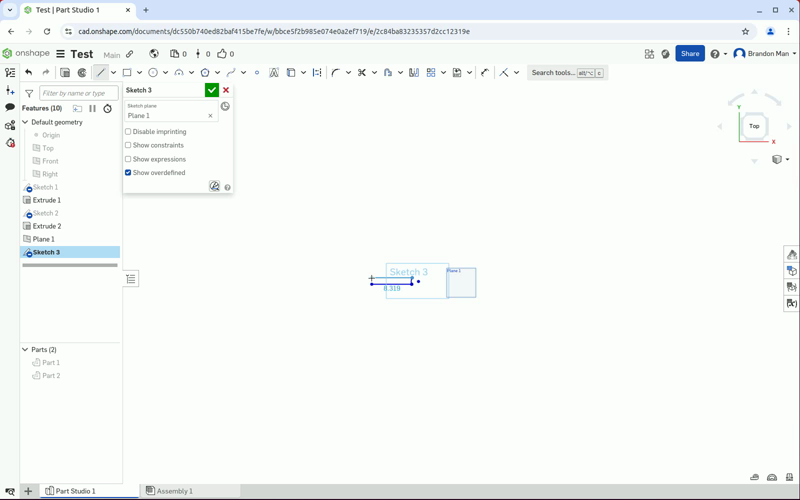
click(371, 277)
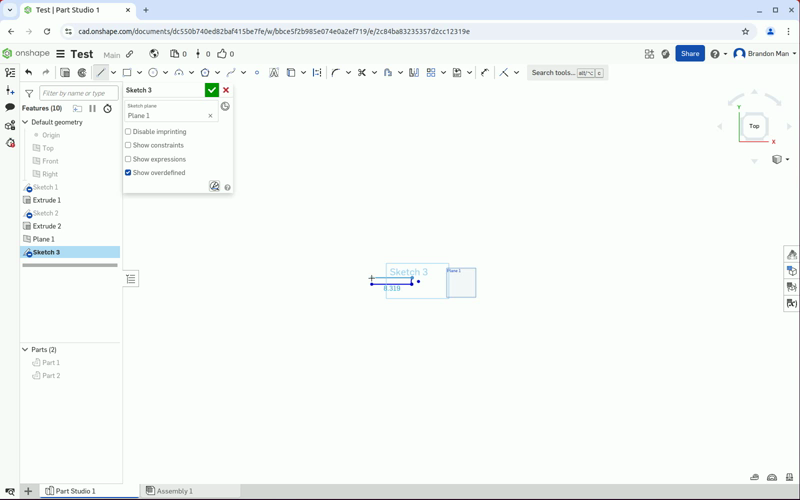
key_up(shift)
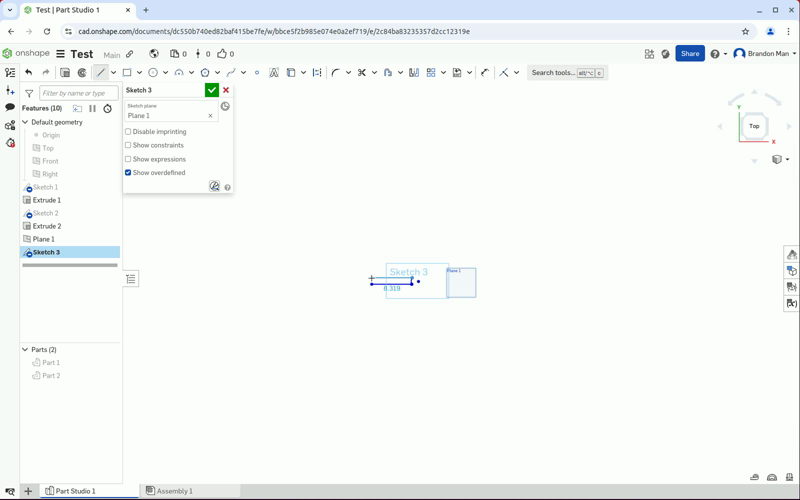
mouse_move(401, 277)
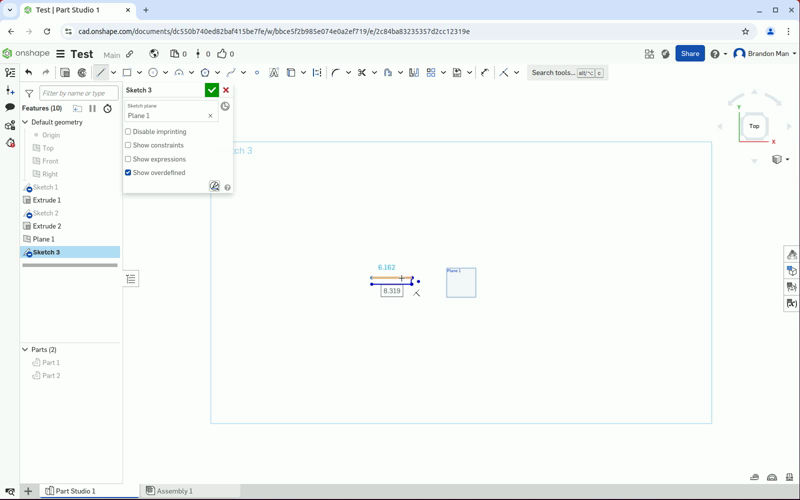
key_down(shift)
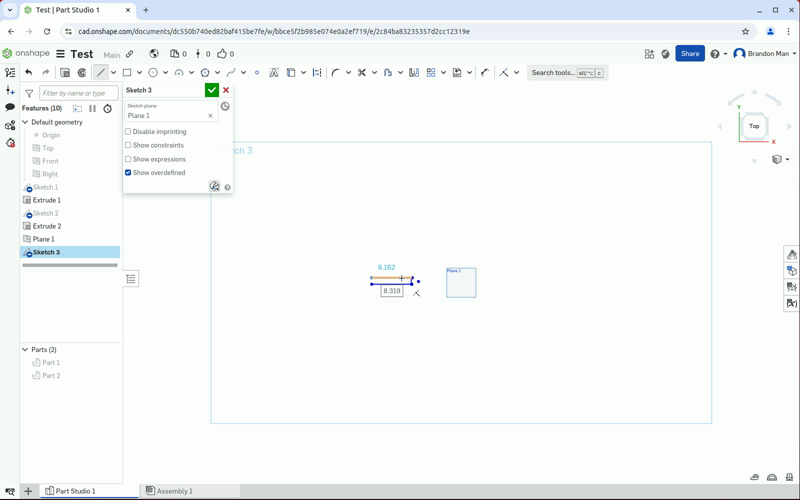
mouse_move(371, 284)
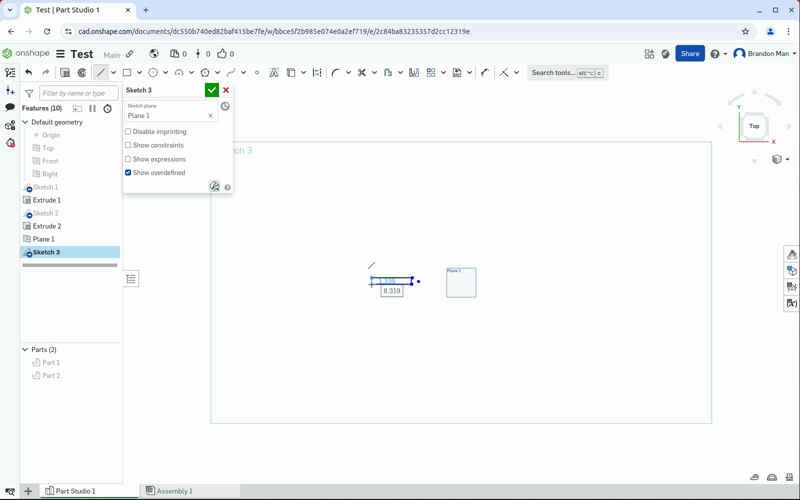
scroll(6)
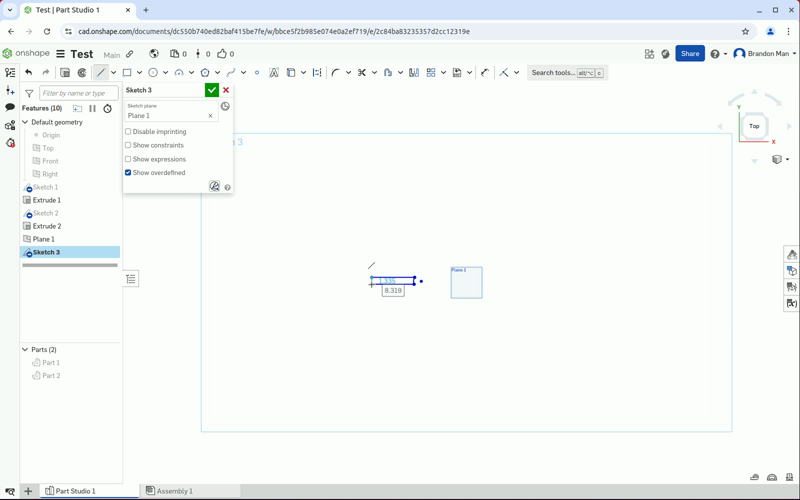
scroll(6)
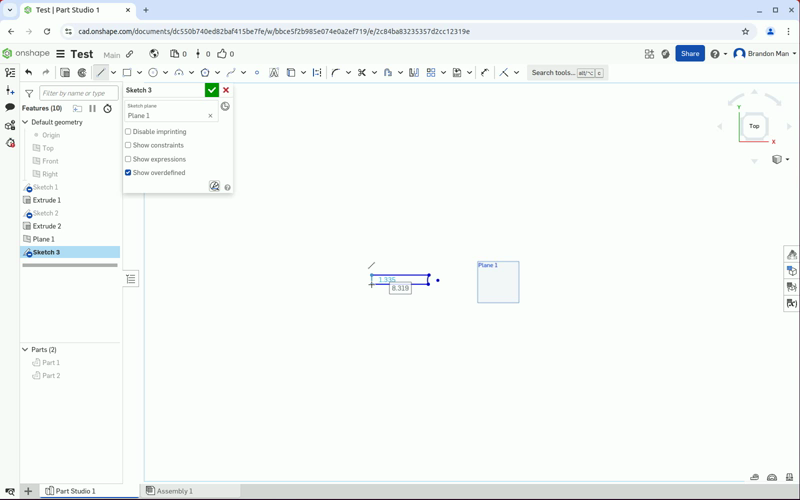
scroll(6)
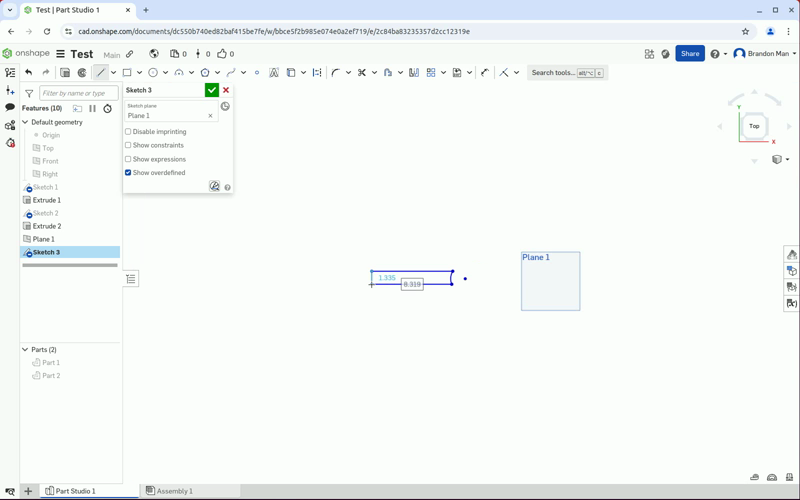
scroll(6)
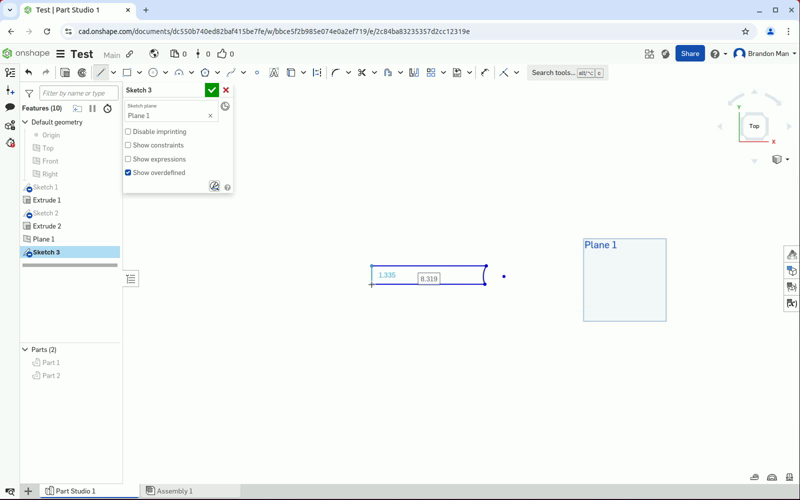
scroll(6)
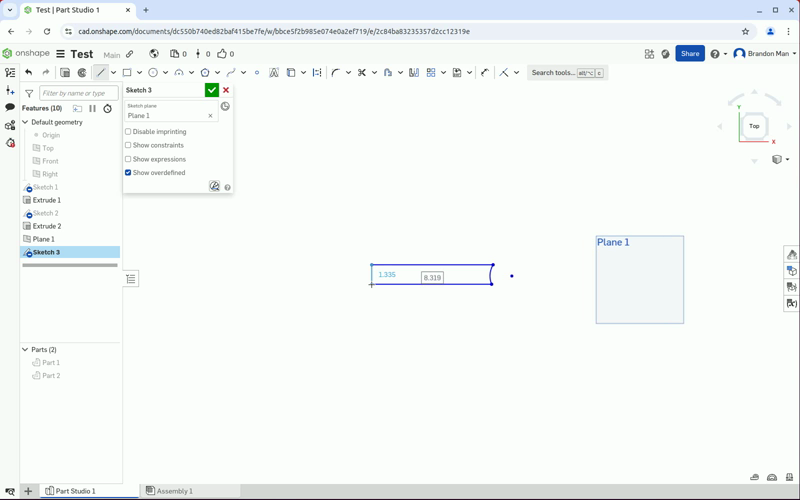
scroll(6)
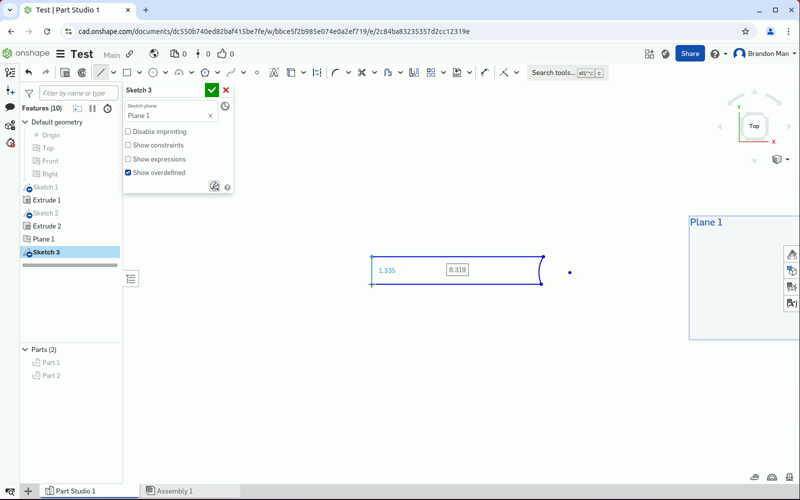
scroll(6)
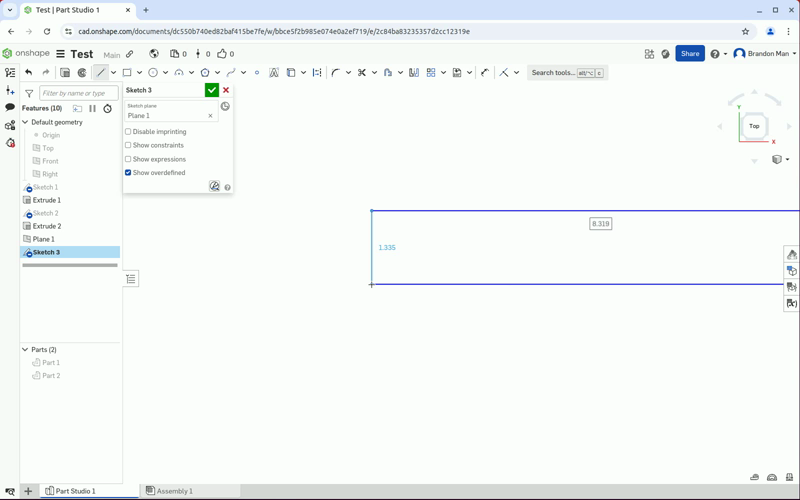
key_up(shift)
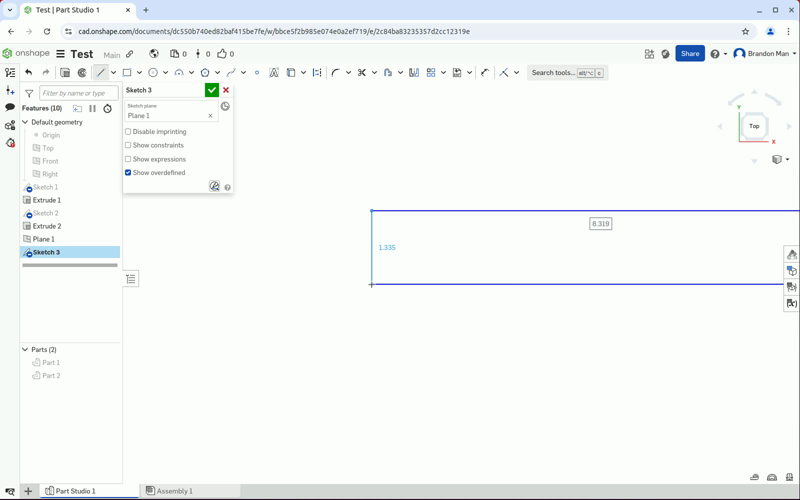
click(371, 284)
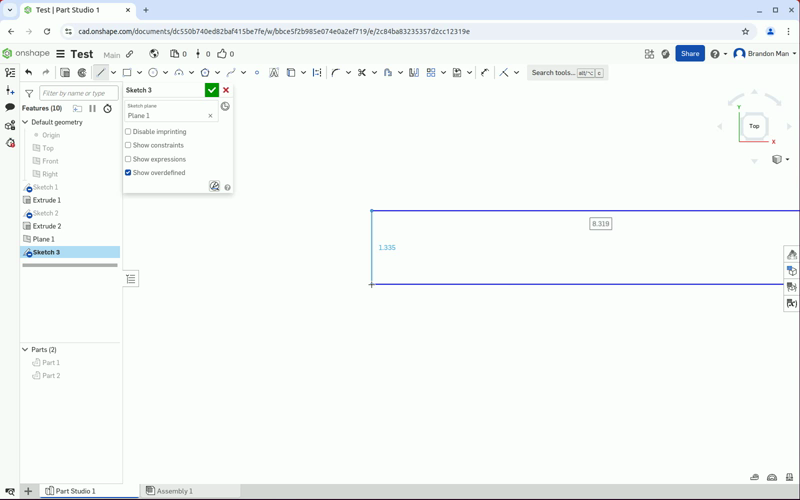
scroll(-6)
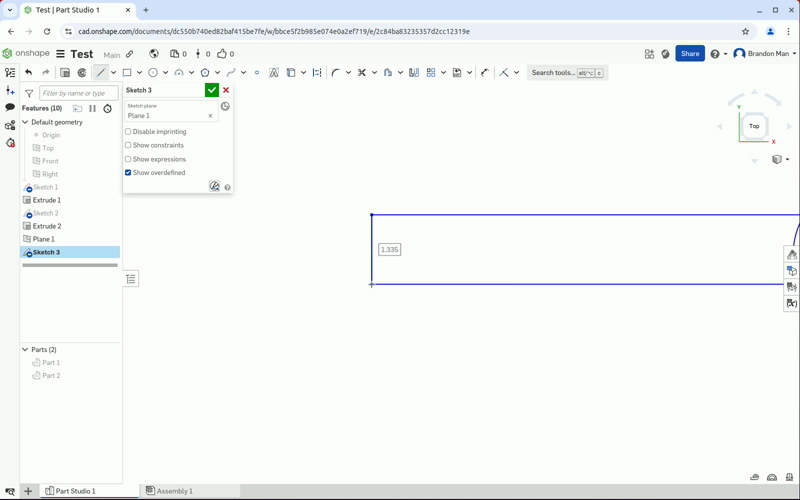
scroll(-6)
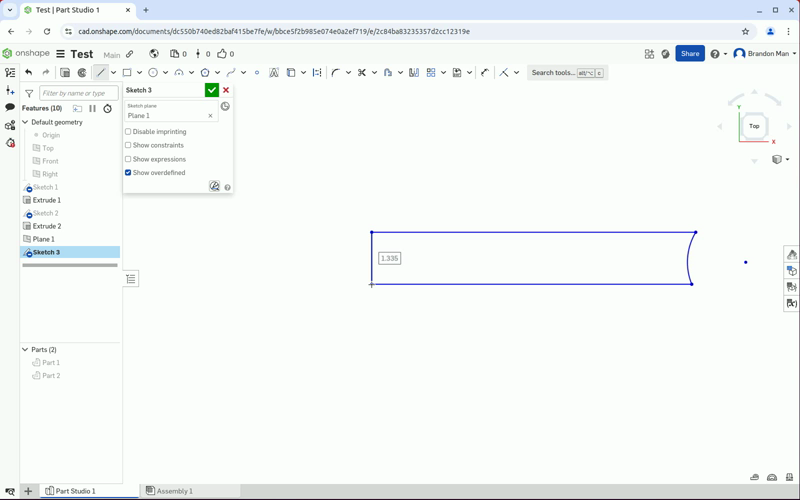
scroll(-6)
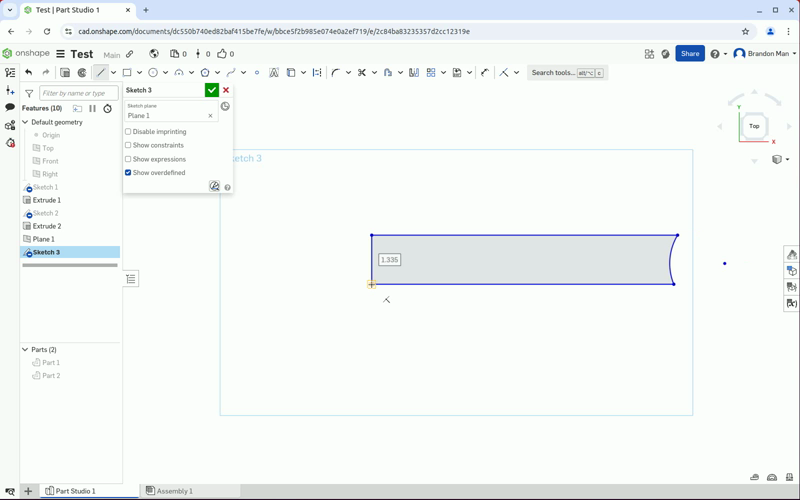
scroll(-6)
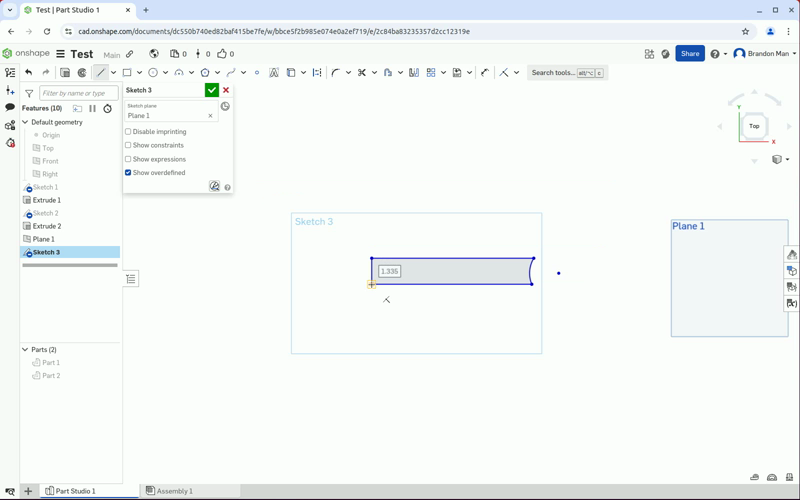
scroll(-6)
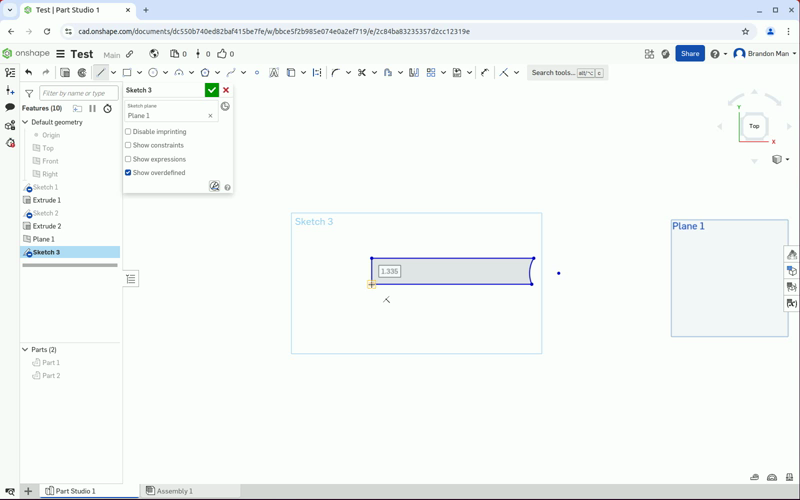
scroll(-6)
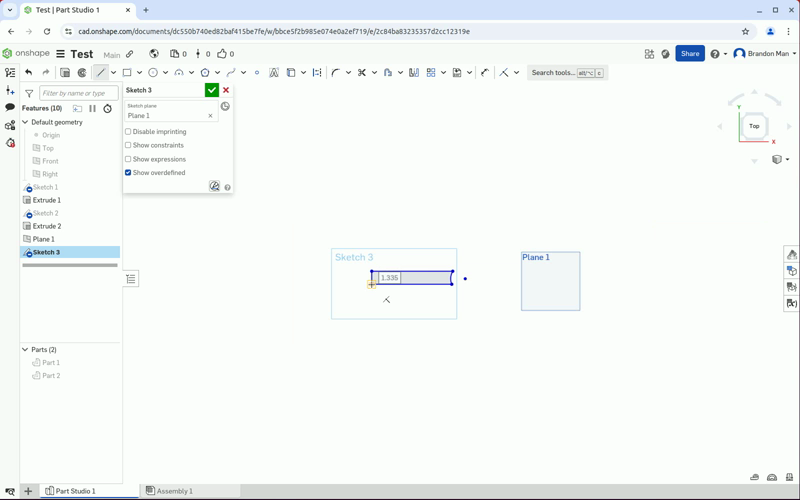
scroll(-6)
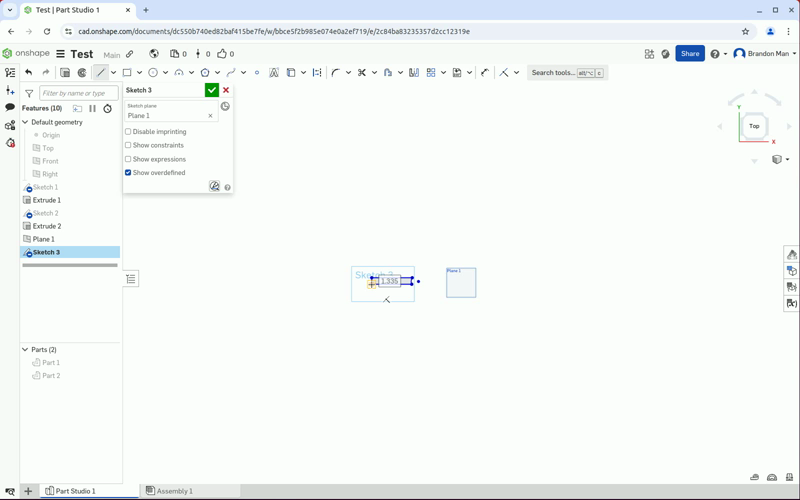
key(esc)
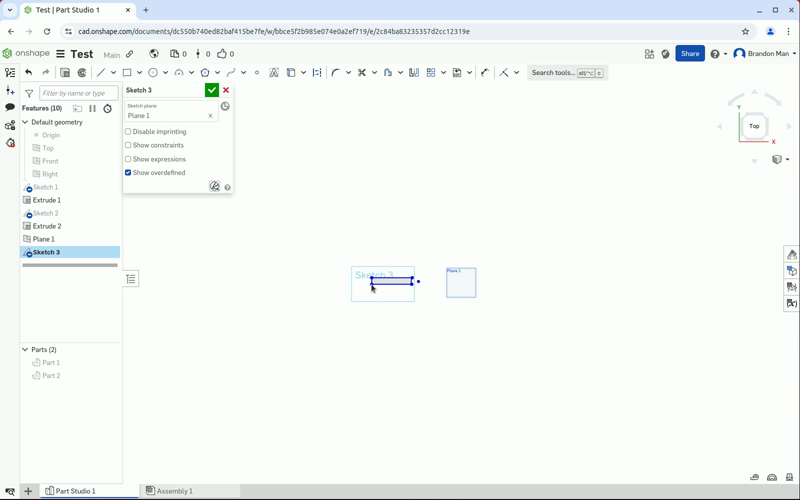
mouse_move(399, 282)
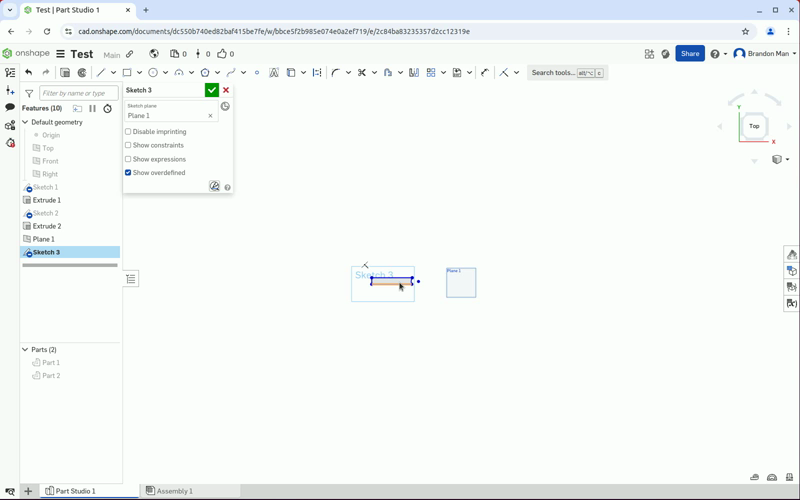
scroll(6)
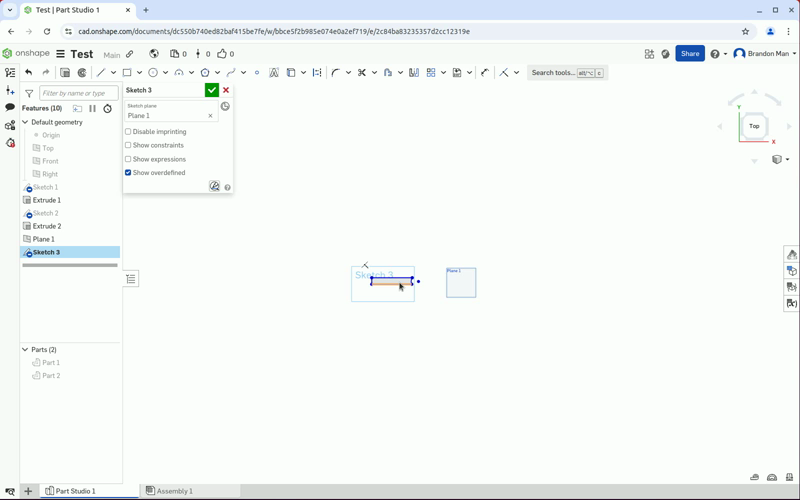
scroll(6)
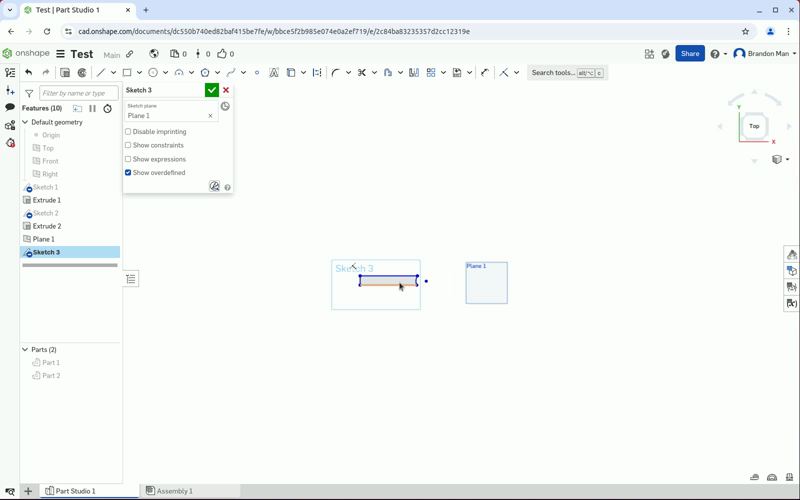
scroll(6)
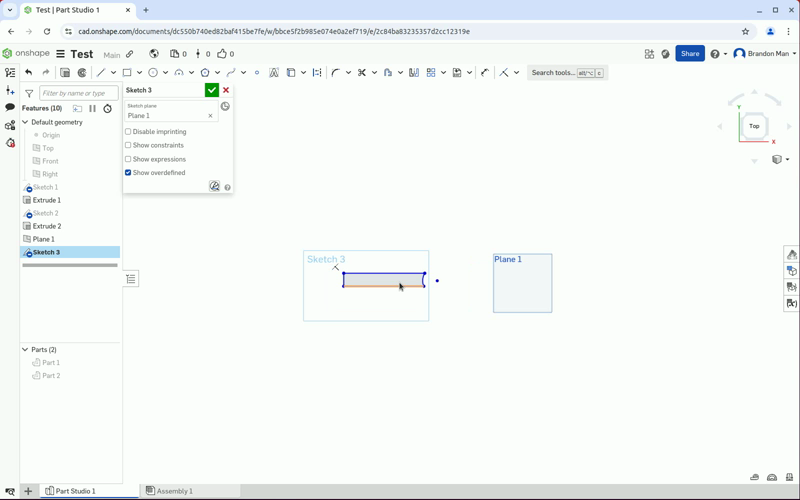
scroll(6)
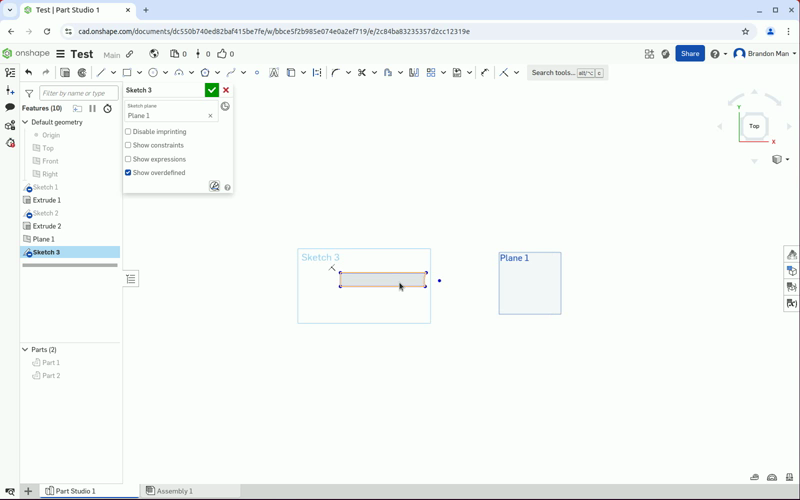
scroll(6)
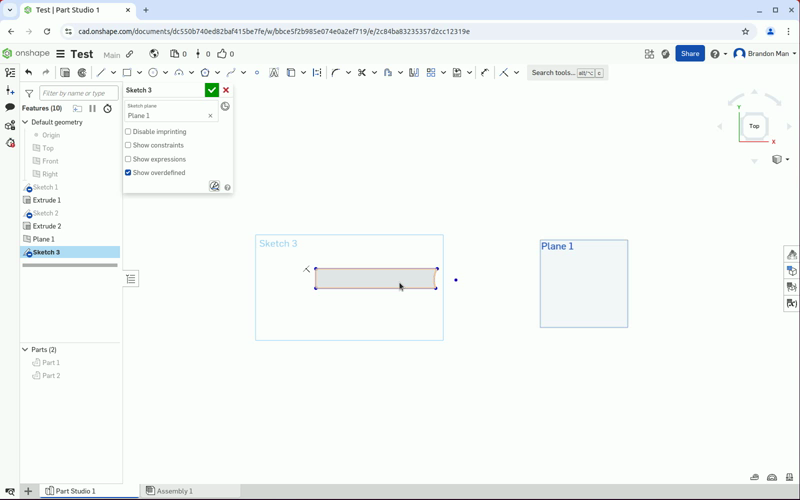
scroll(6)
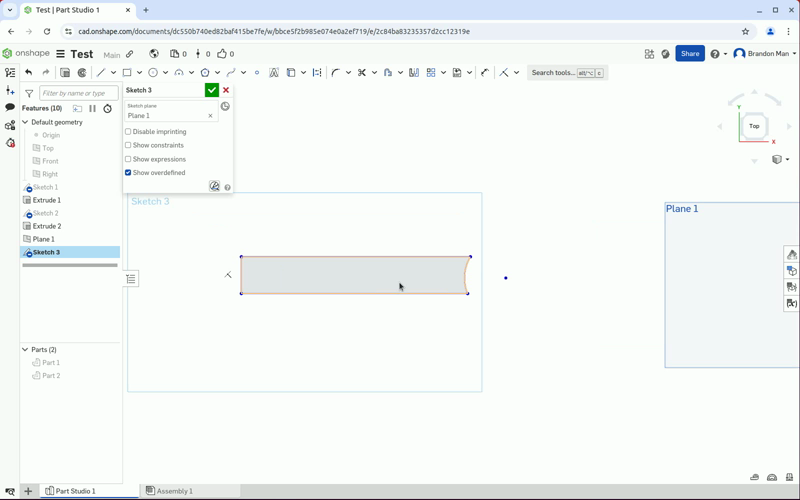
scroll(6)
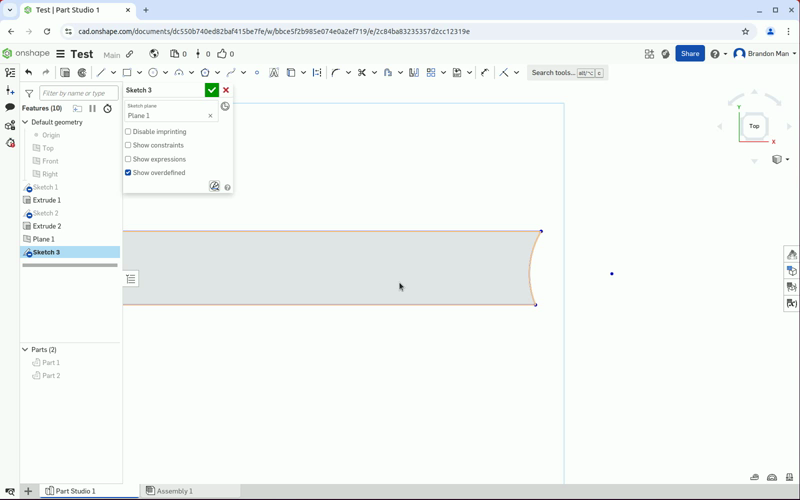
click(399, 282)
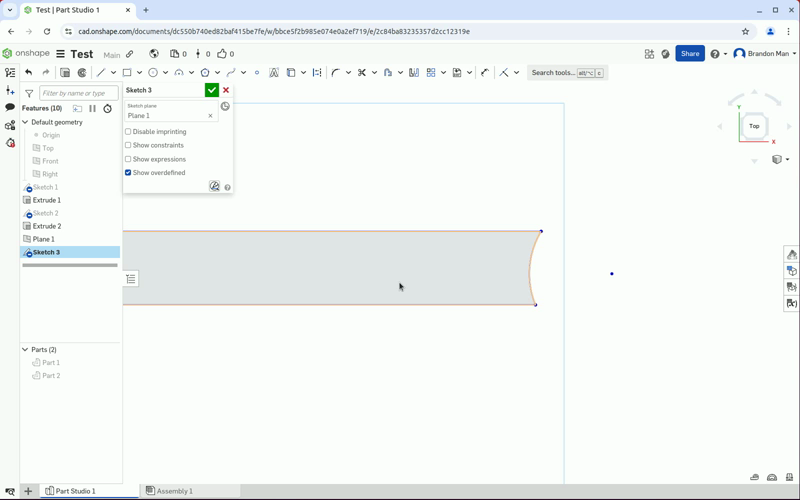
scroll(-6)
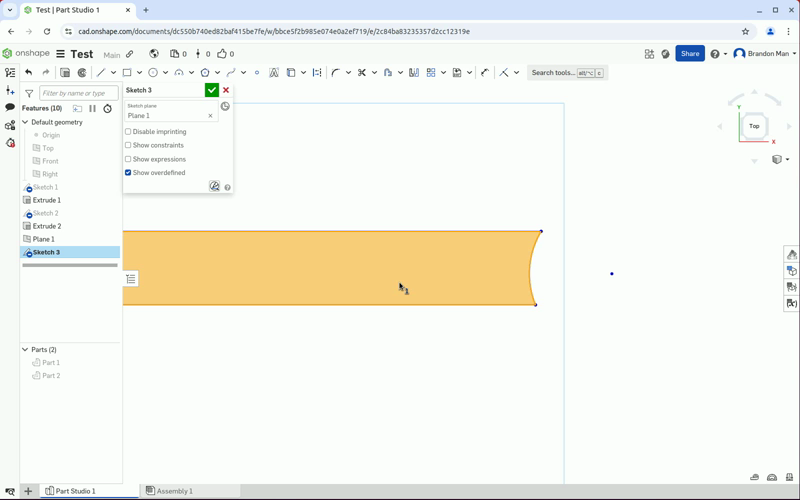
scroll(-6)
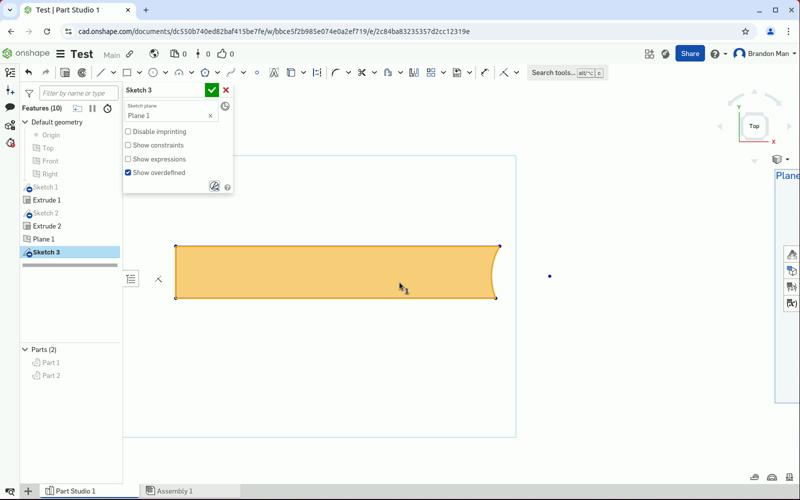
scroll(-6)
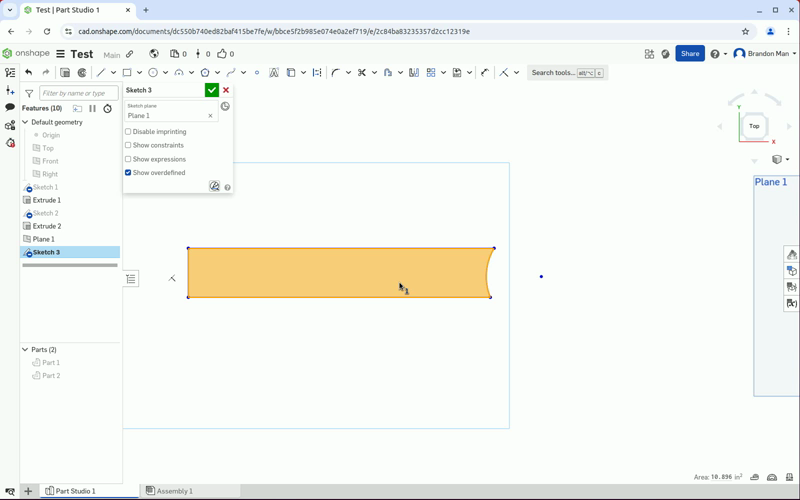
scroll(-6)
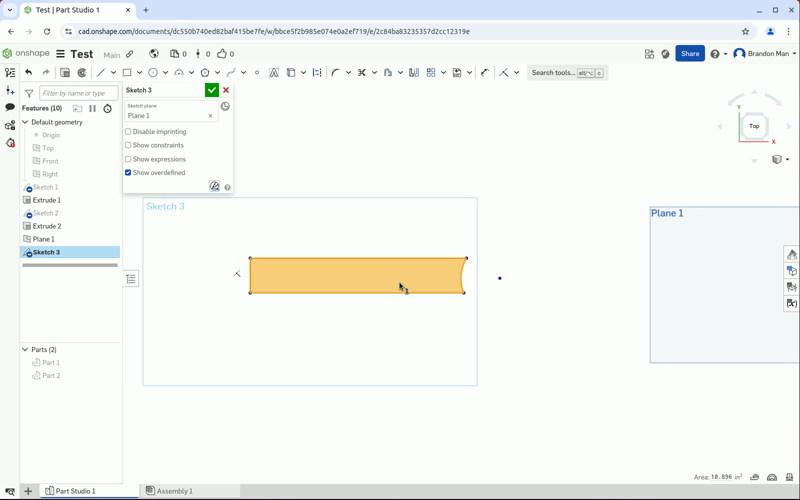
scroll(-6)
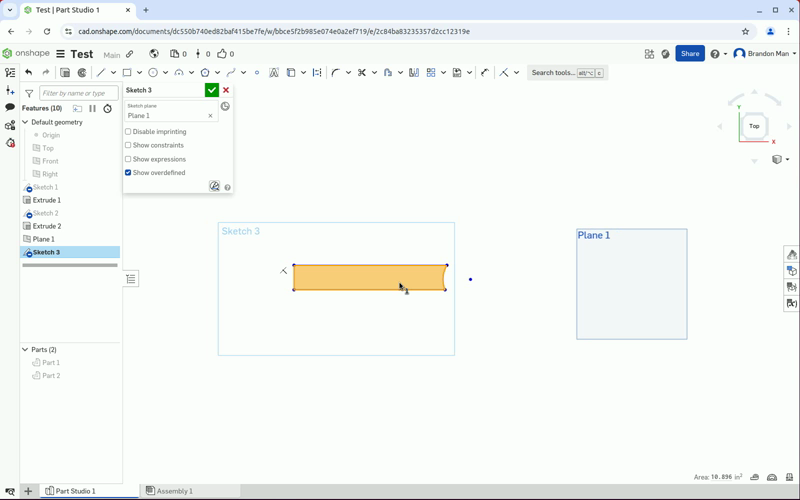
scroll(-6)
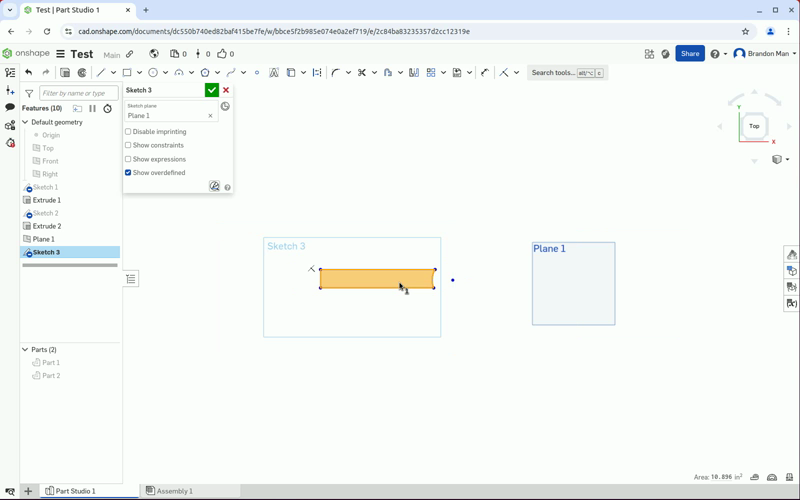
scroll(-6)
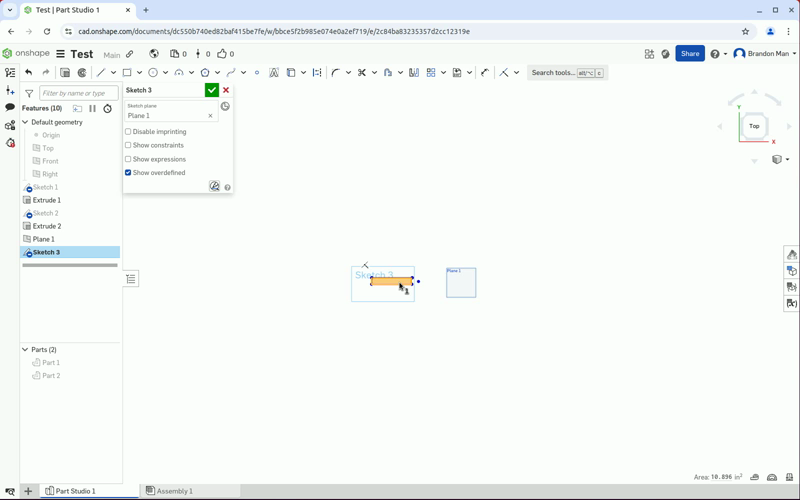
mouse_move(73, 352)
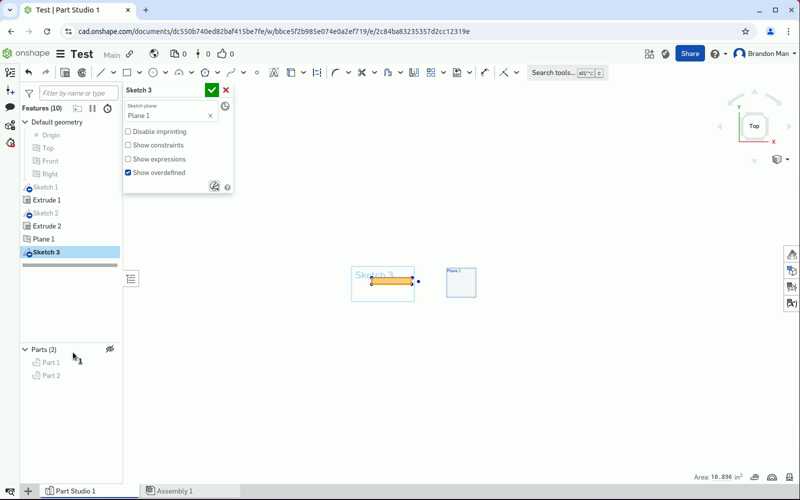
key(shift+y)
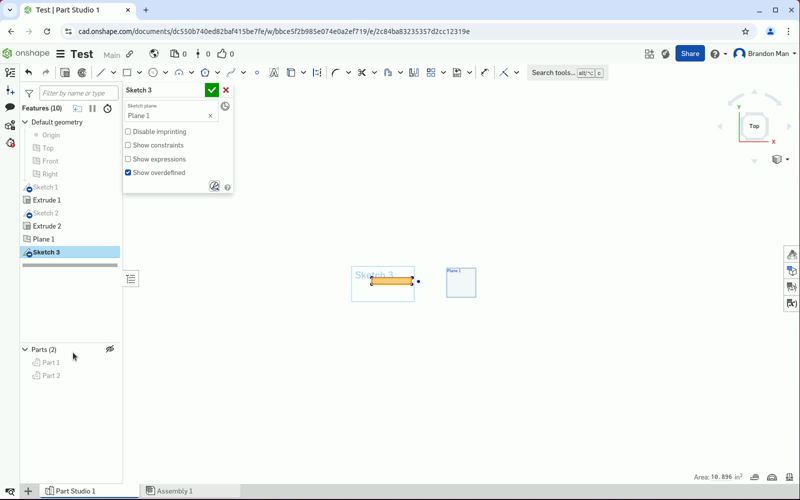
key(shift+e)
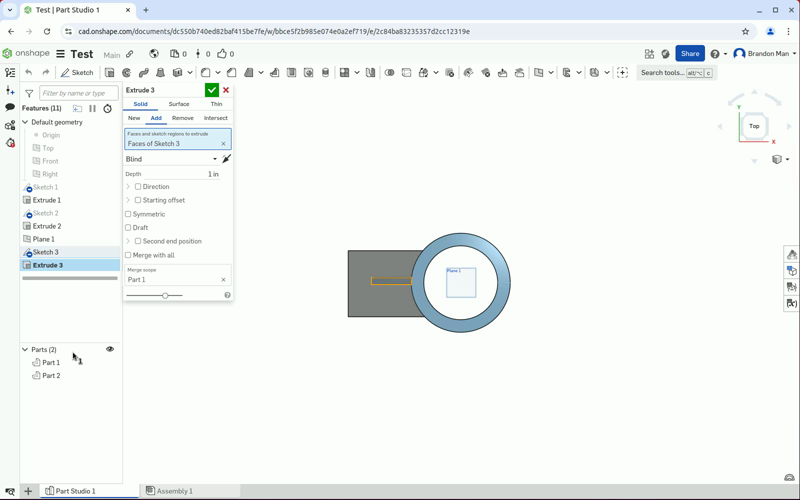
mouse_move(143, 106)
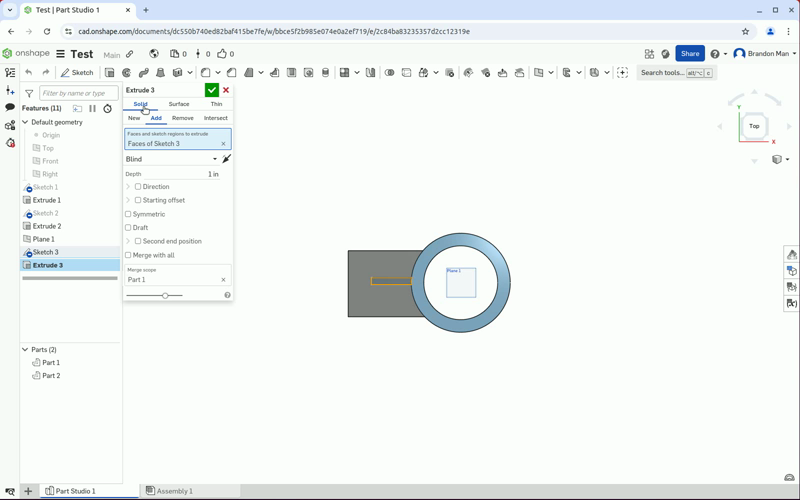
click(143, 106)
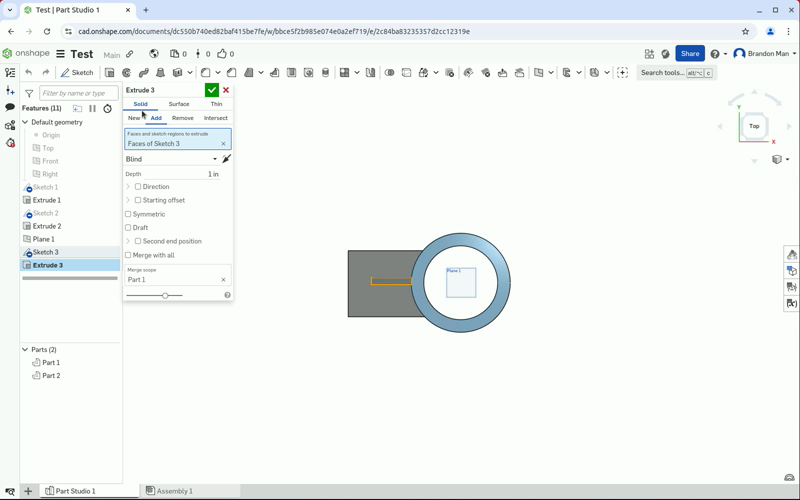
mouse_move(137, 120)
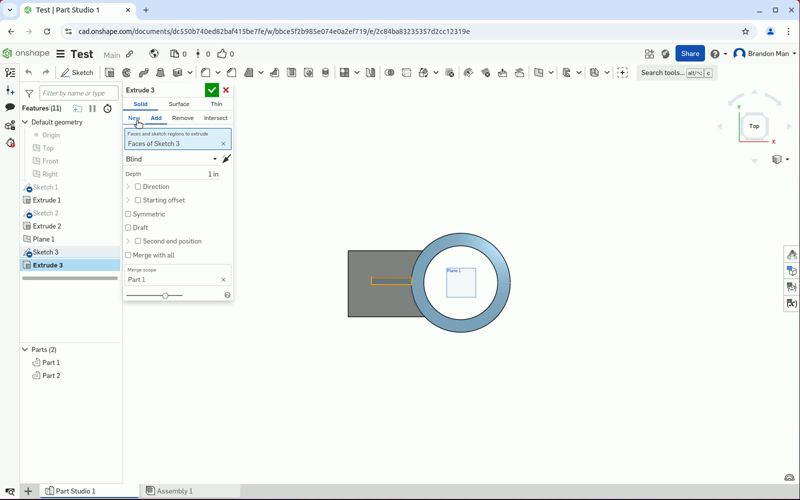
click(137, 120)
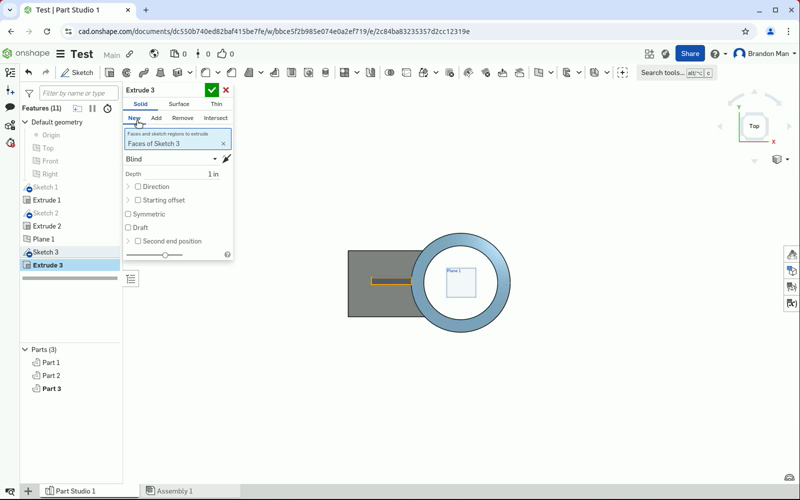
key(tab, 4)
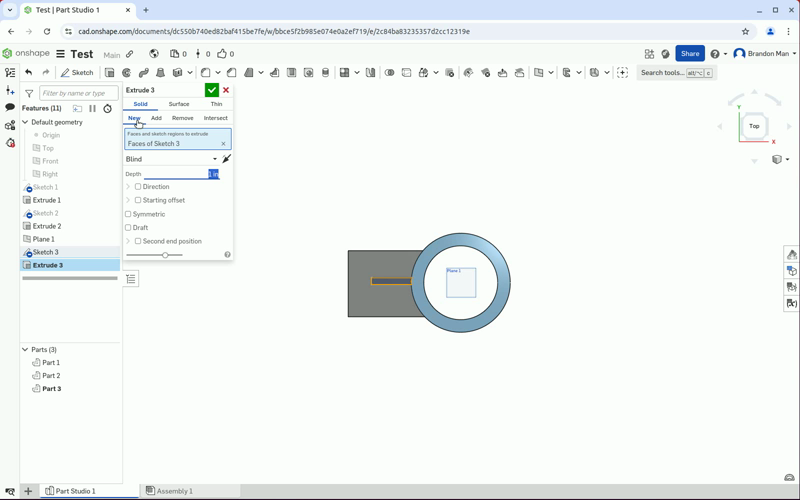
text(4.092)
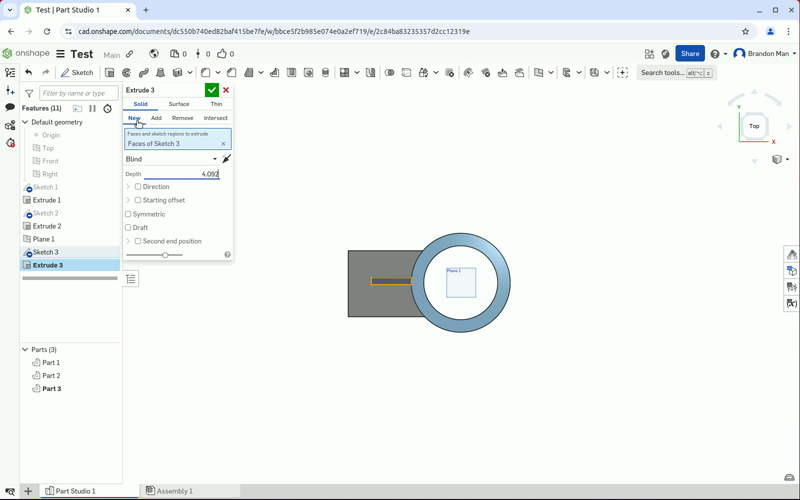
key(enter)
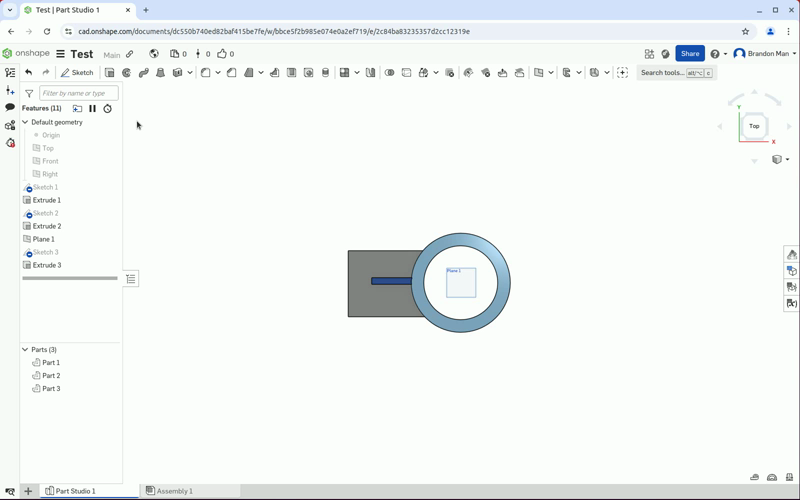
key(shift+h)
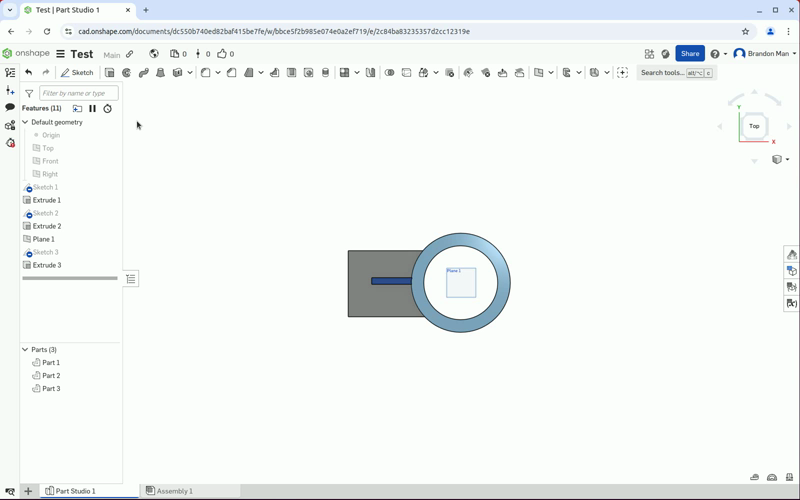
key(shift+h)
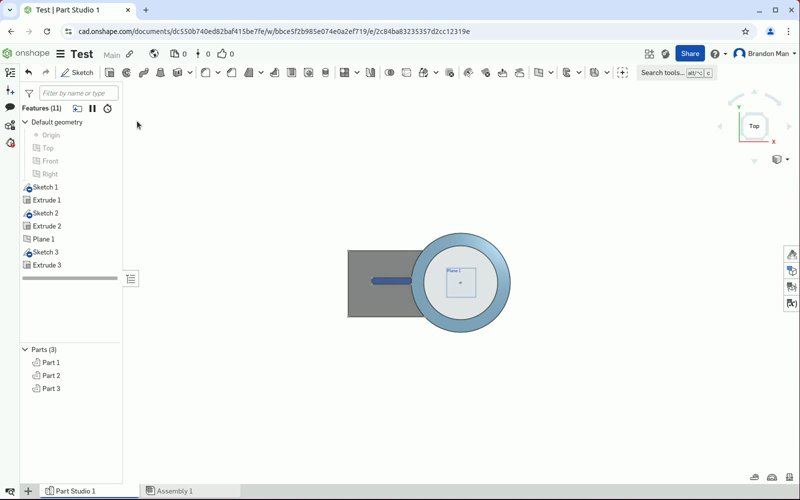
key(shift+7)
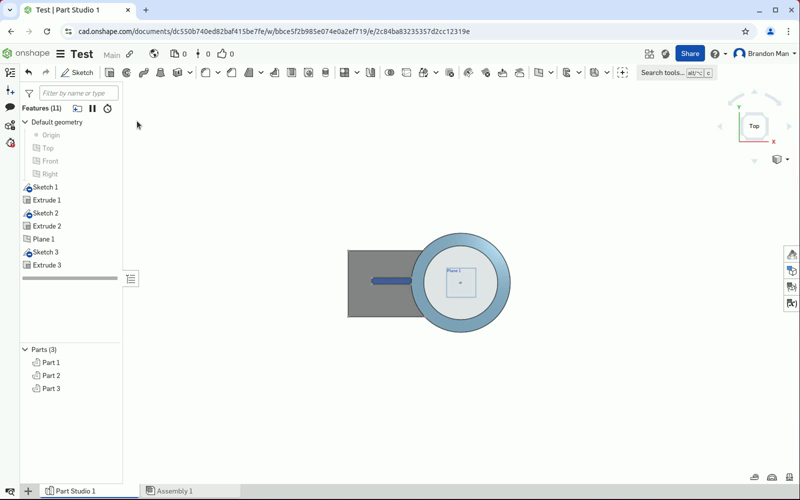
key(up, 3)
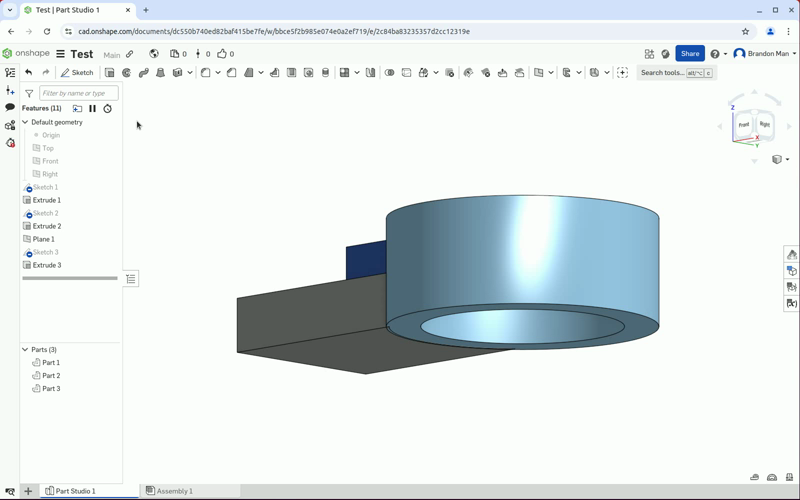
key(left, 3)
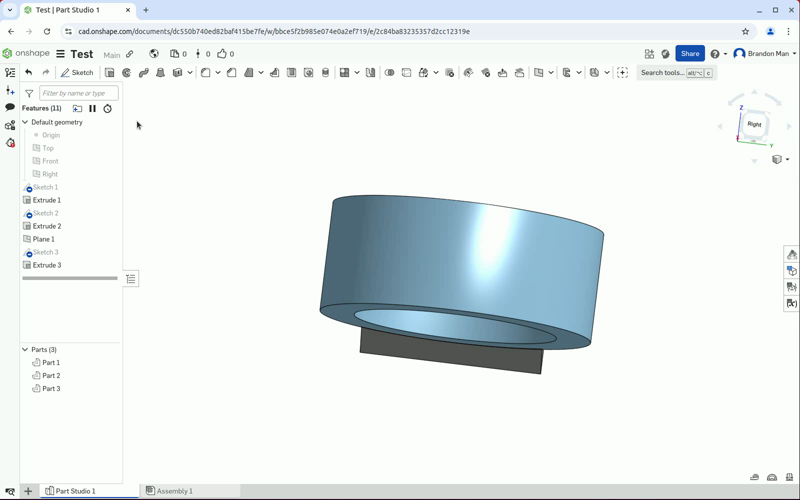
key(right, 3)
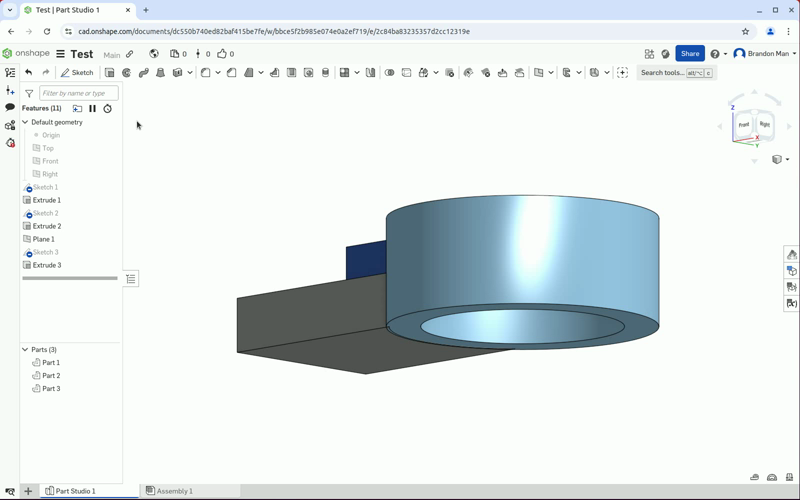
key(down, 3)
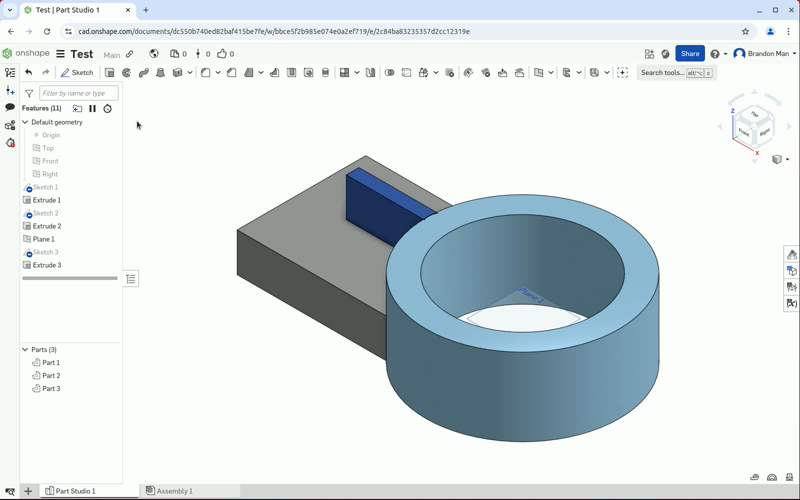
mouse_move(73, 189)
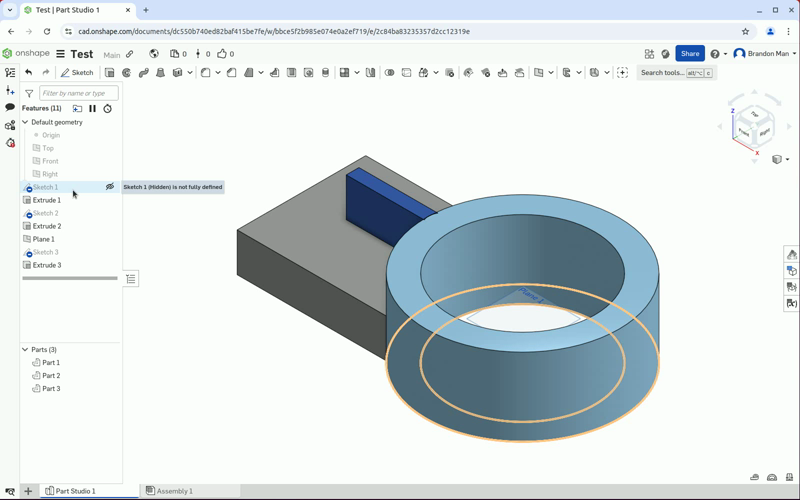
click(73, 189)